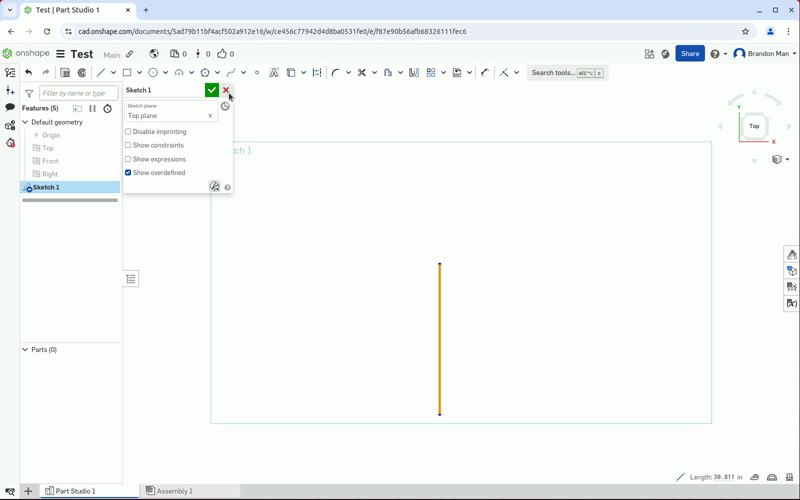
key(shift+h)
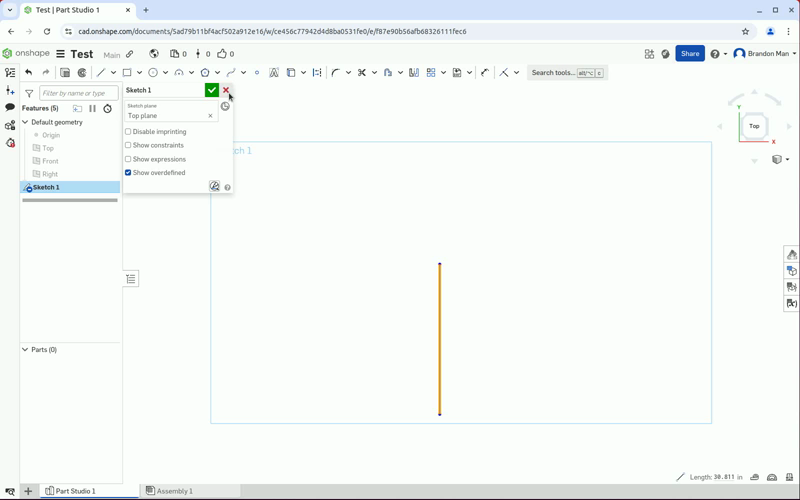
key(shift+s)
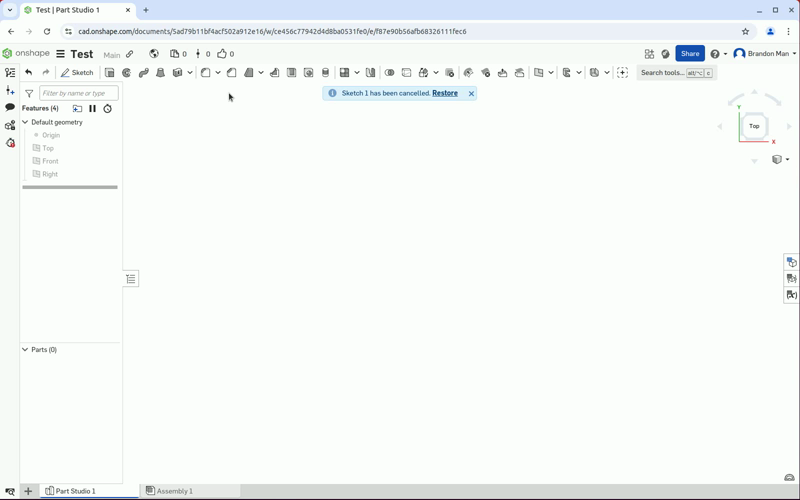
mouse_move(73, 150)
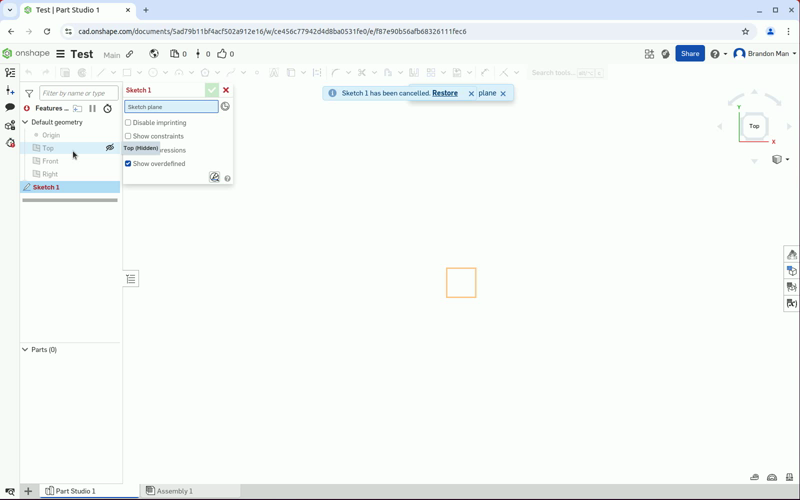
click(73, 150)
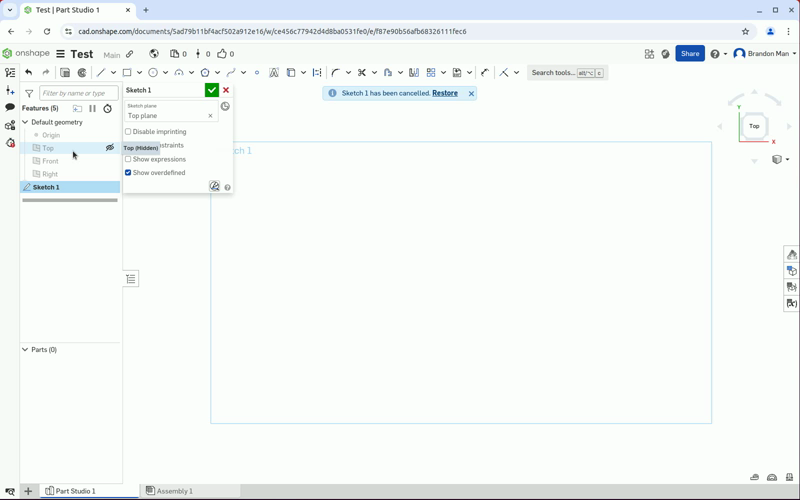
mouse_move(73, 352)
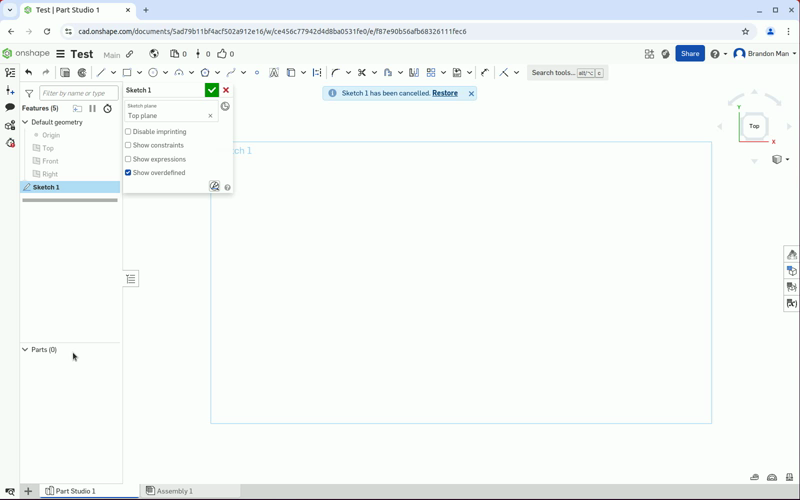
key(y)
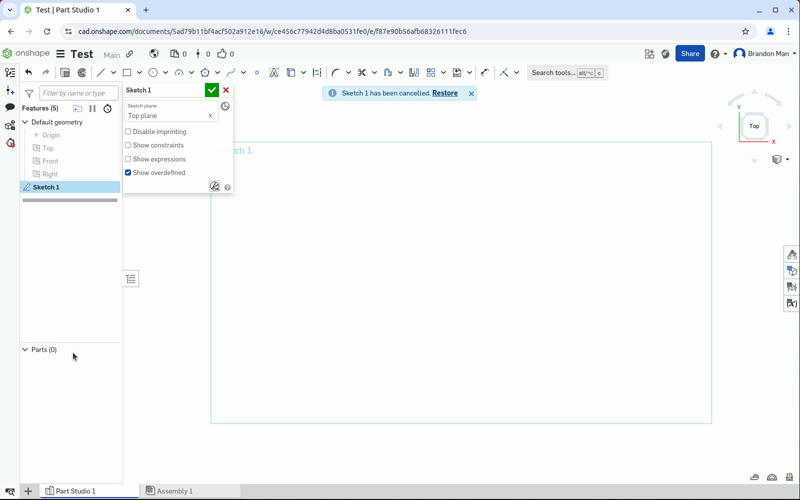
key(l)
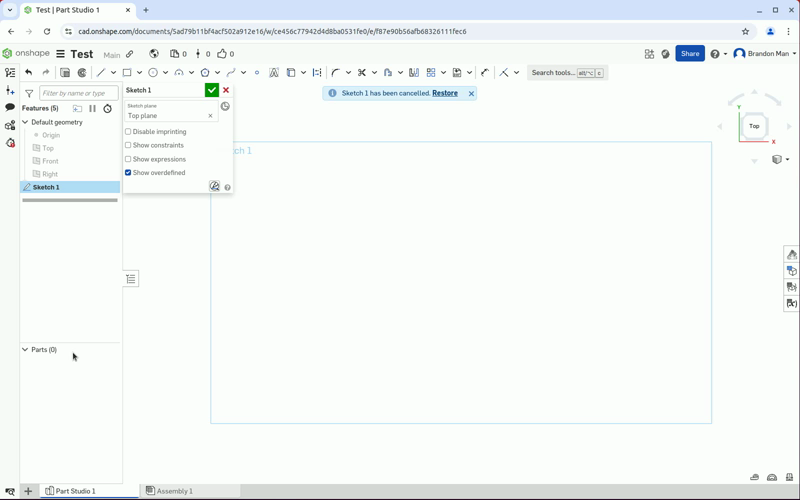
key_down(shift)
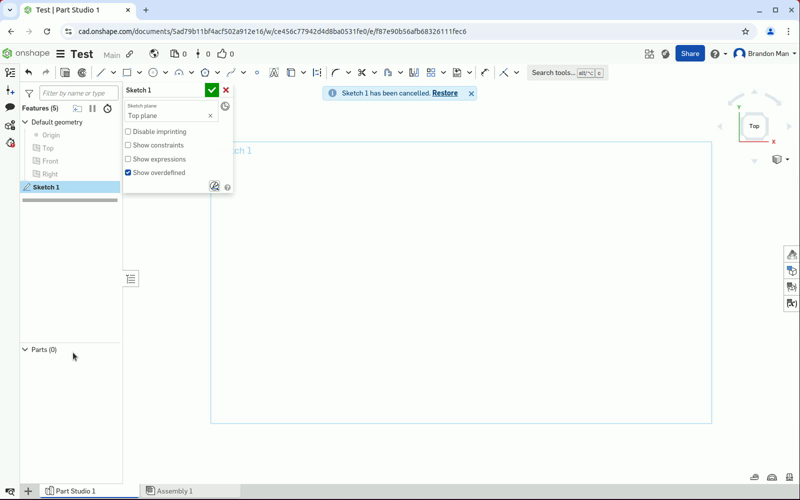
mouse_move(348, 357)
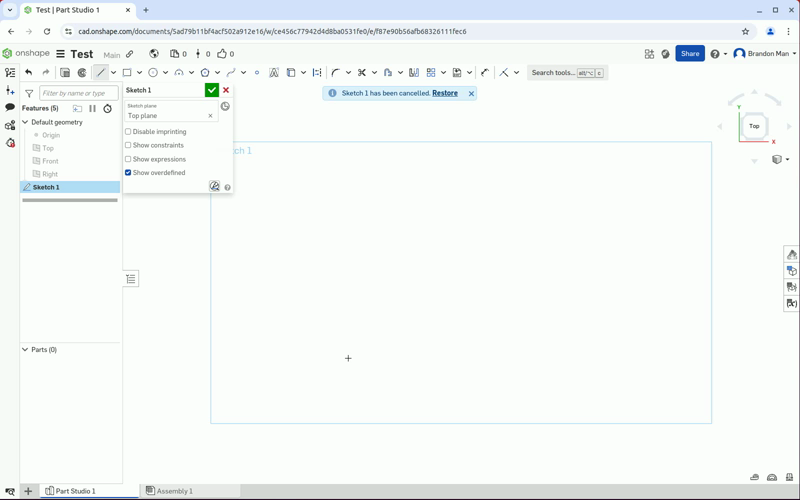
click(348, 357)
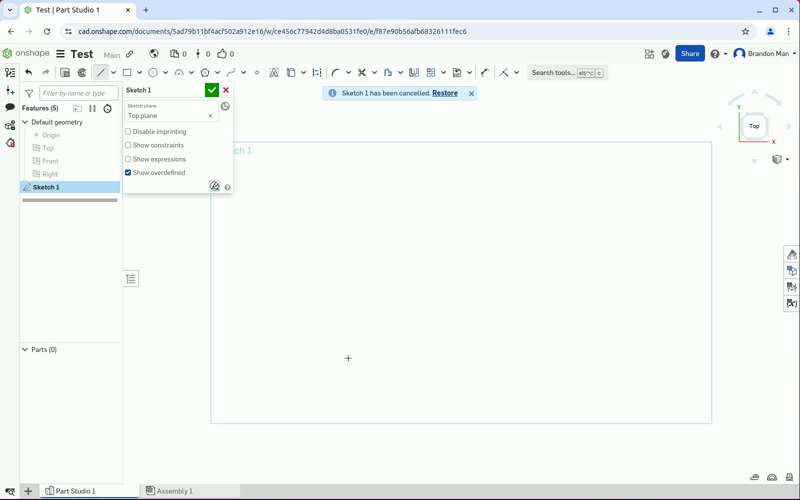
key_up(shift)
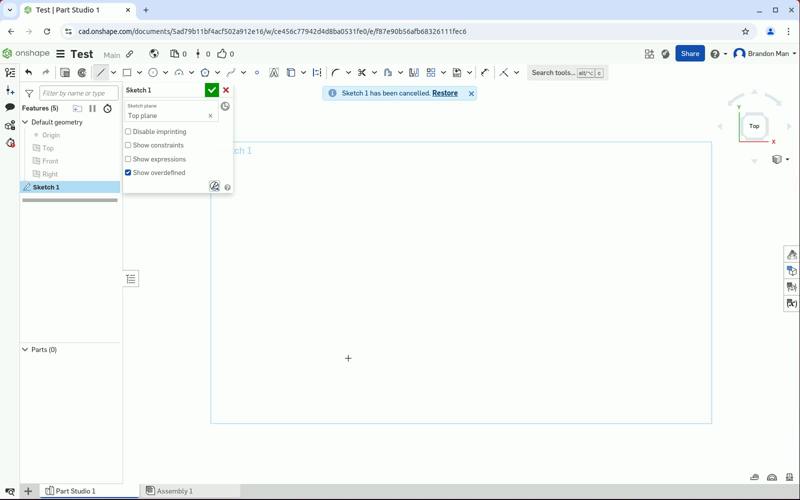
key_down(shift)
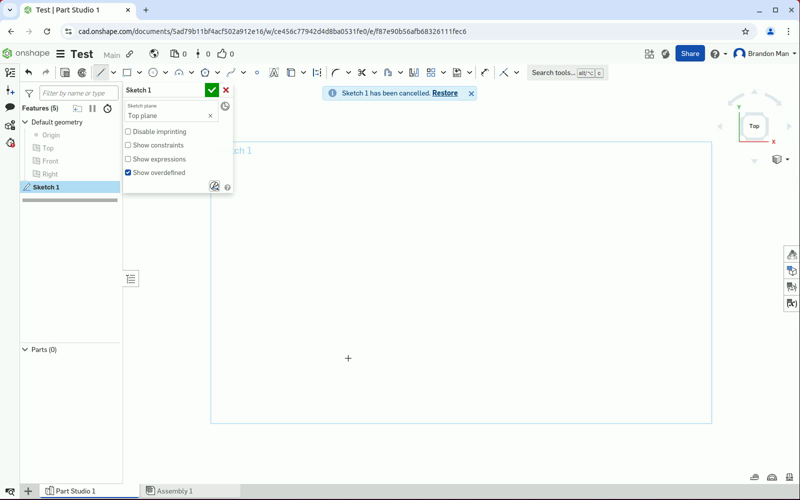
mouse_move(572, 357)
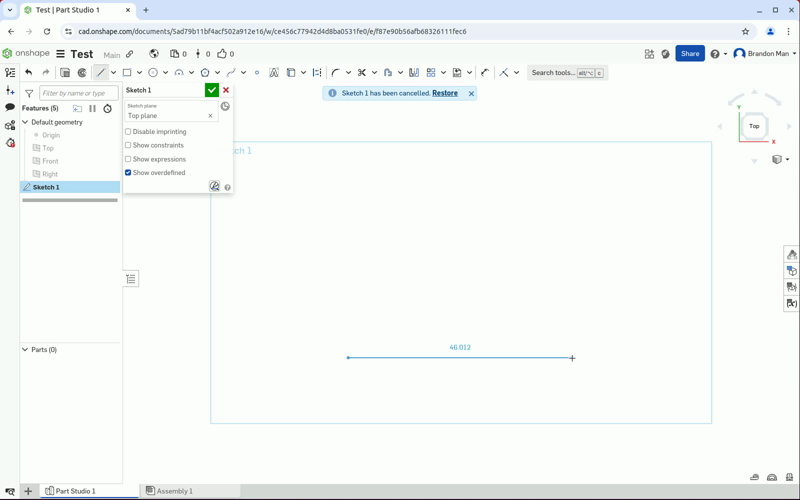
click(572, 357)
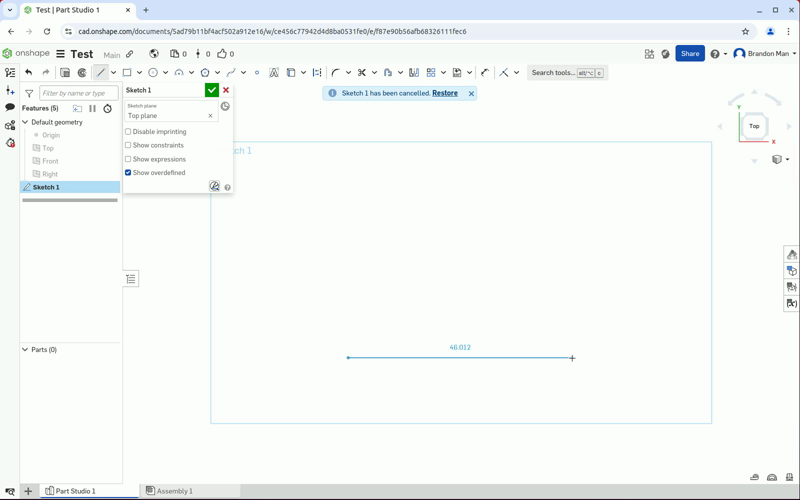
key_up(shift)
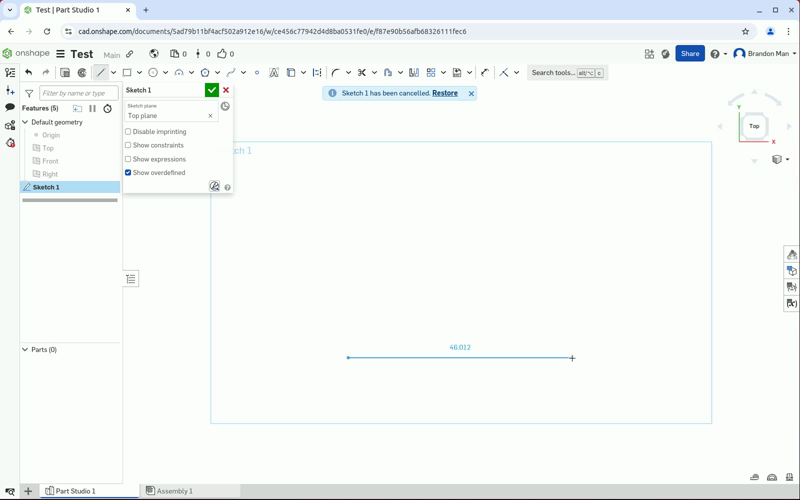
key_down(shift)
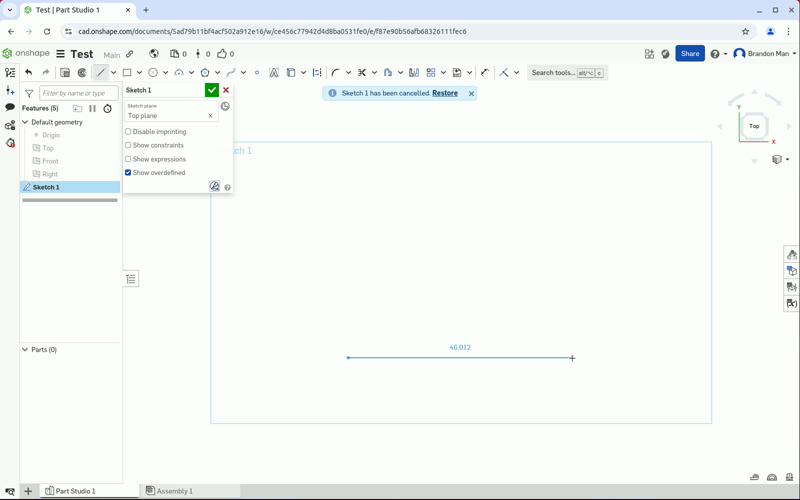
mouse_move(572, 209)
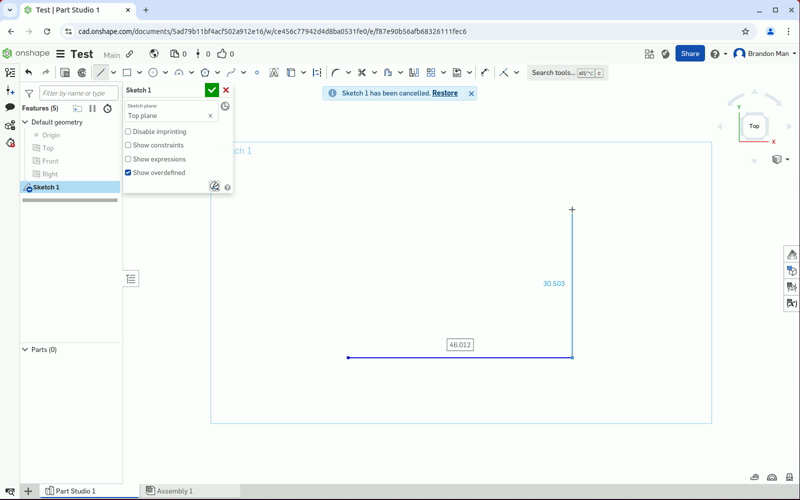
click(572, 209)
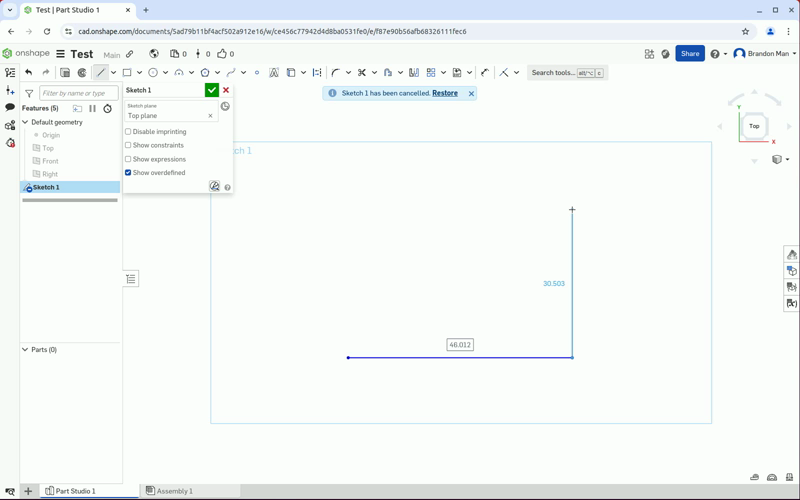
key_up(shift)
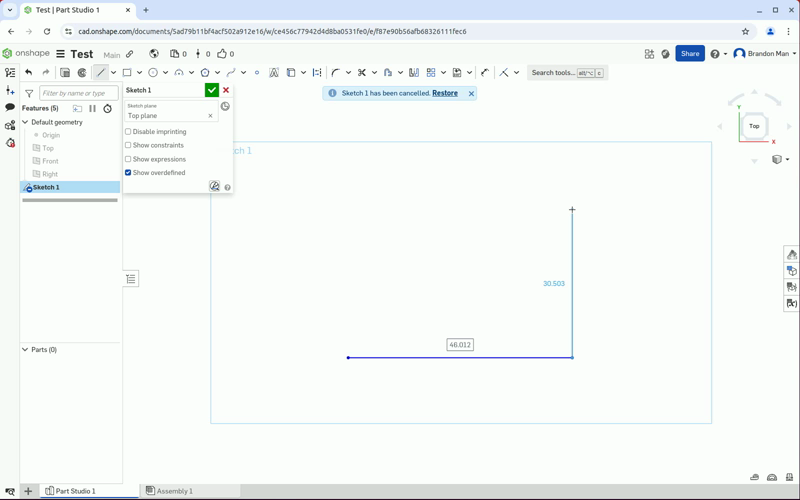
key_down(shift)
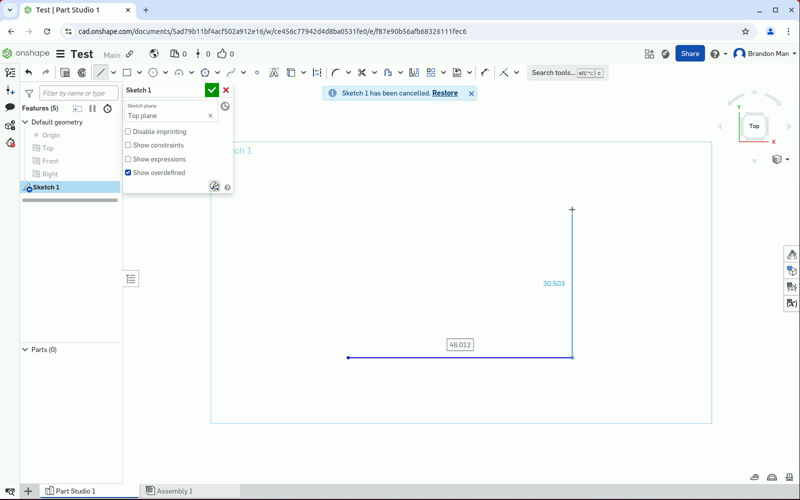
mouse_move(348, 209)
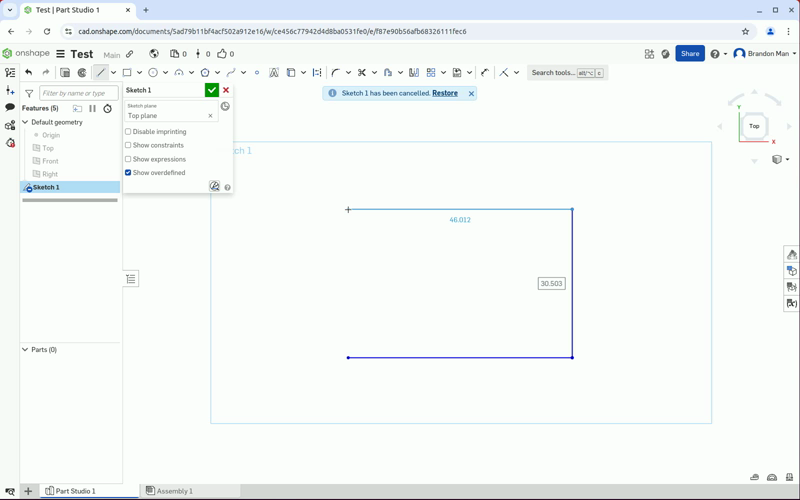
click(348, 209)
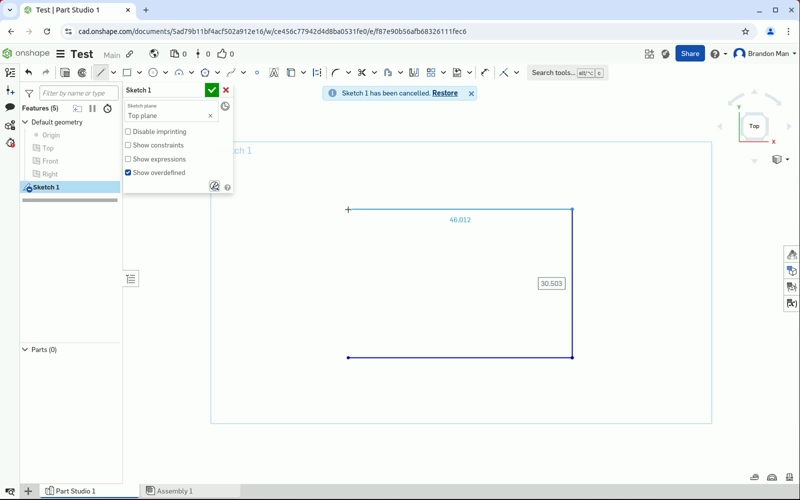
key_up(shift)
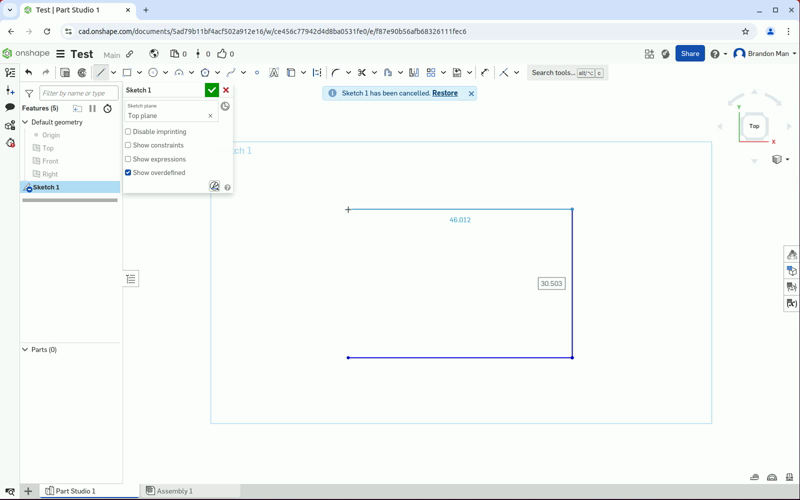
key_down(shift)
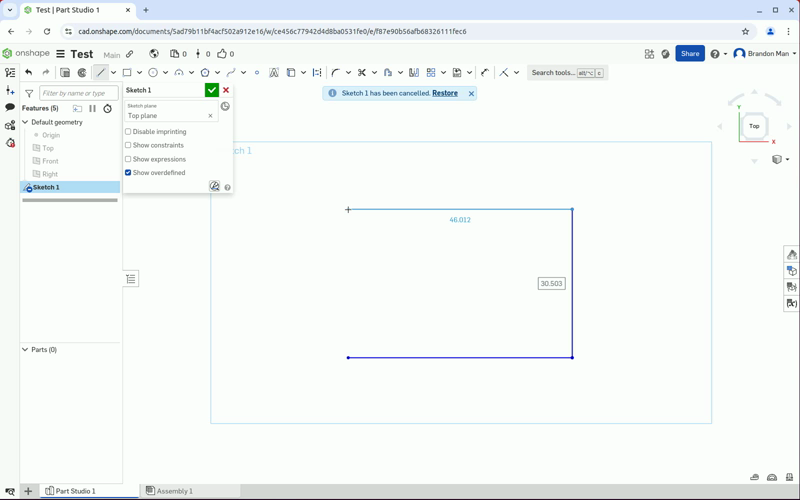
mouse_move(348, 357)
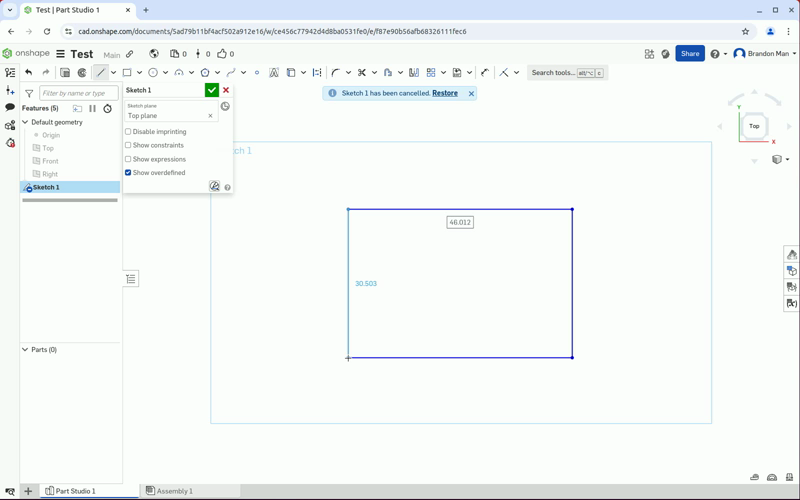
key_up(shift)
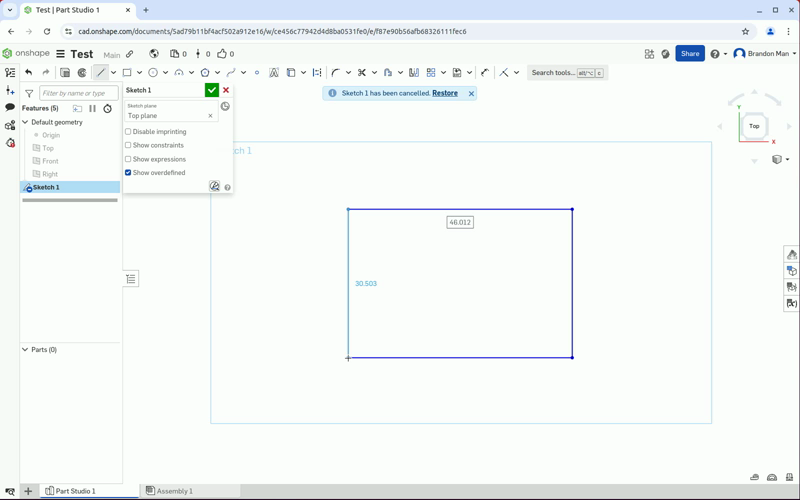
click(348, 357)
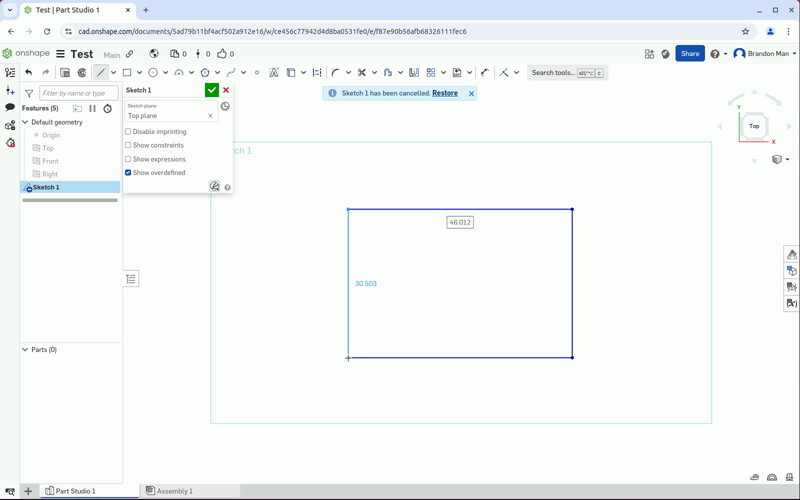
key(esc)
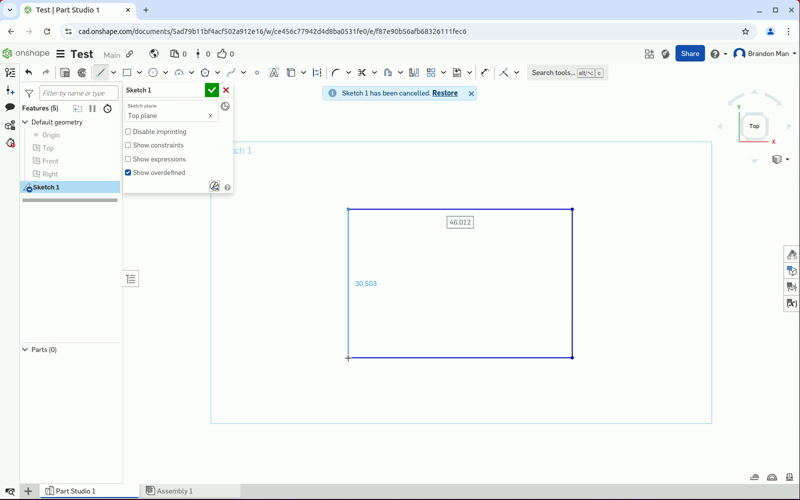
key(c)
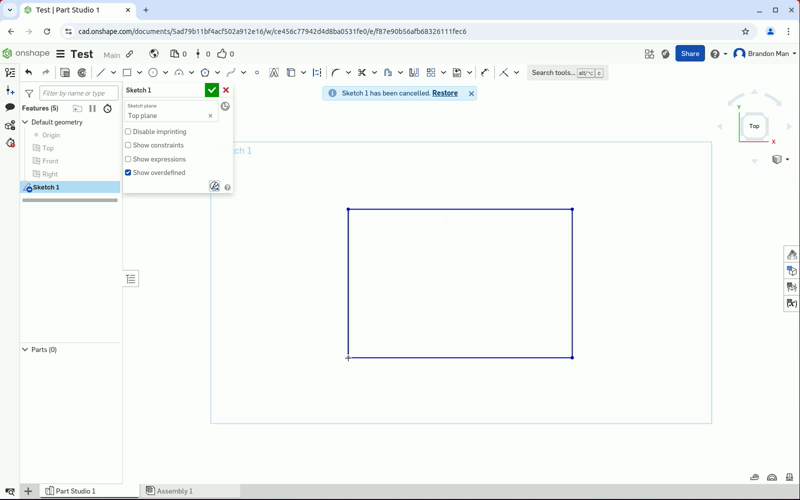
key_down(shift)
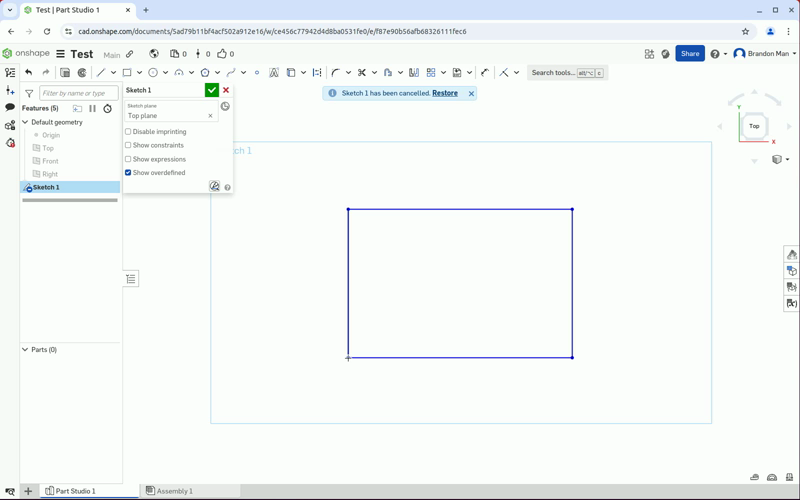
mouse_move(461, 282)
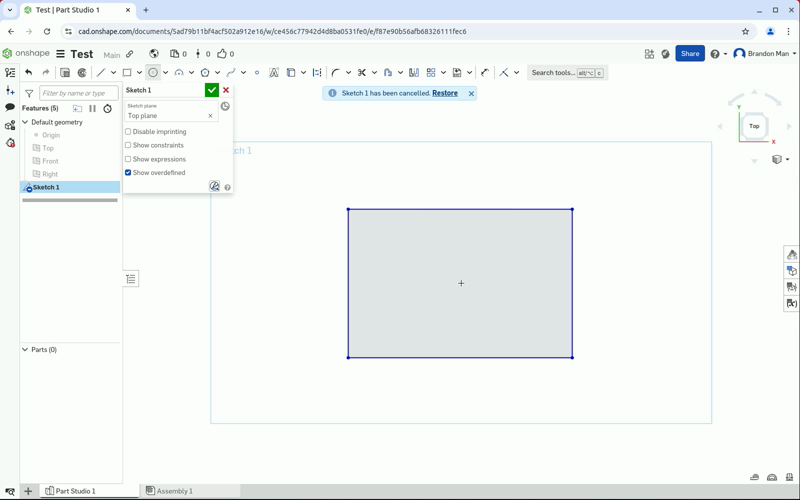
click(461, 282)
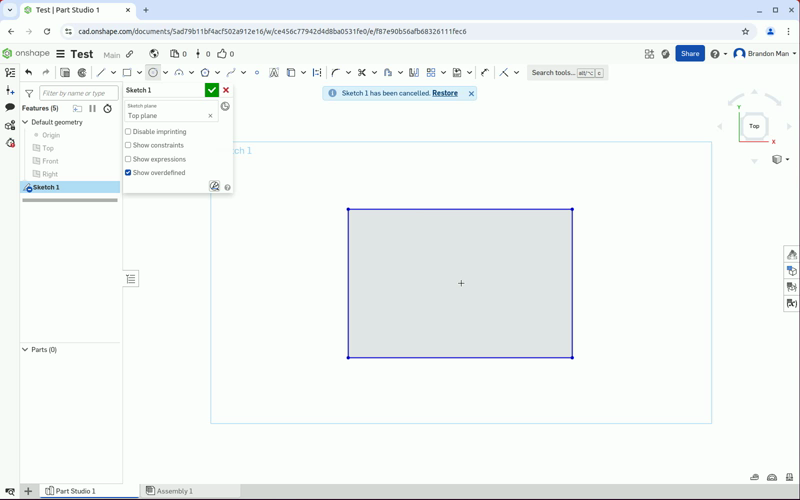
key_up(shift)
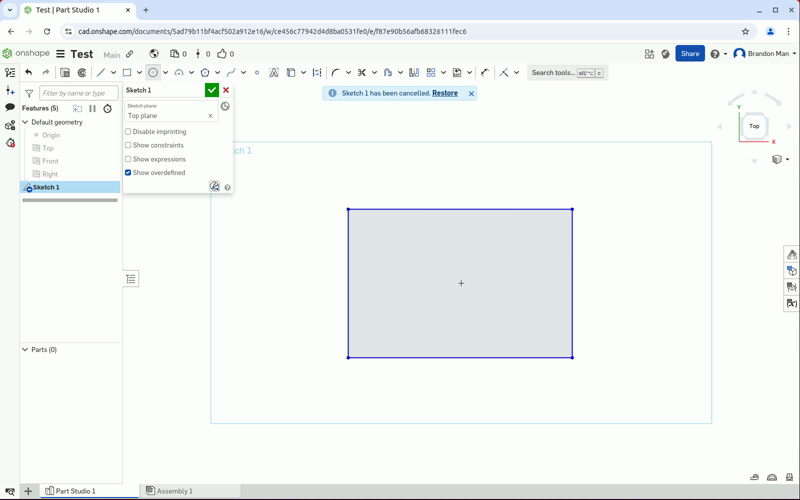
mouse_move(499, 282)
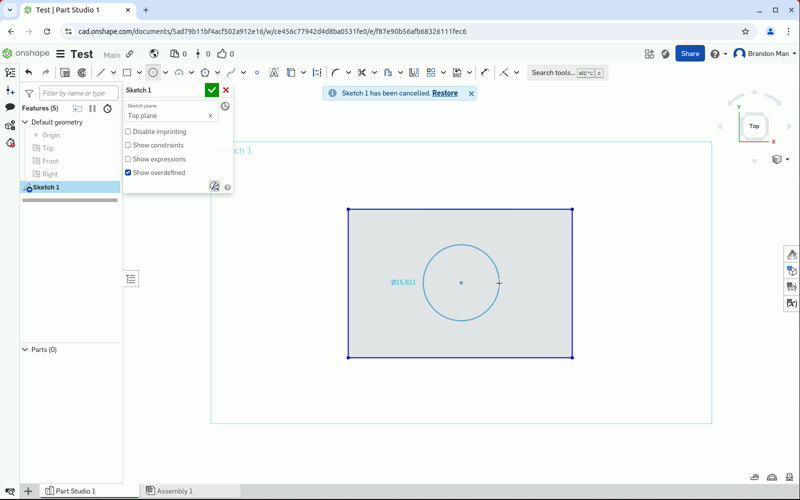
click(499, 282)
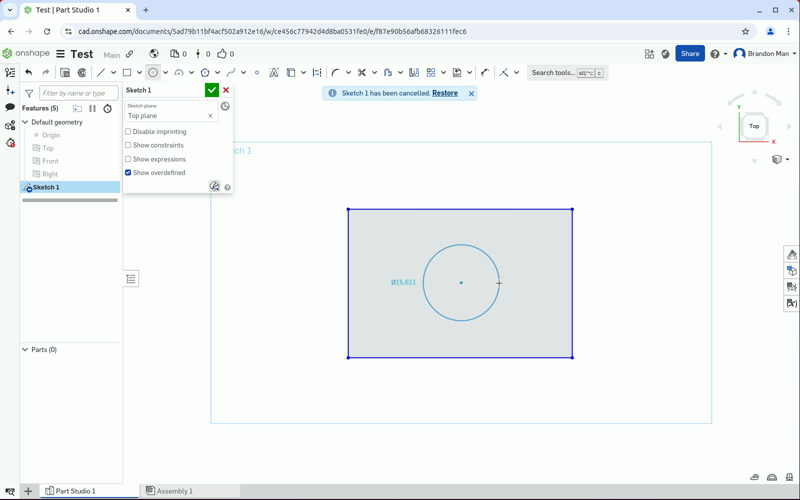
key(esc)
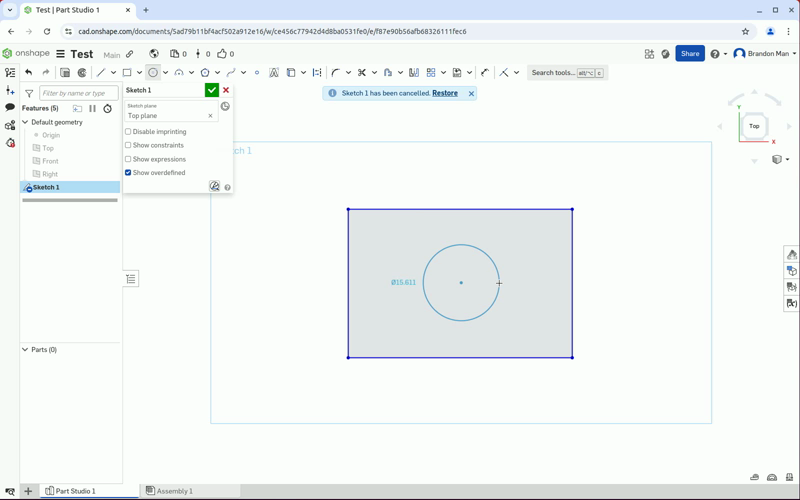
mouse_move(368, 334)
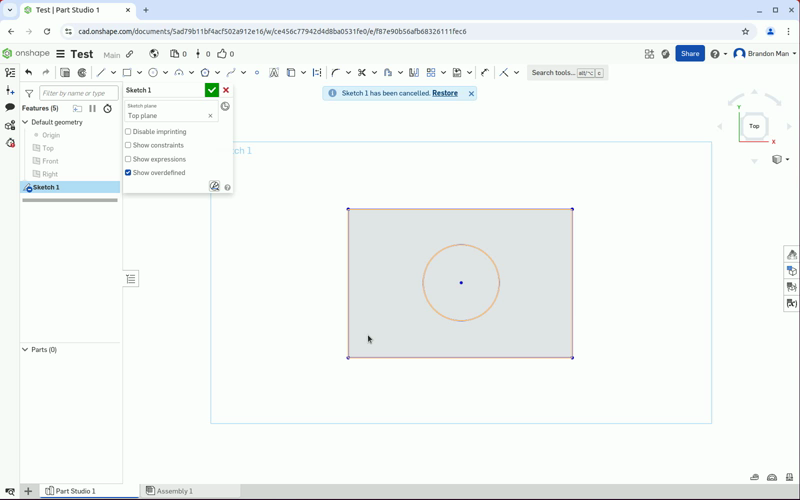
click(368, 334)
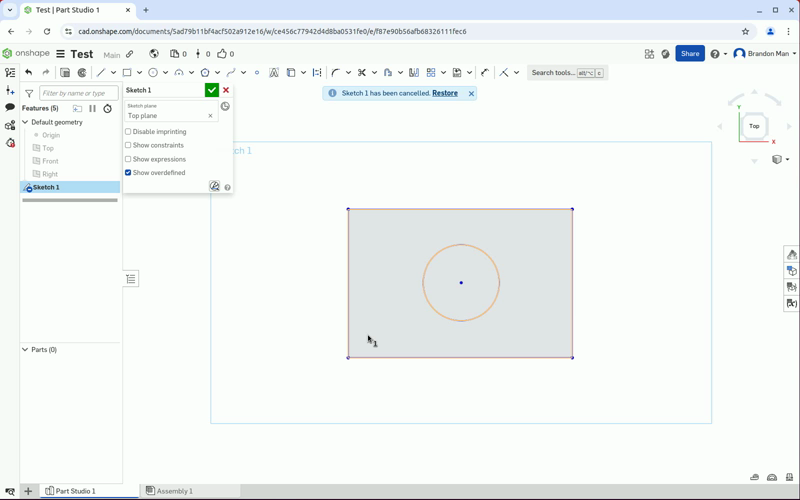
mouse_move(73, 352)
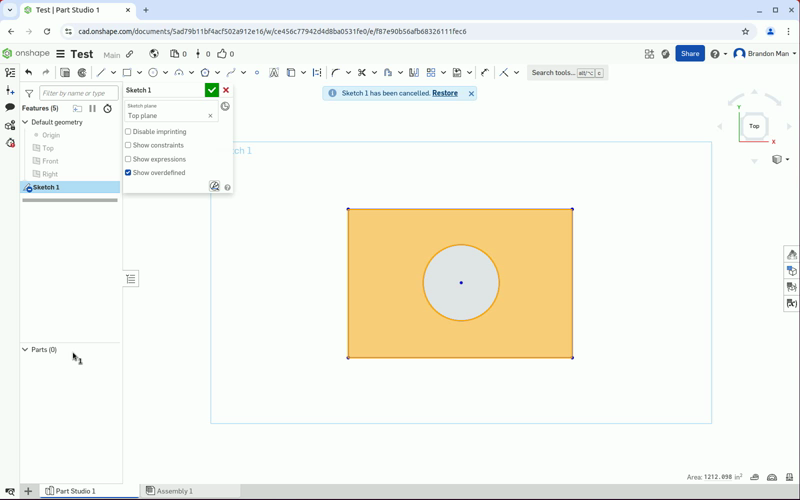
key(shift+y)
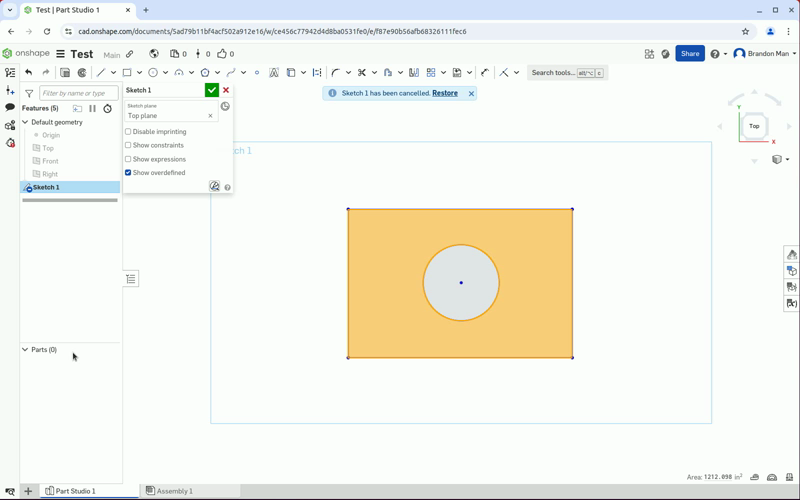
key(shift+e)
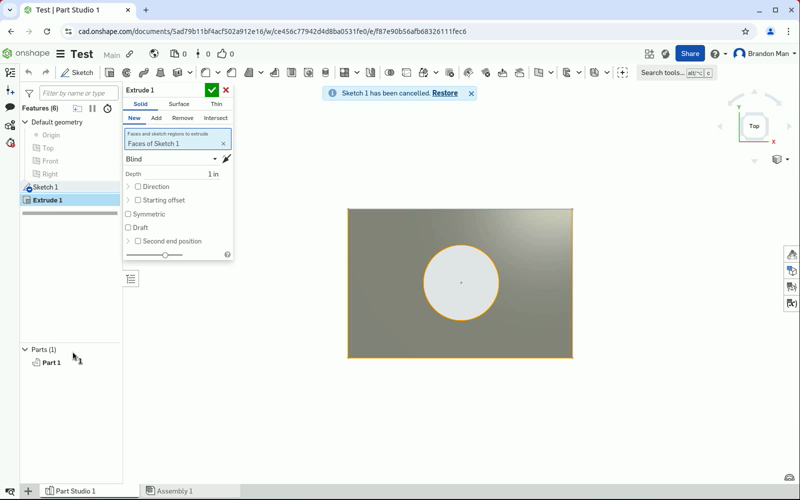
mouse_move(143, 106)
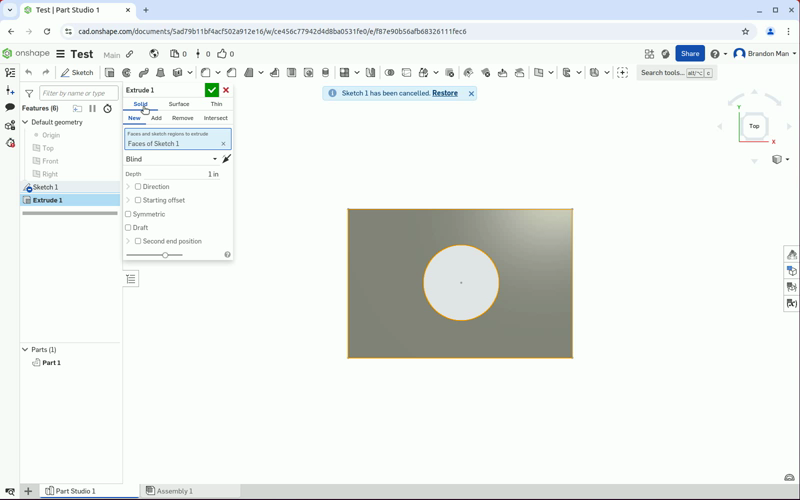
click(143, 106)
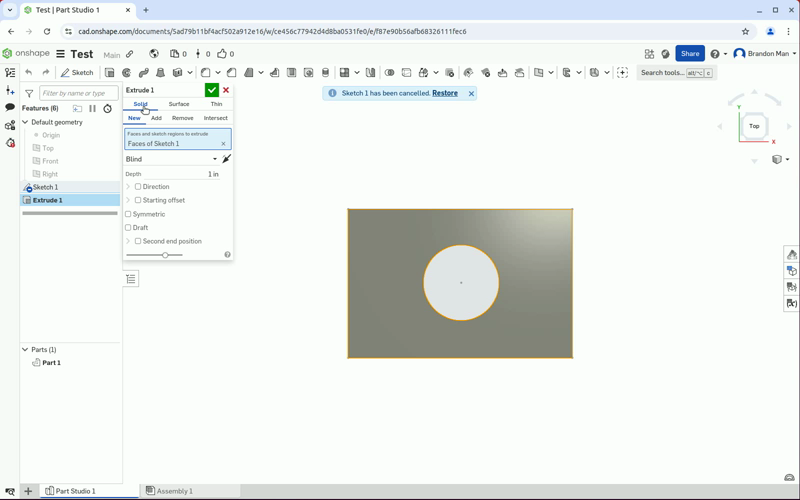
mouse_move(137, 120)
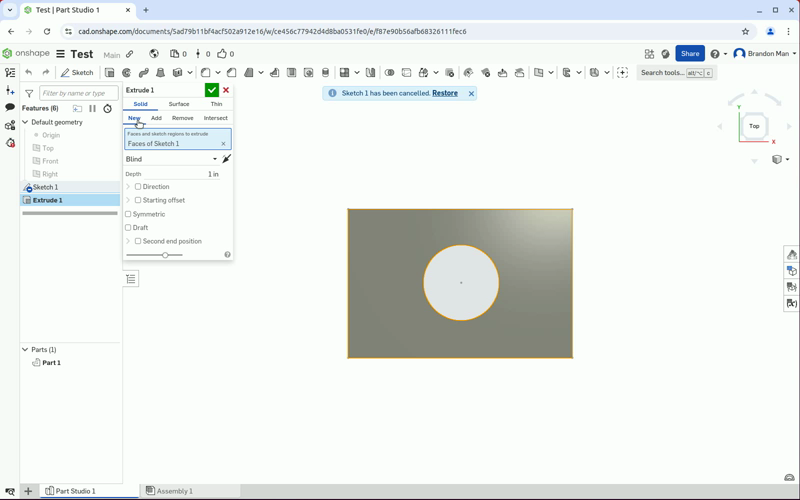
click(137, 120)
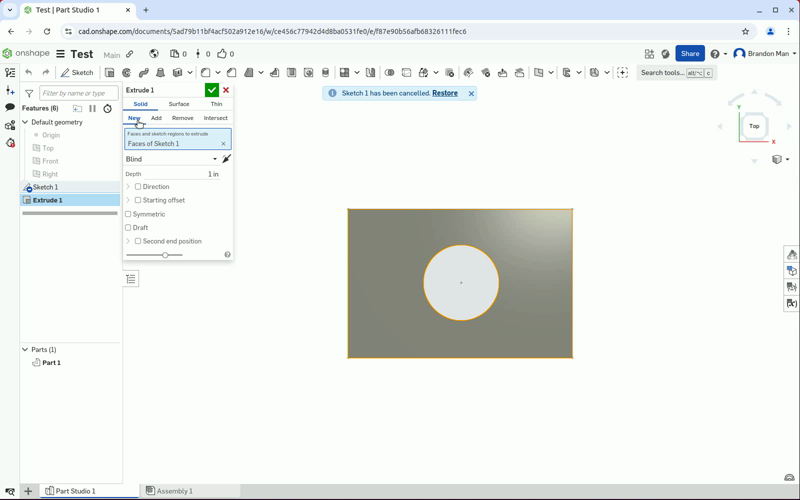
key(tab, 4)
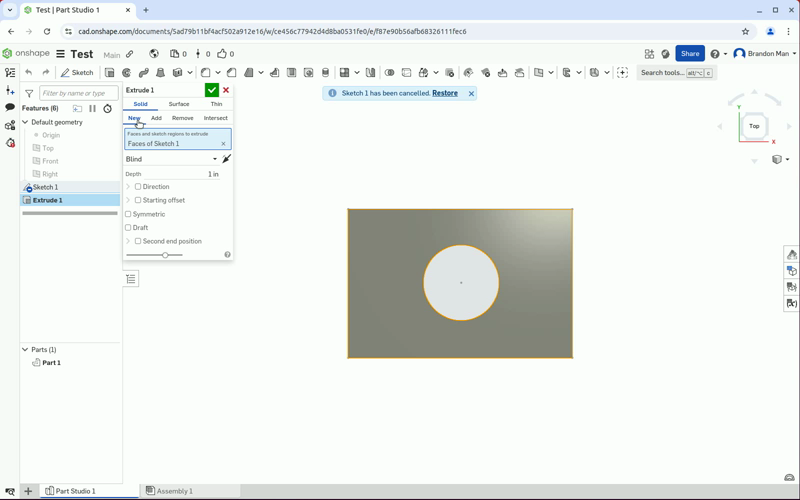
text(7.703)
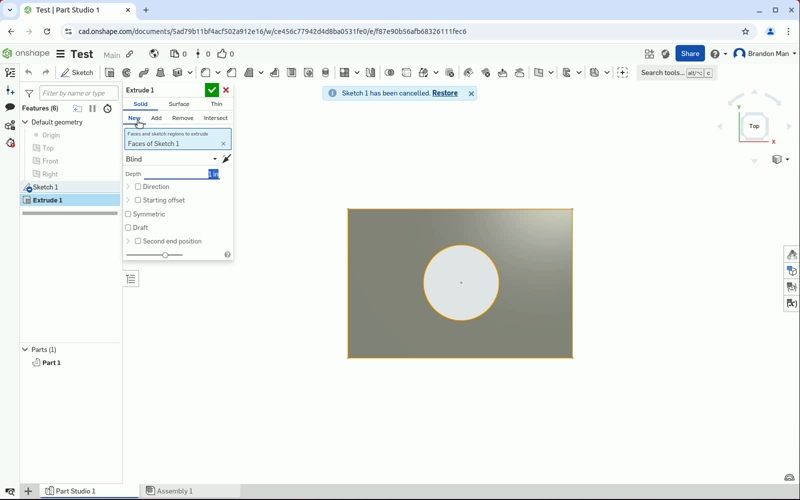
key(enter)
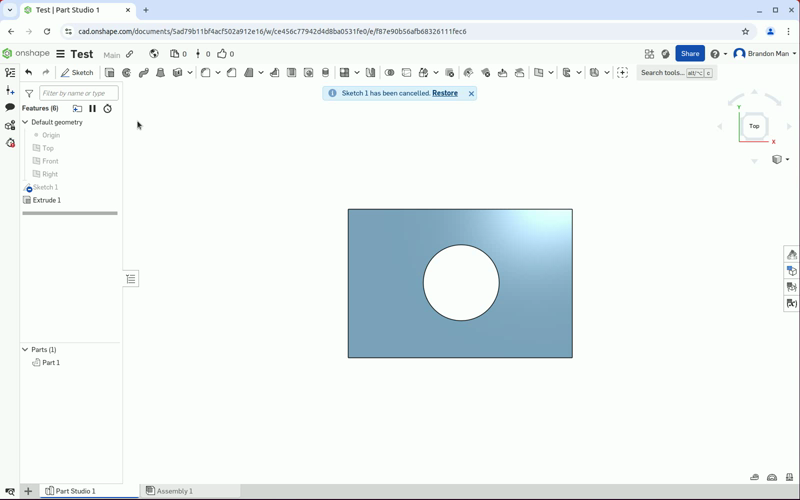
key(shift+h)
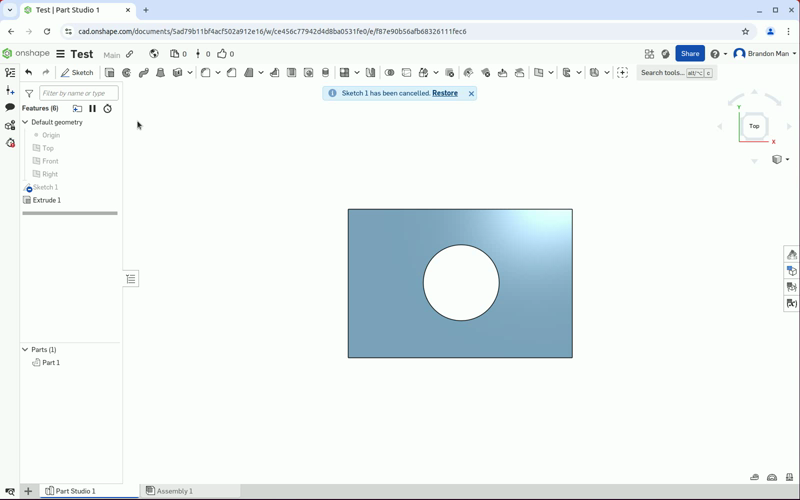
key(shift+h)
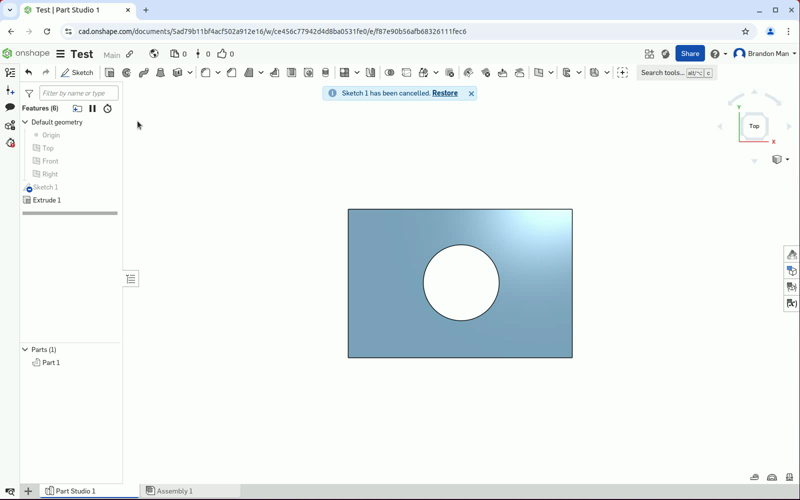
mouse_move(73, 189)
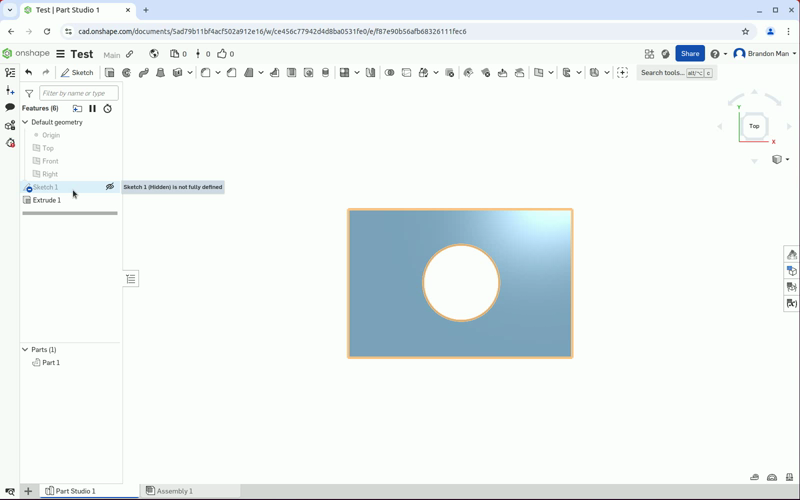
click(73, 189)
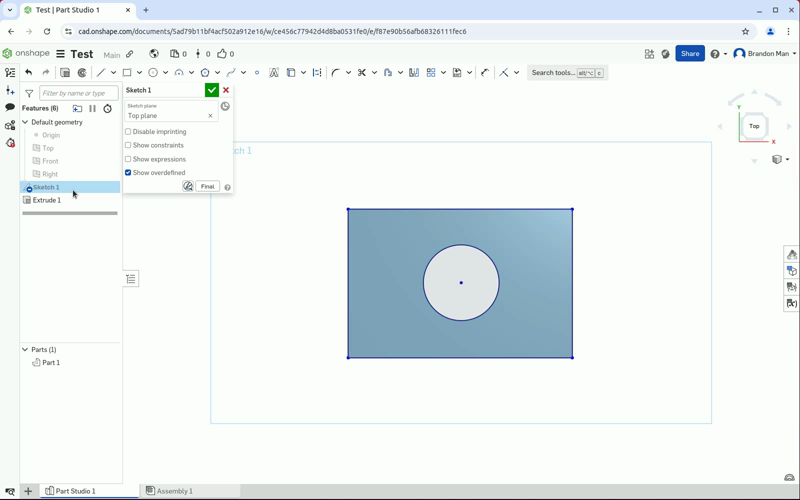
mouse_move(229, 92)
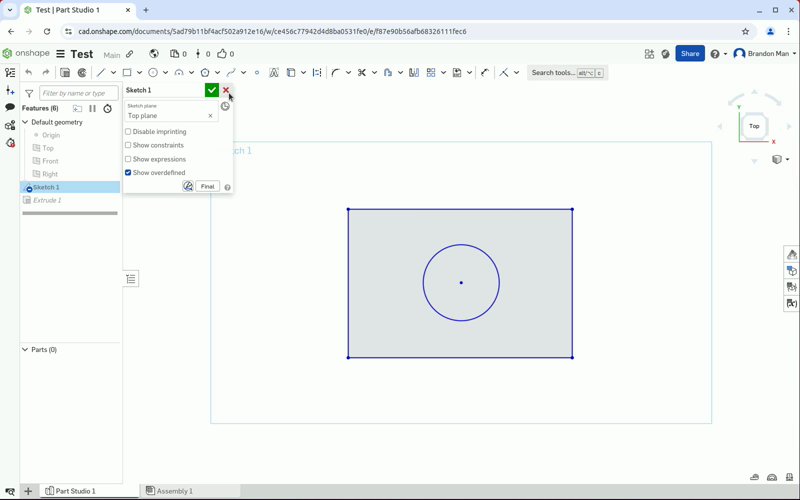
click(229, 92)
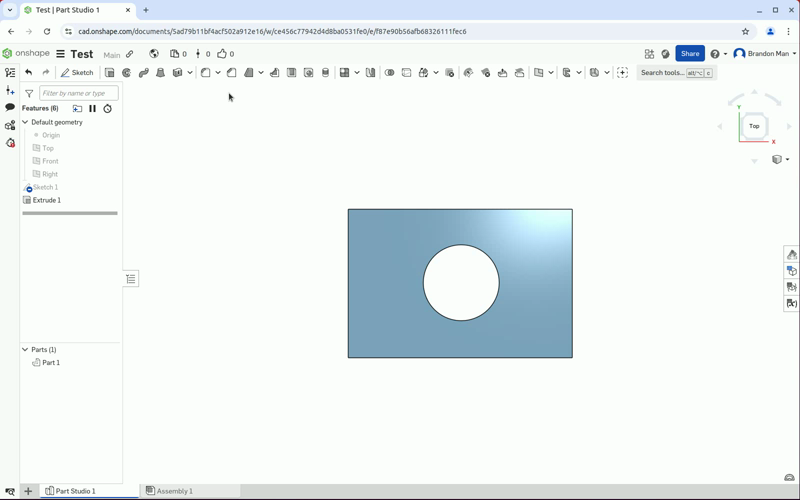
mouse_move(541, 75)
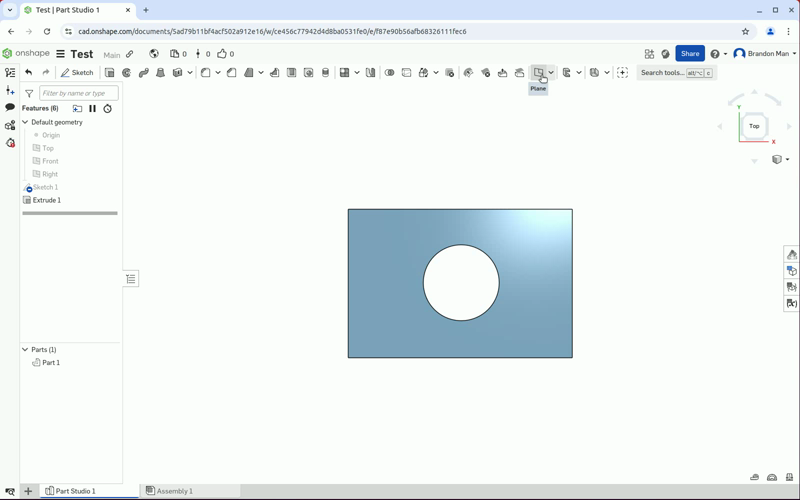
click(541, 75)
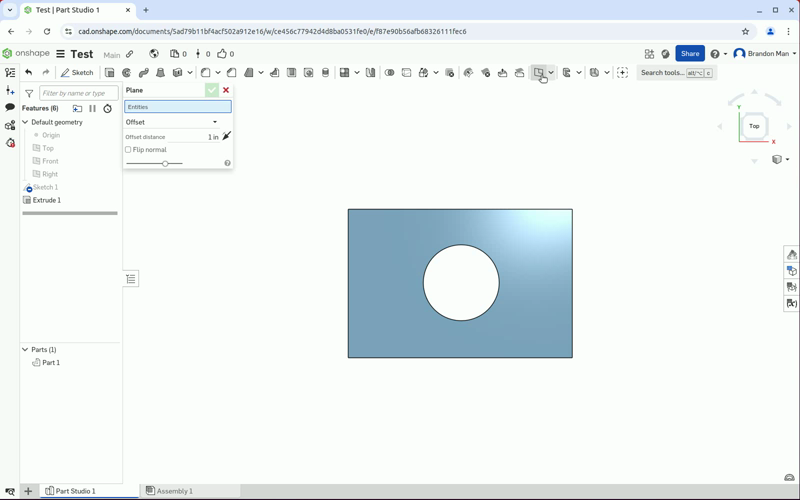
mouse_move(73, 150)
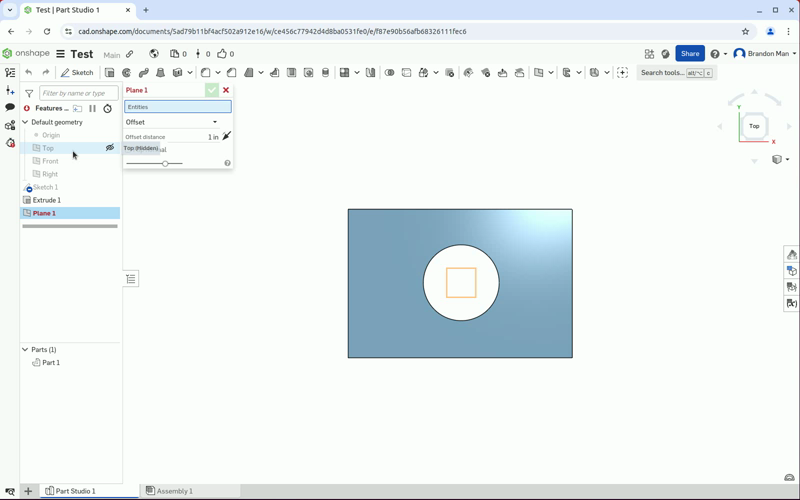
click(73, 150)
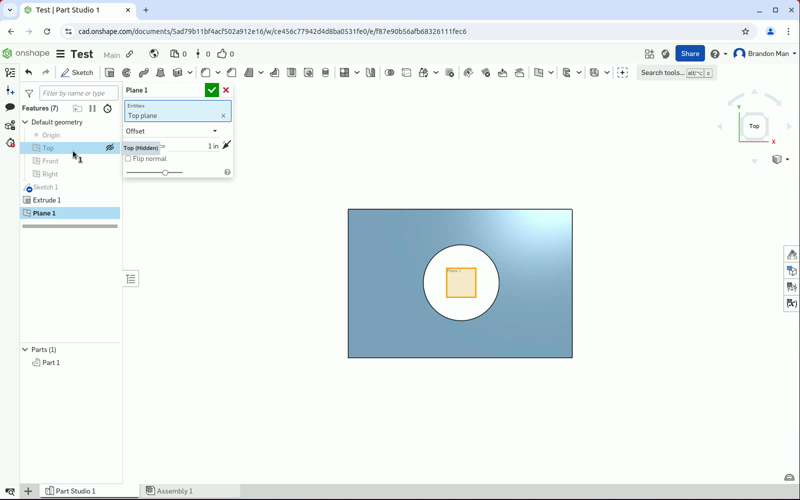
key(tab, 2)
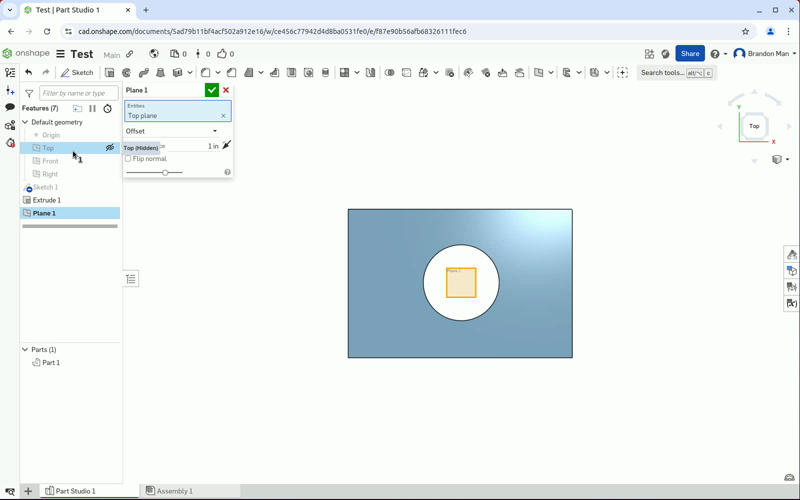
text(7.703)
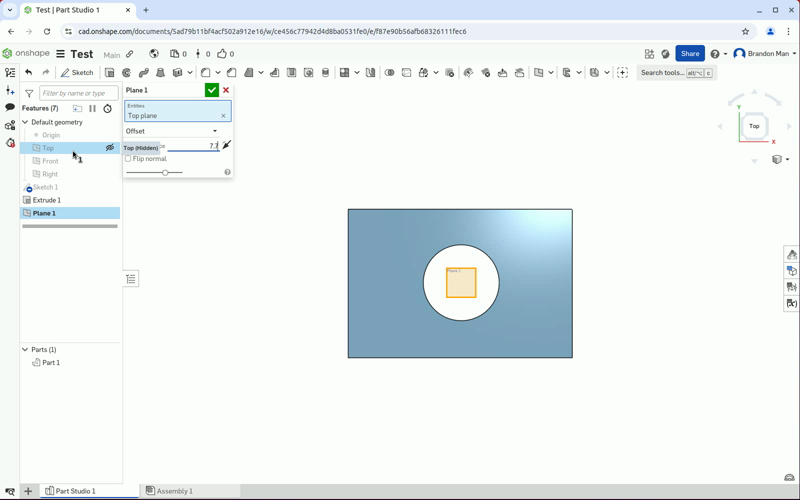
key(enter, 2)
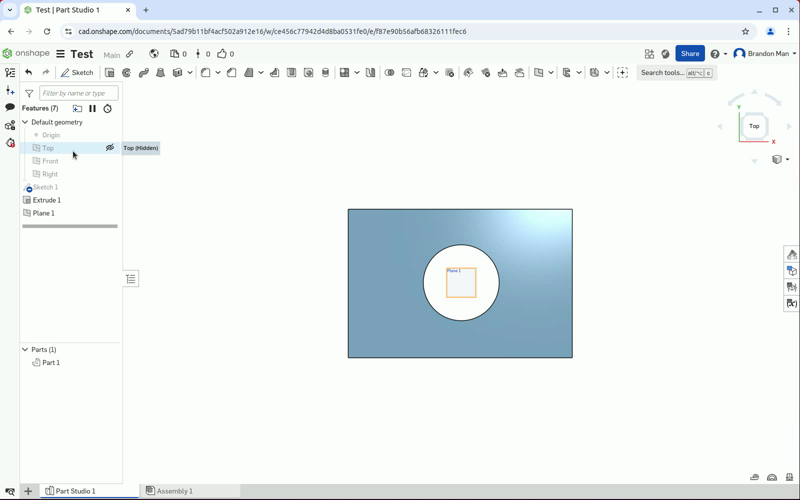
key(shift+s)
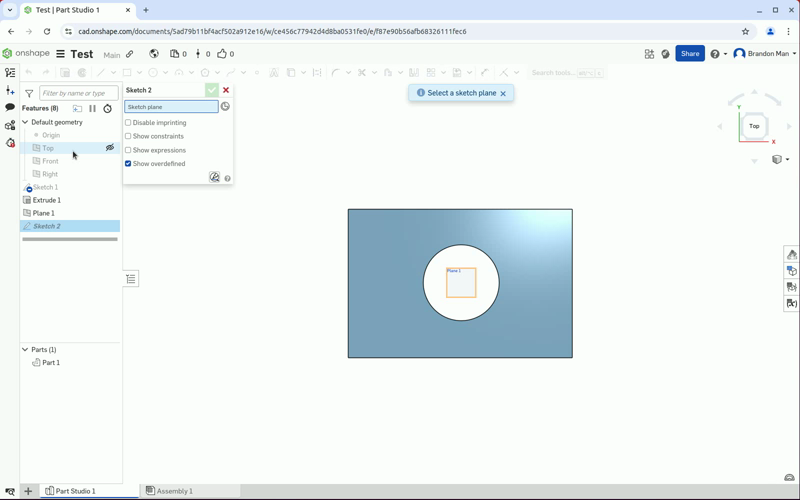
mouse_move(73, 215)
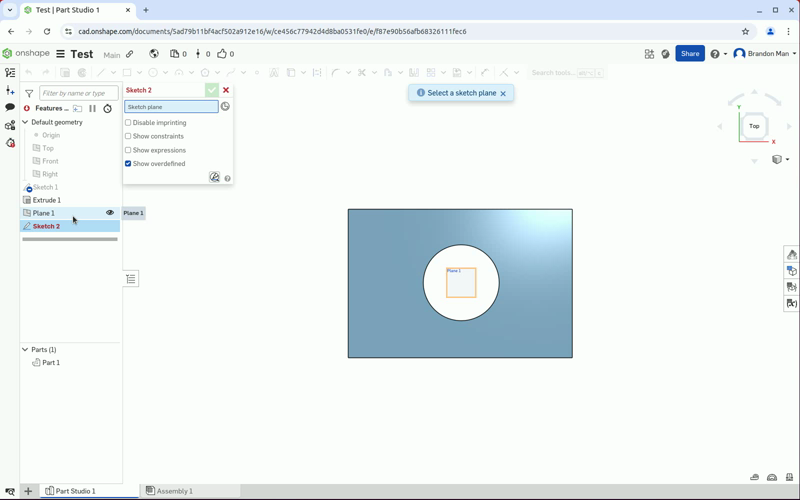
click(73, 215)
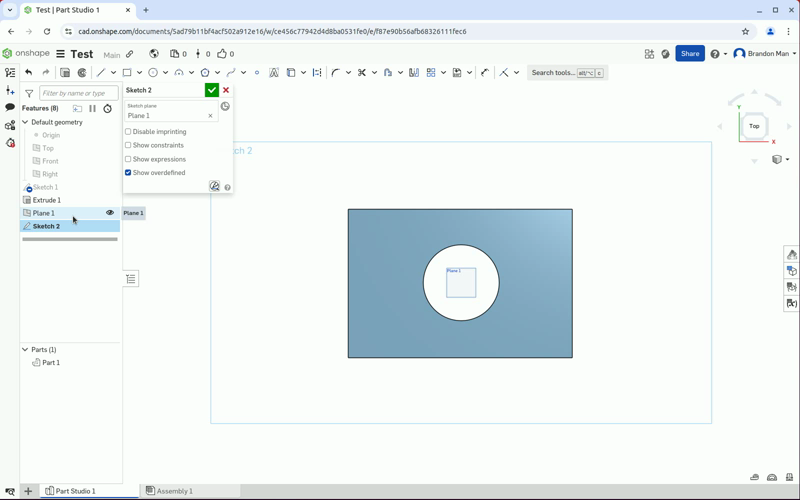
mouse_move(73, 352)
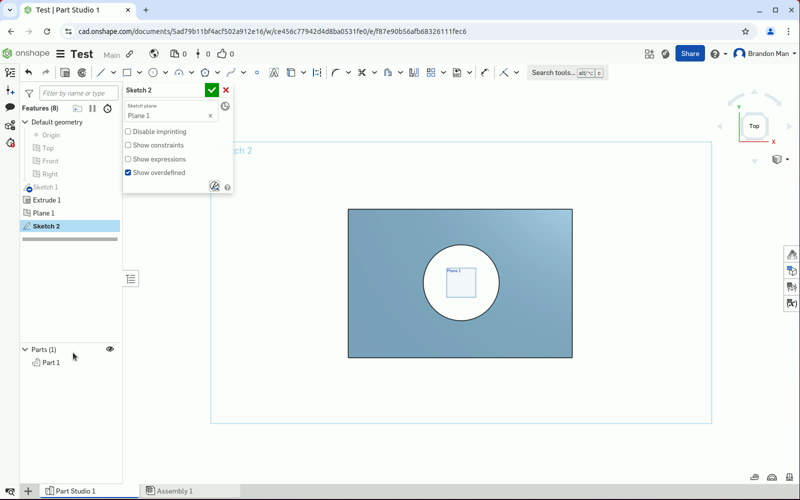
key(y)
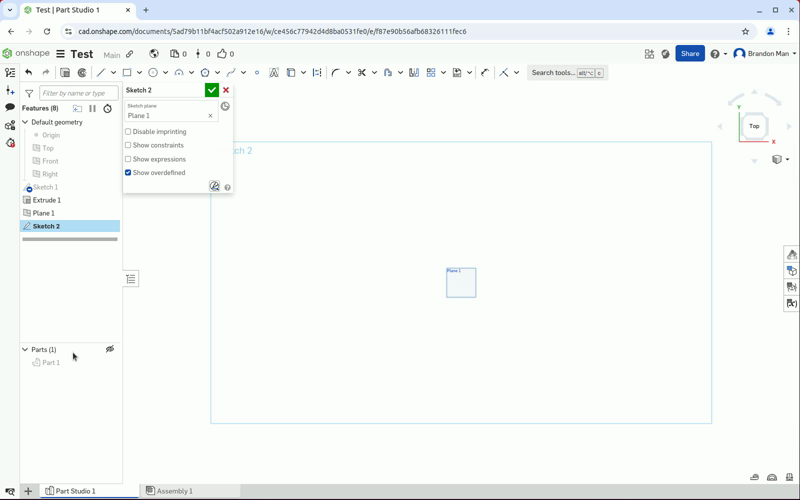
key(l)
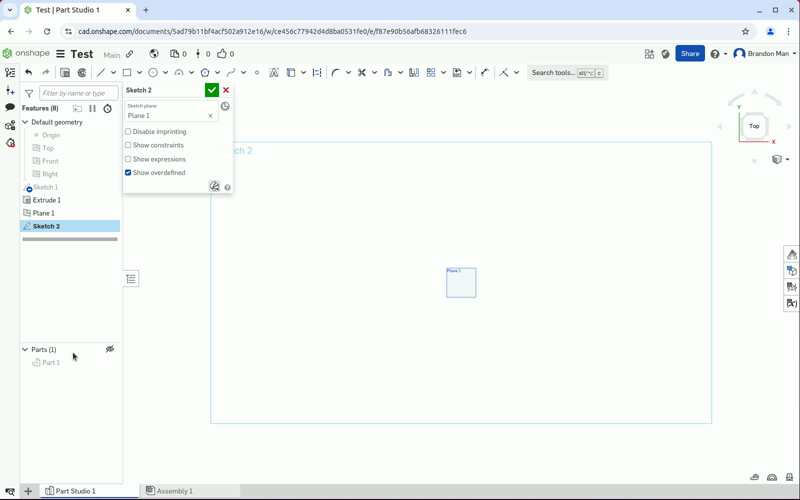
key_down(shift)
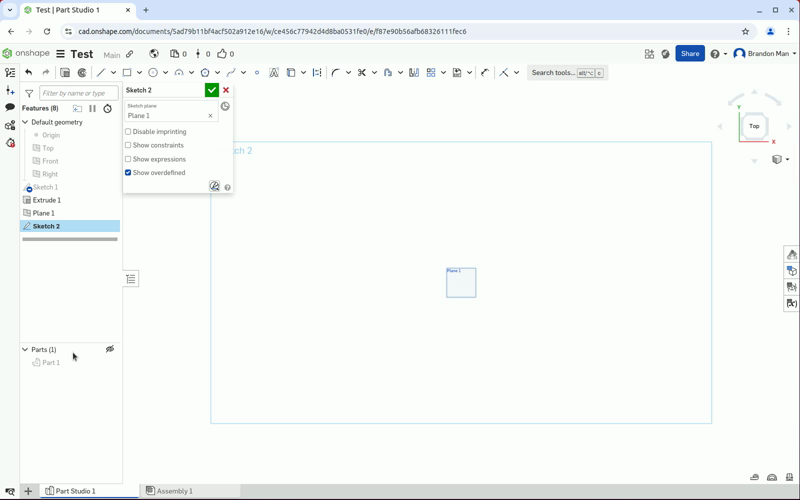
mouse_move(355, 357)
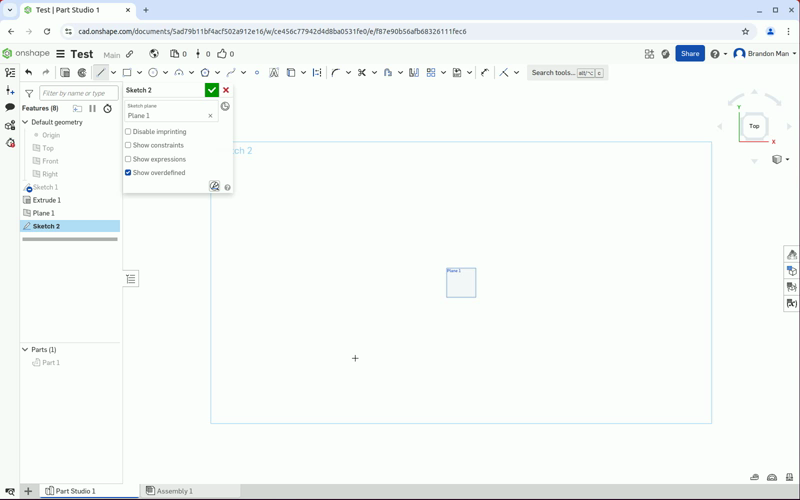
click(355, 357)
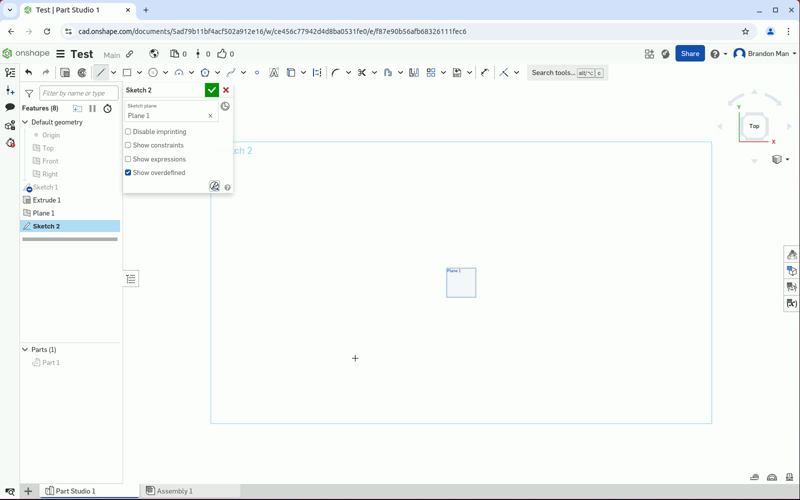
key_up(shift)
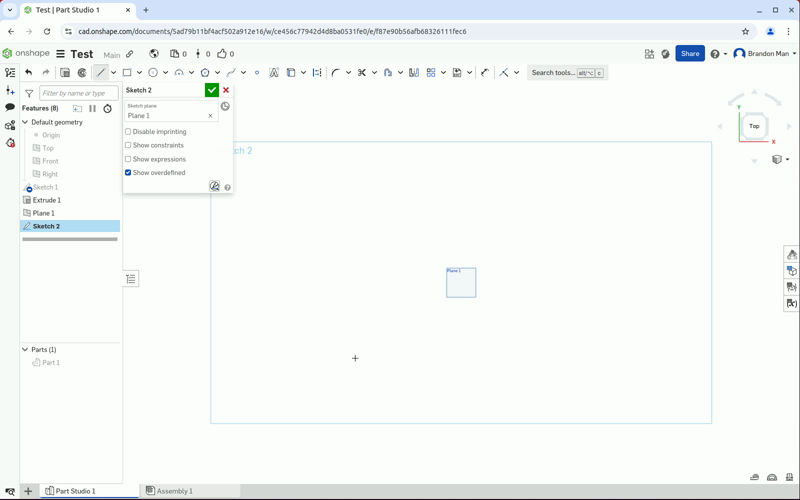
key_down(shift)
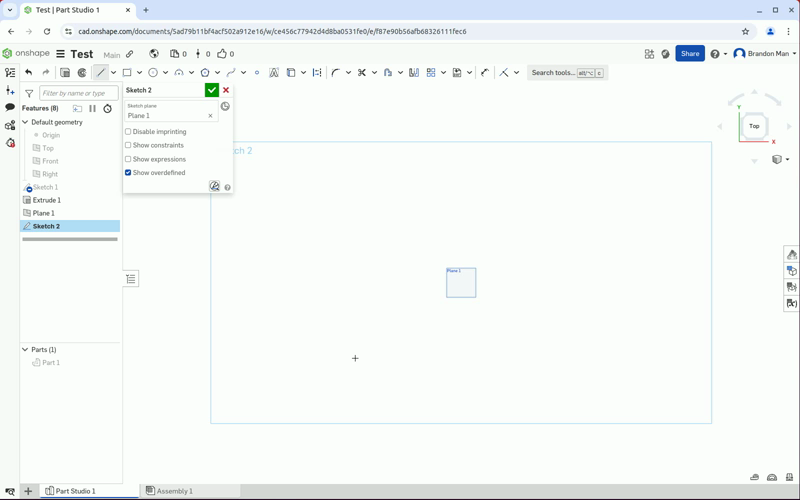
mouse_move(385, 357)
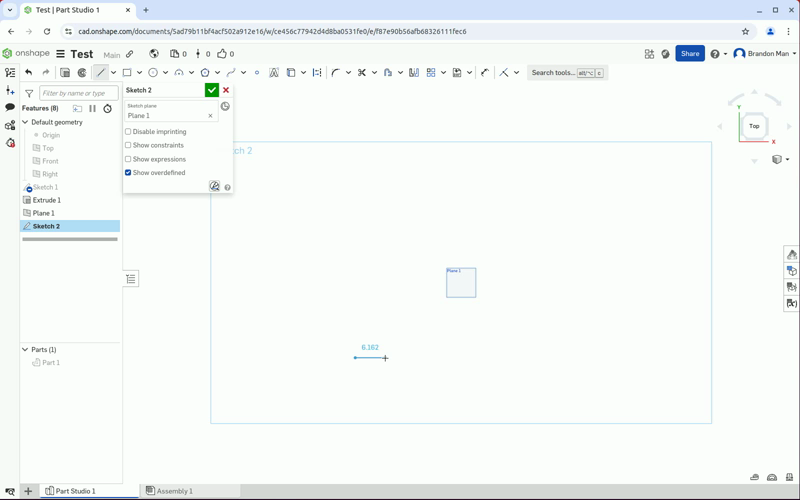
mouse_move(374, 357)
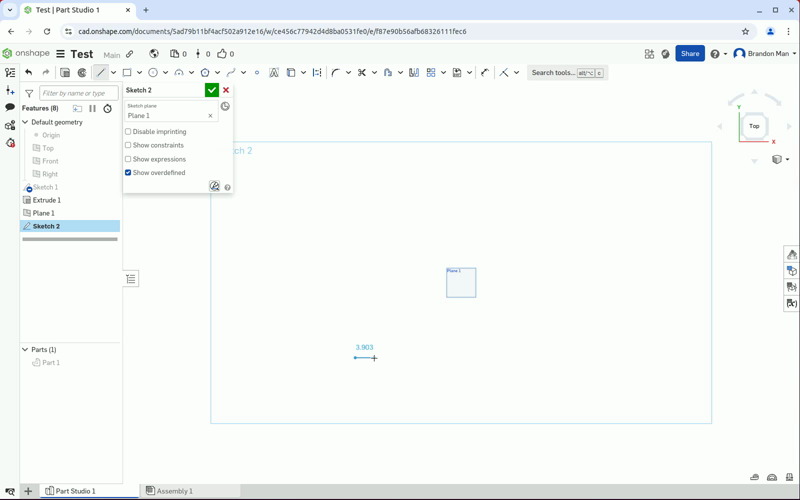
click(374, 357)
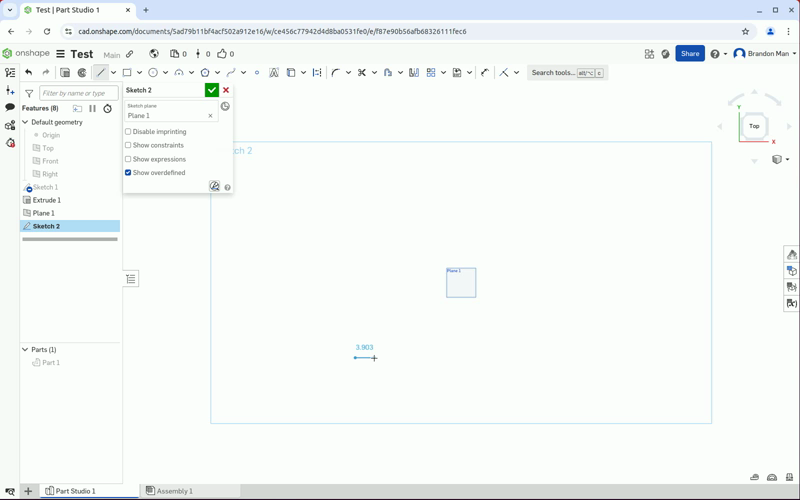
key_up(shift)
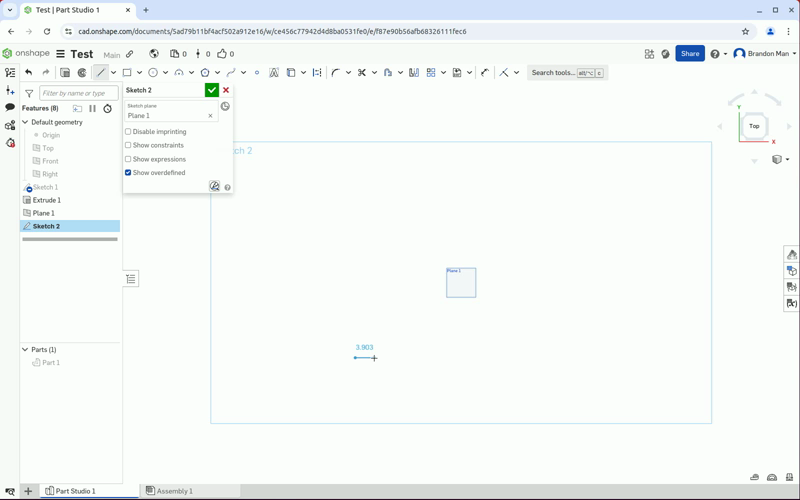
key_down(shift)
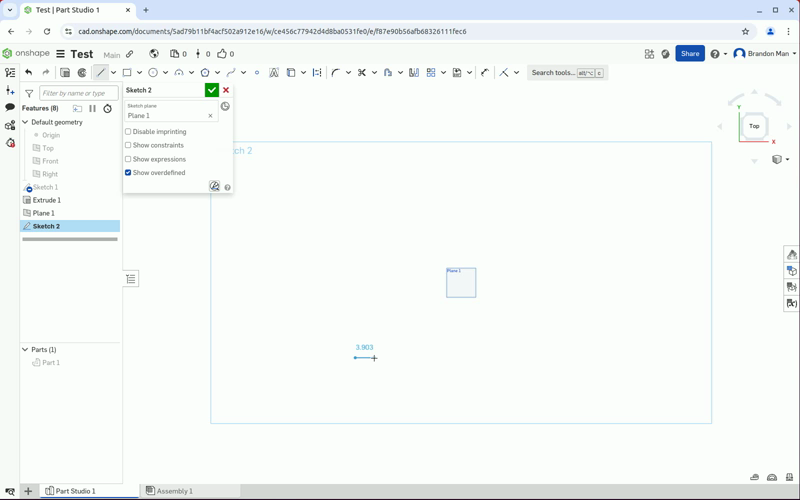
mouse_move(374, 208)
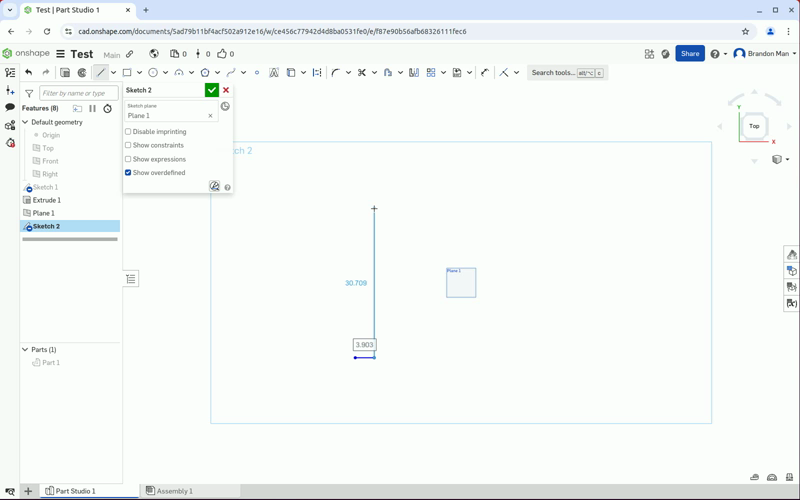
click(374, 208)
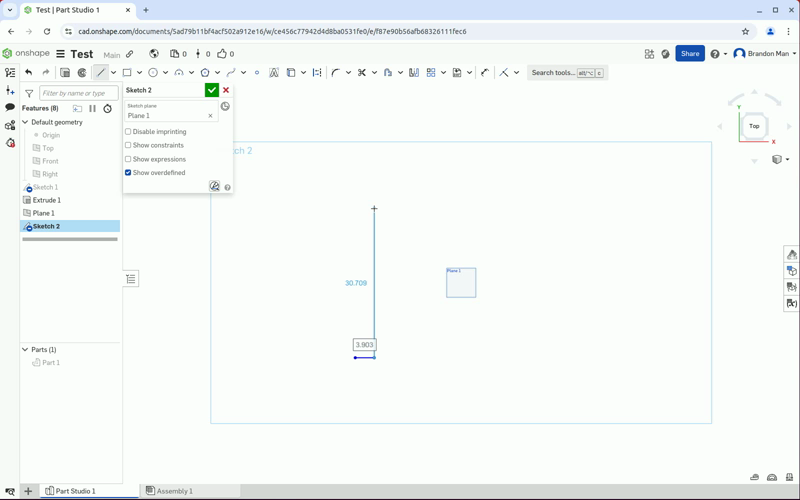
key_up(shift)
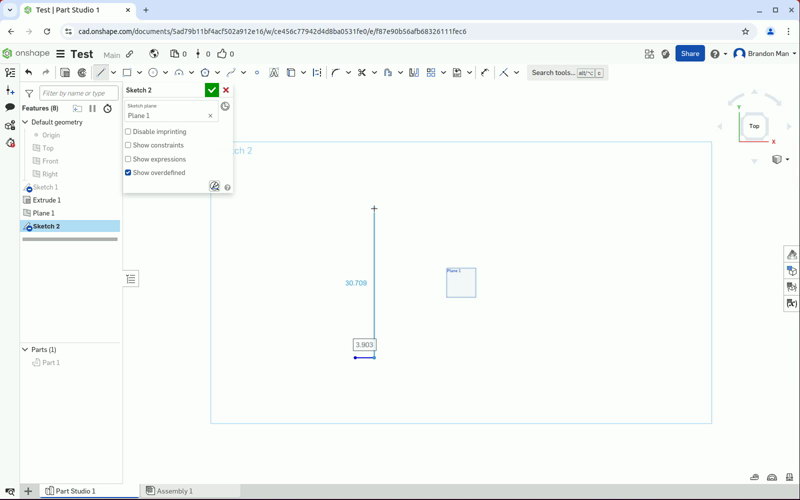
key_down(shift)
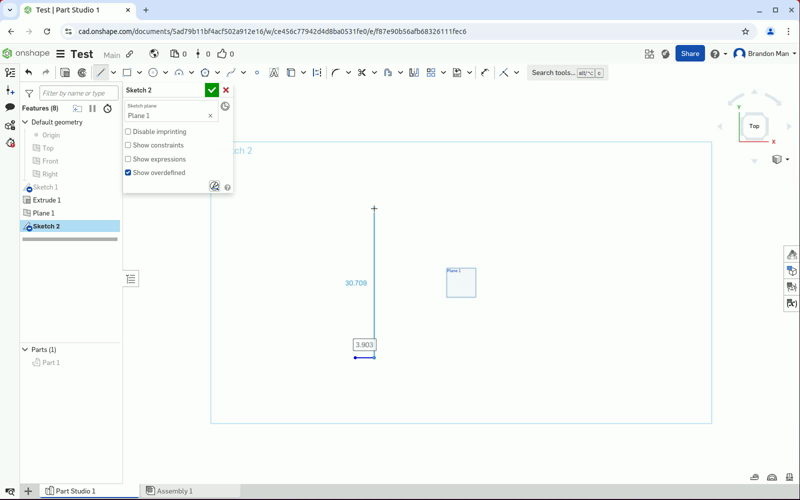
mouse_move(404, 208)
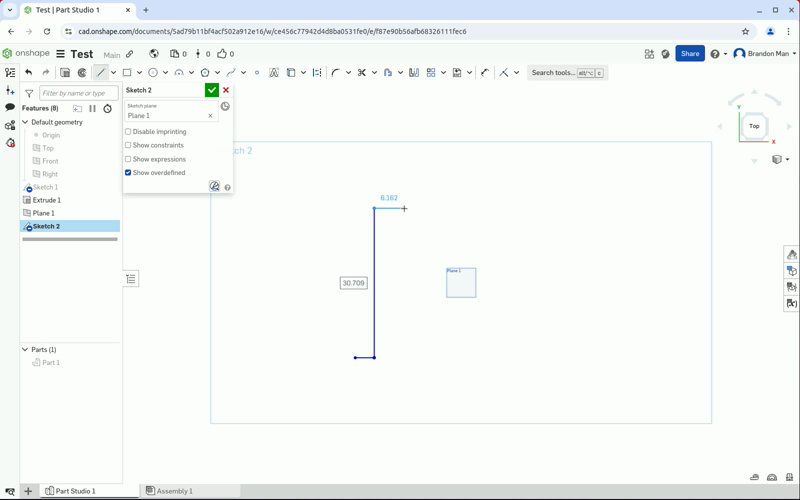
mouse_move(355, 208)
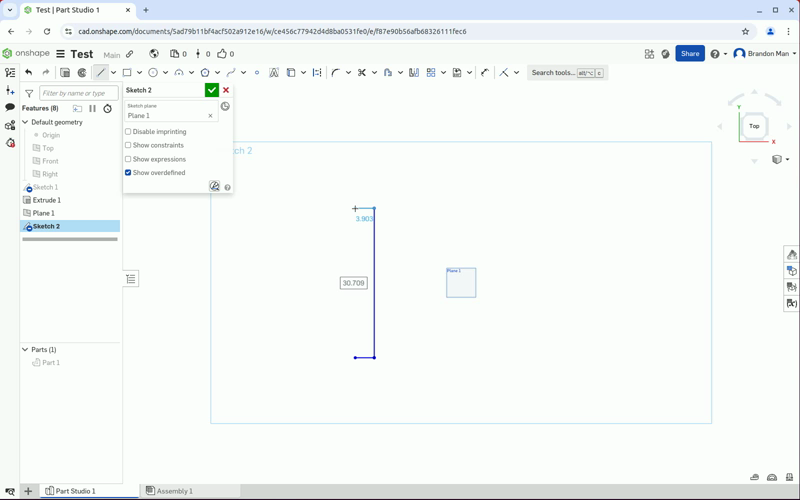
click(355, 208)
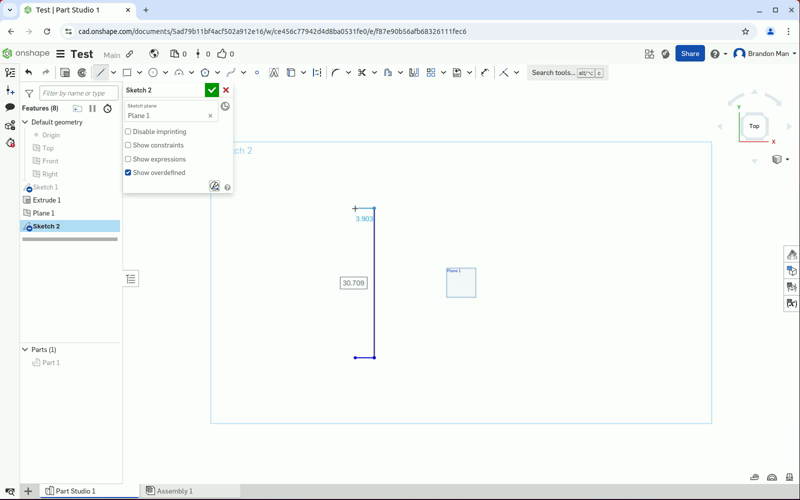
key_up(shift)
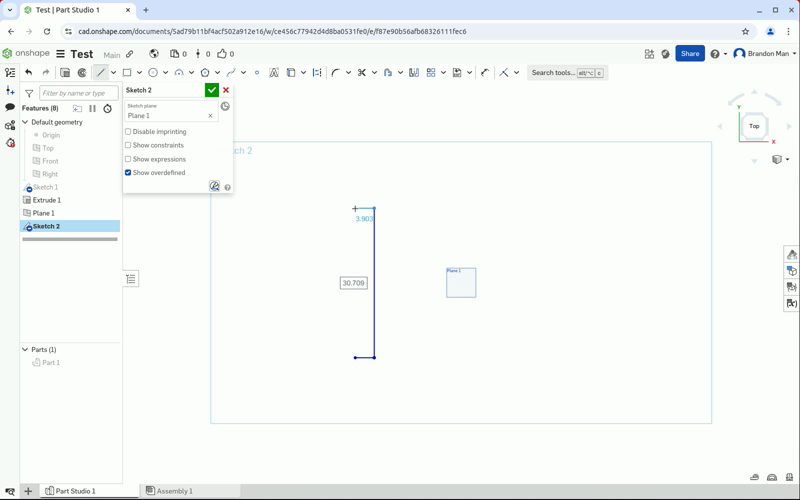
key_down(shift)
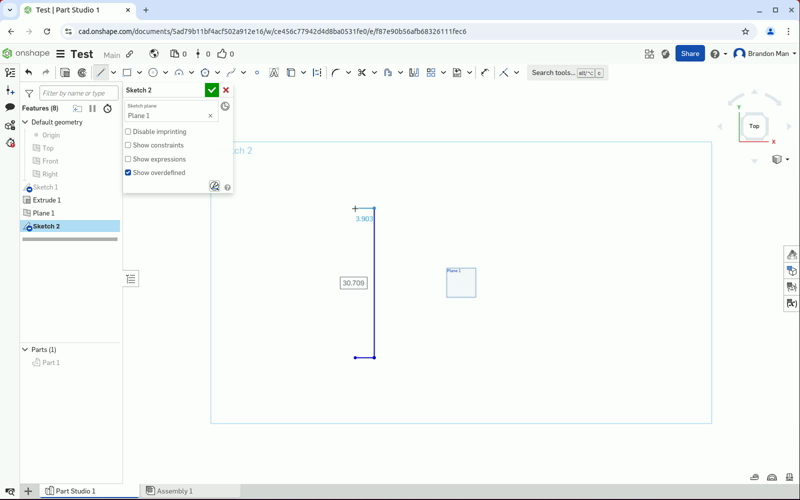
mouse_move(355, 357)
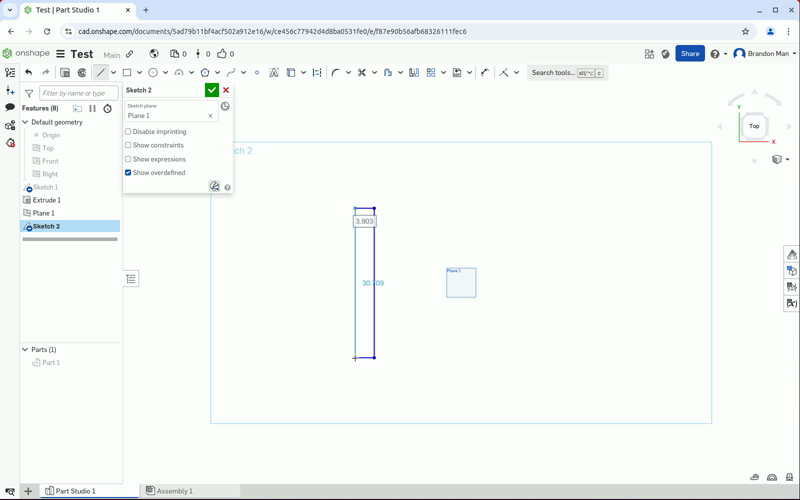
key_up(shift)
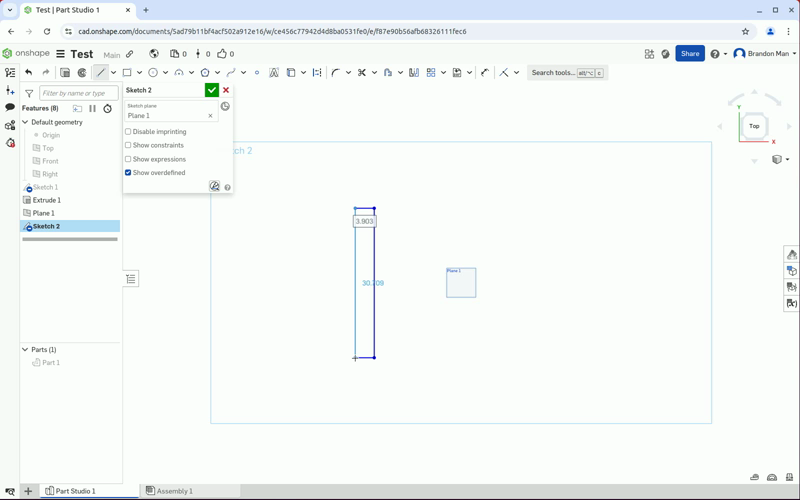
click(355, 357)
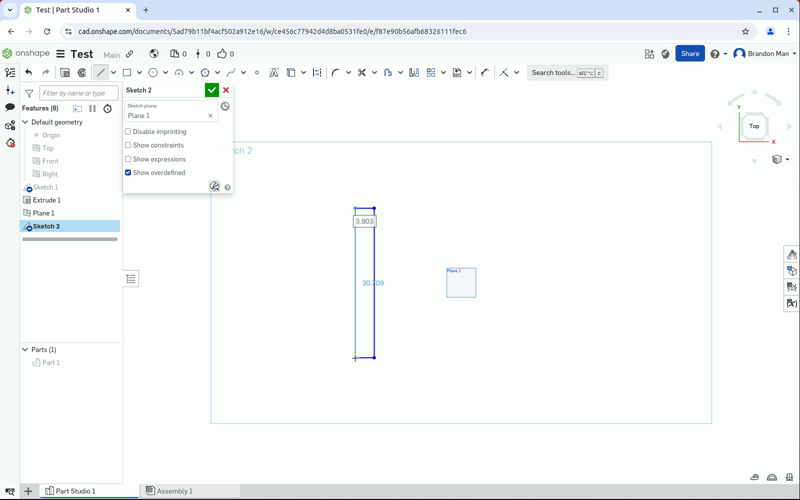
key(esc)
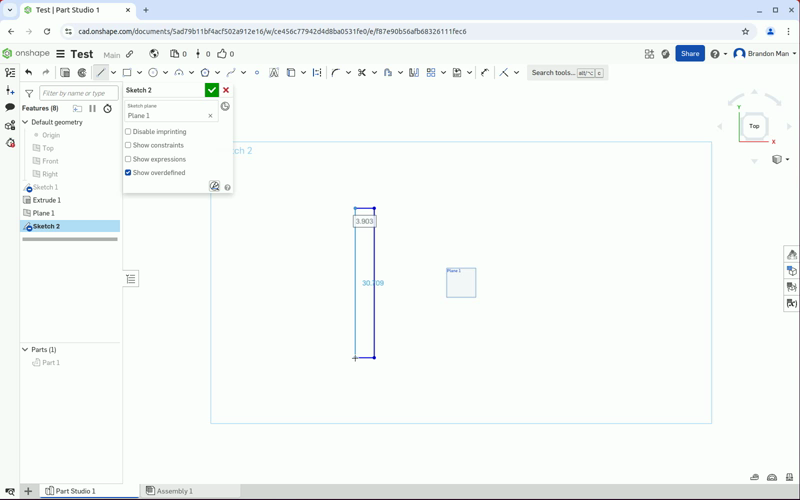
mouse_move(358, 306)
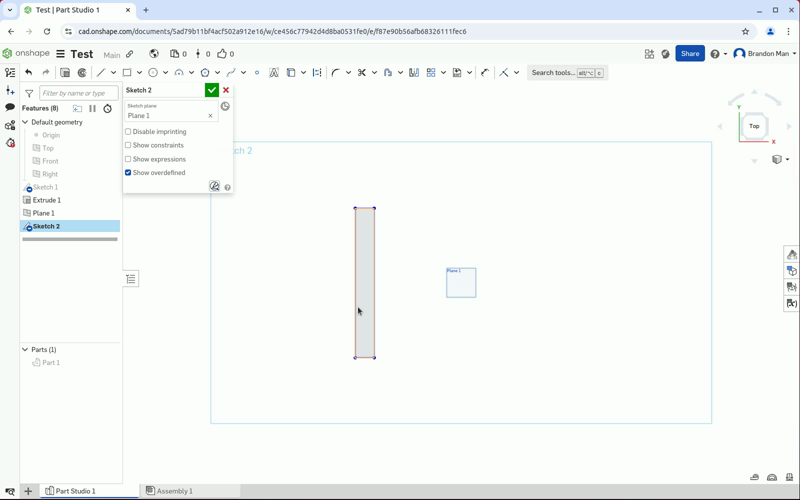
click(358, 306)
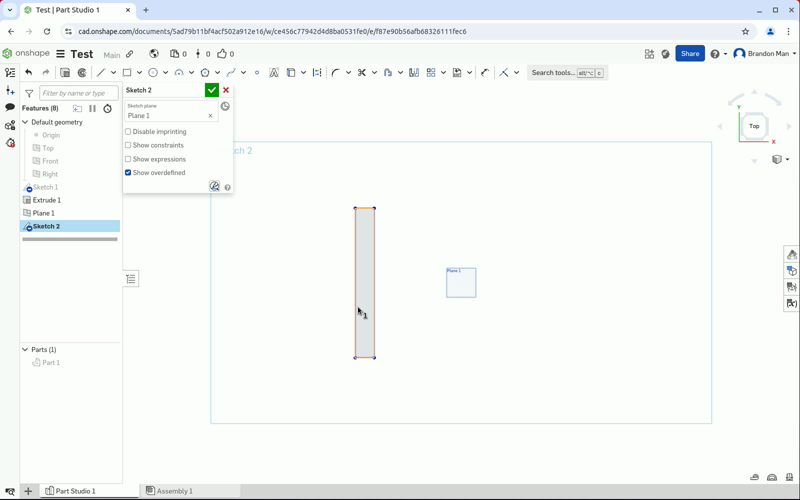
mouse_move(73, 352)
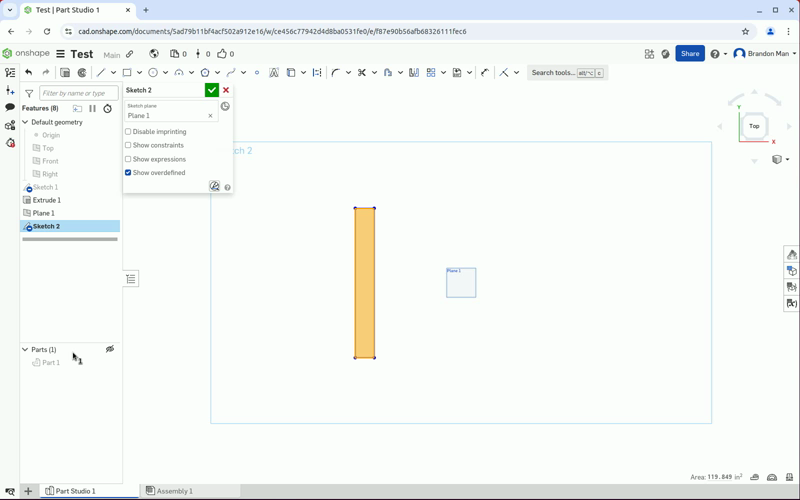
key(shift+y)
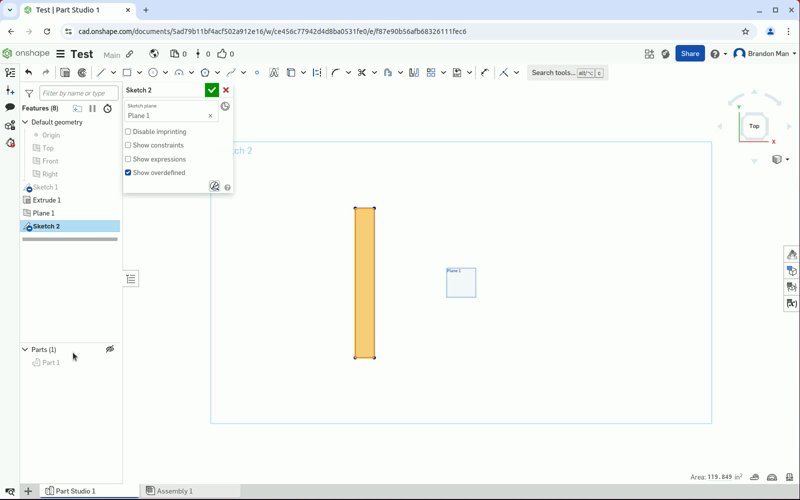
key(shift+e)
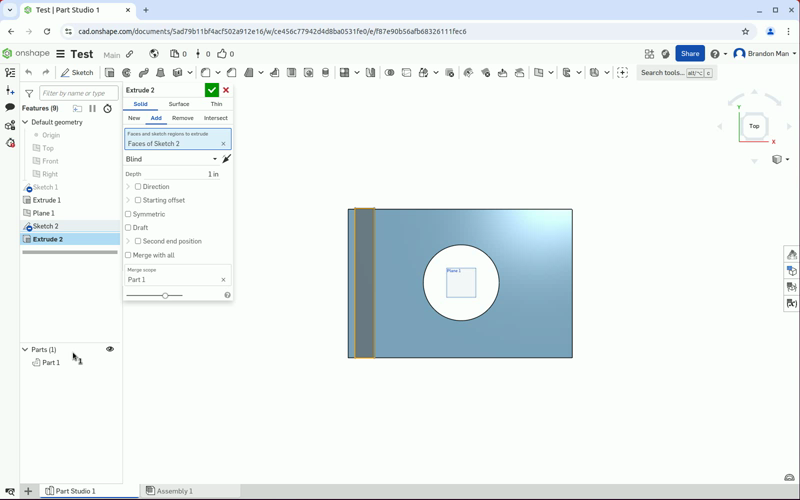
mouse_move(143, 106)
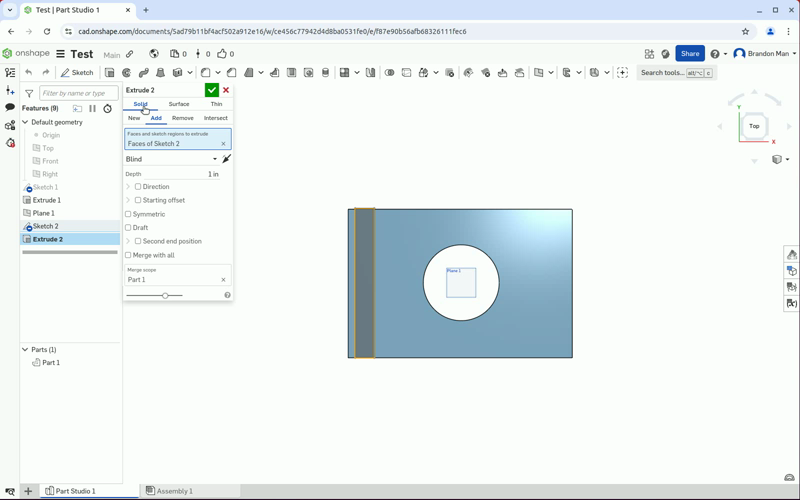
click(143, 106)
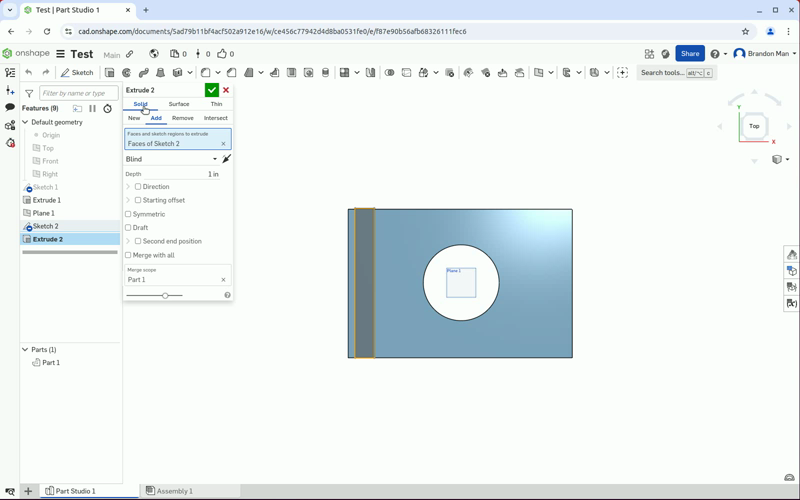
mouse_move(137, 120)
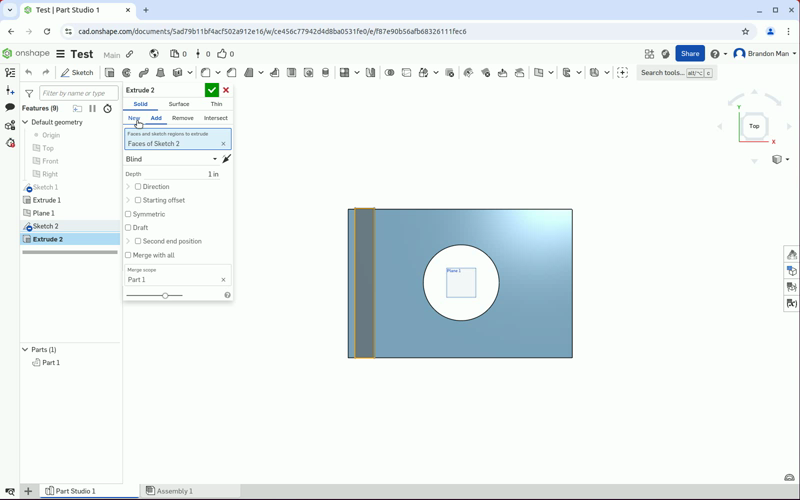
click(137, 120)
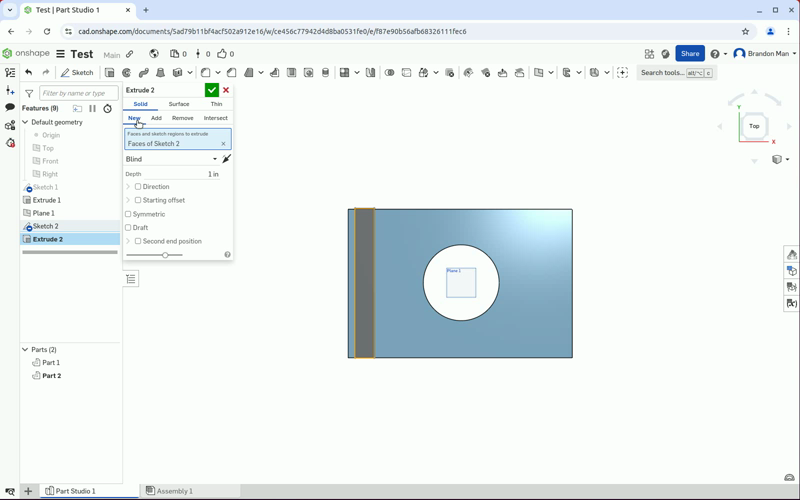
key(tab, 4)
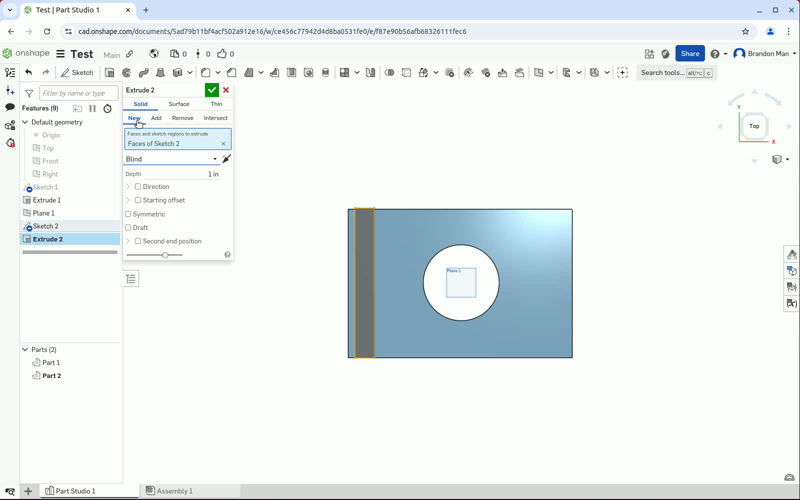
text(-9.147)
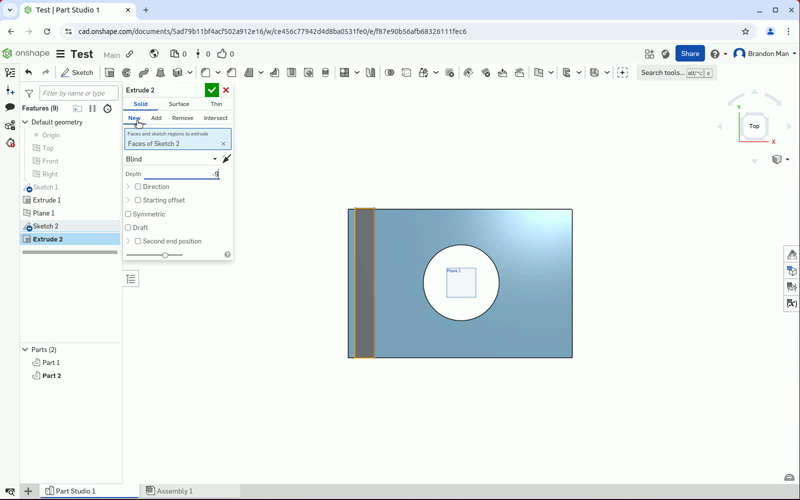
key(enter)
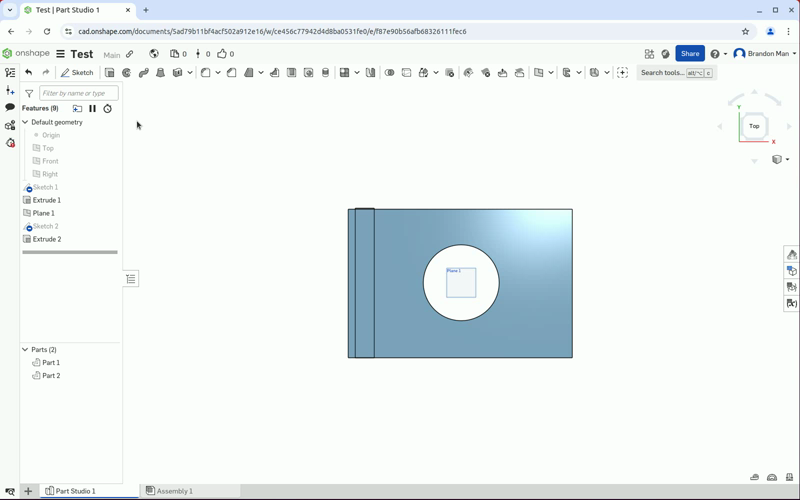
key(shift+h)
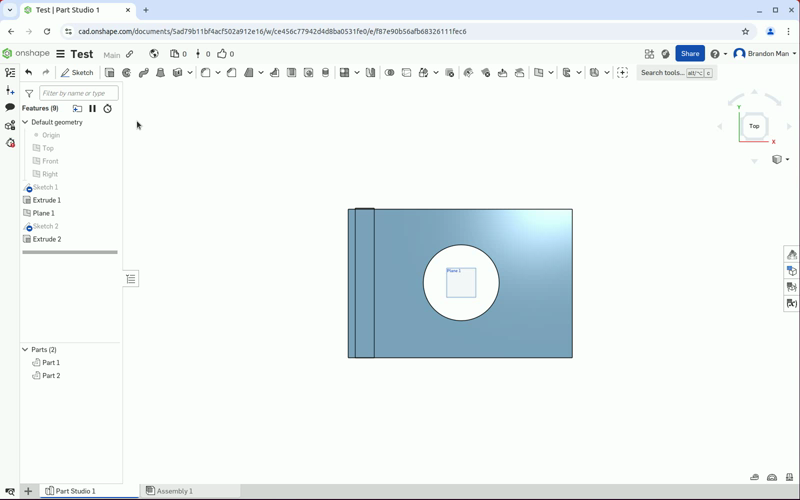
key(shift+h)
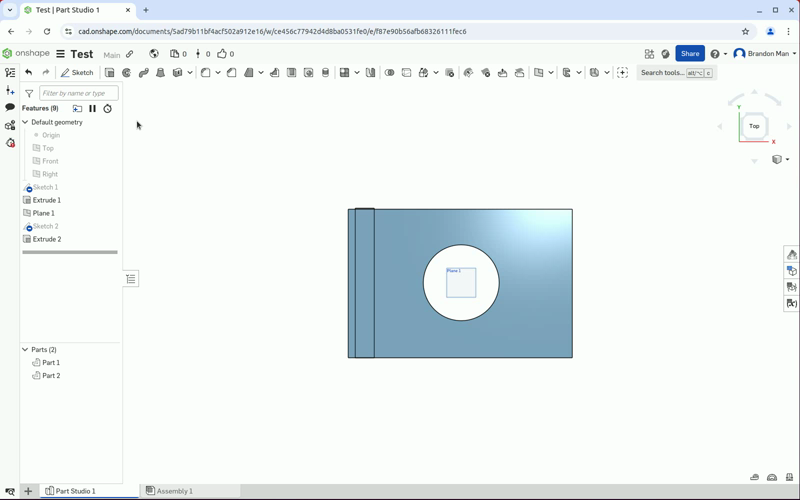
mouse_move(73, 189)
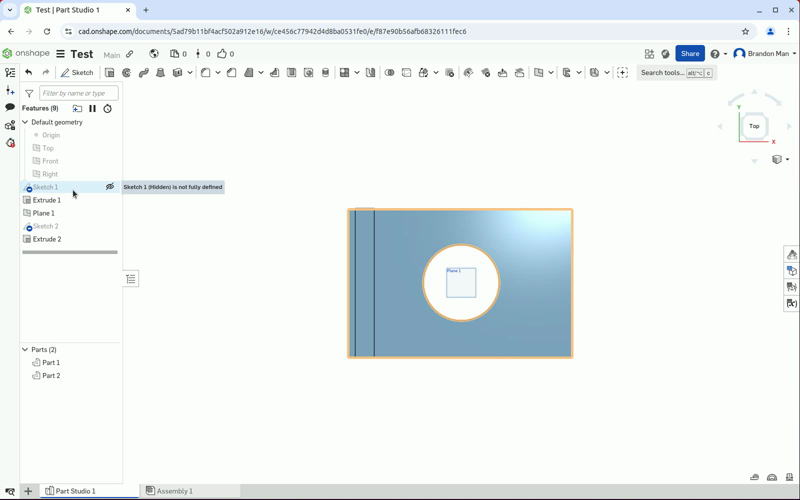
click(73, 189)
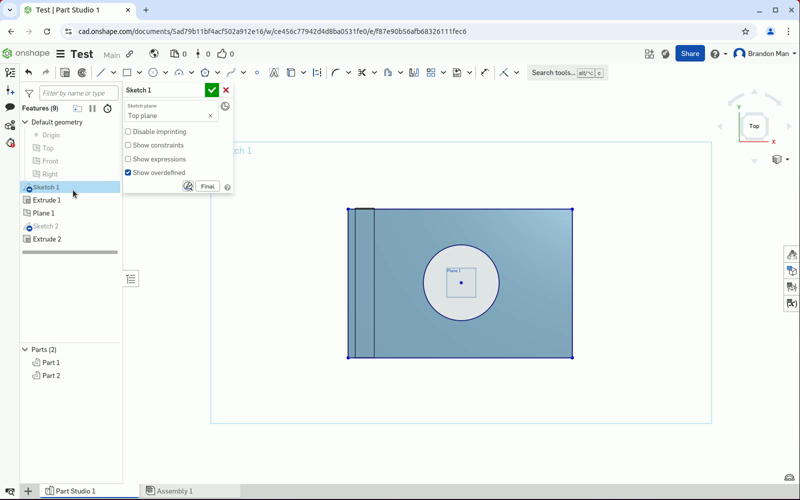
mouse_move(229, 92)
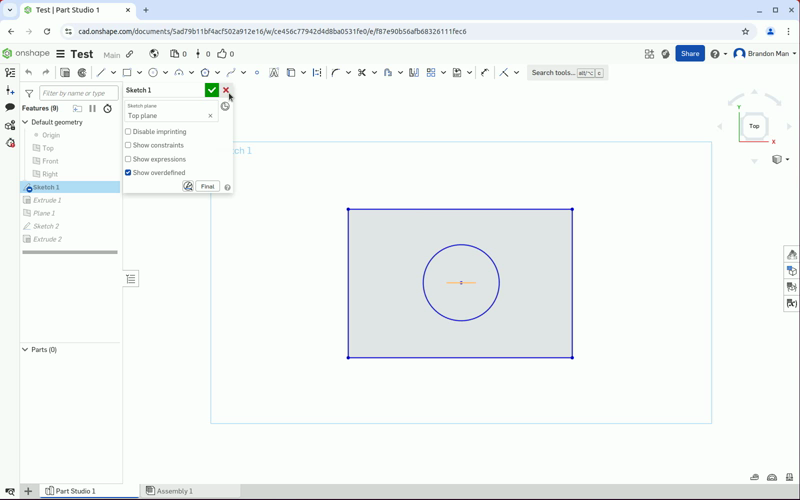
click(229, 92)
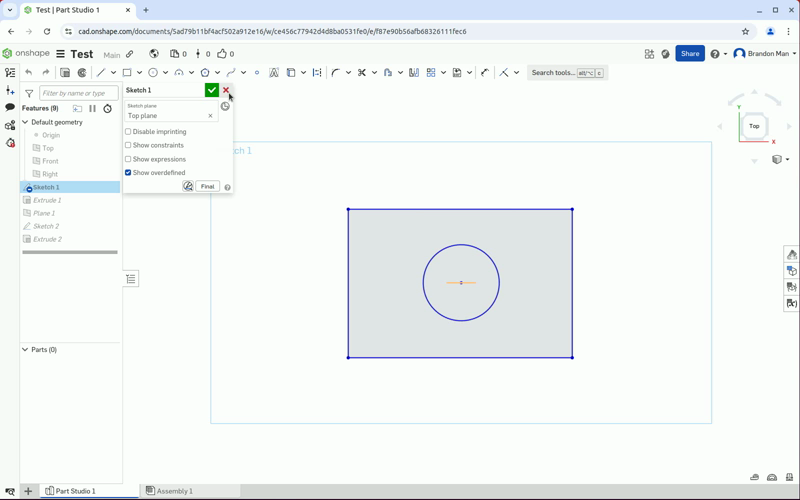
key(shift+s)
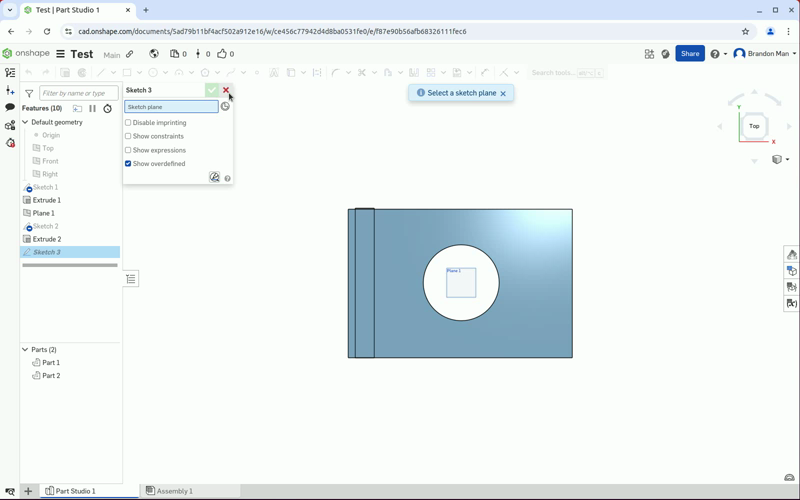
mouse_move(73, 215)
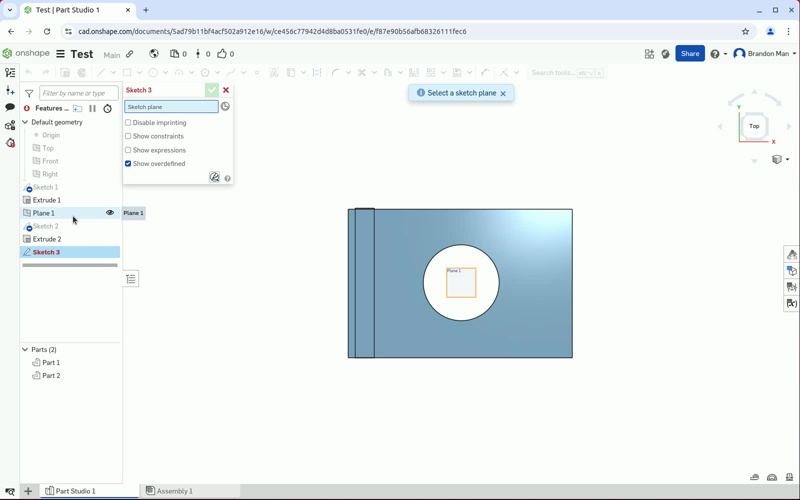
click(73, 215)
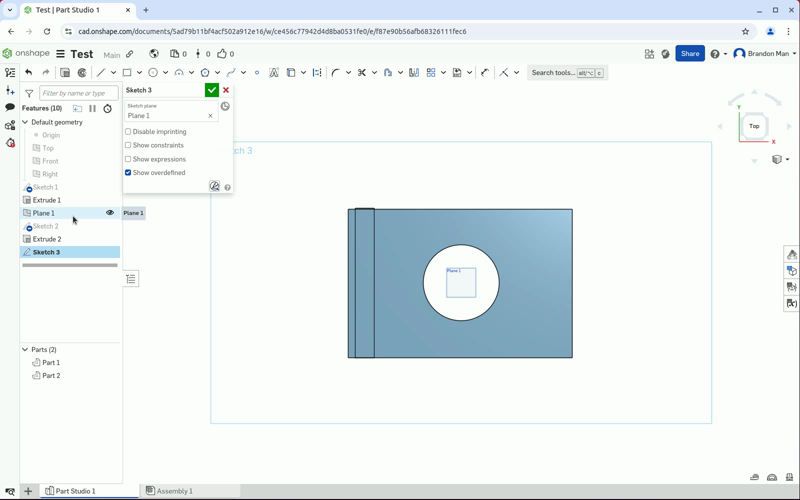
mouse_move(73, 352)
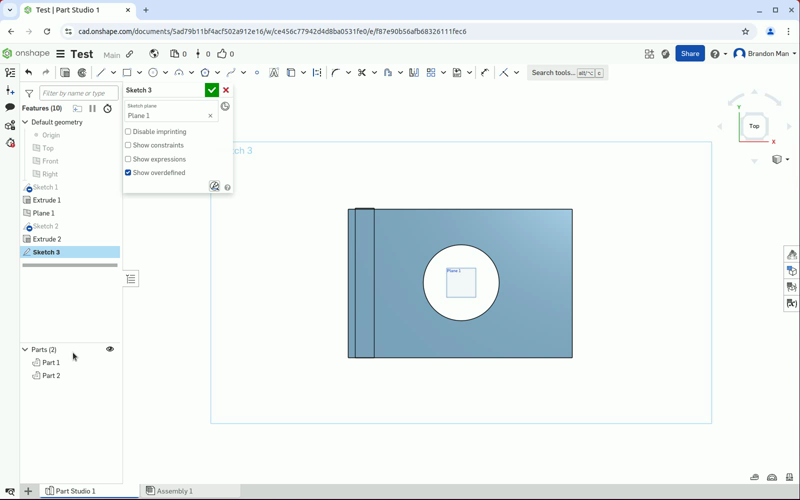
key(y)
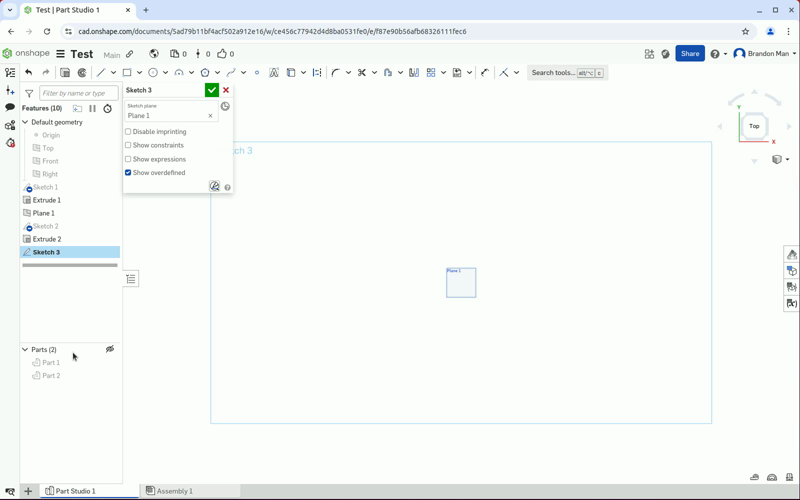
key(l)
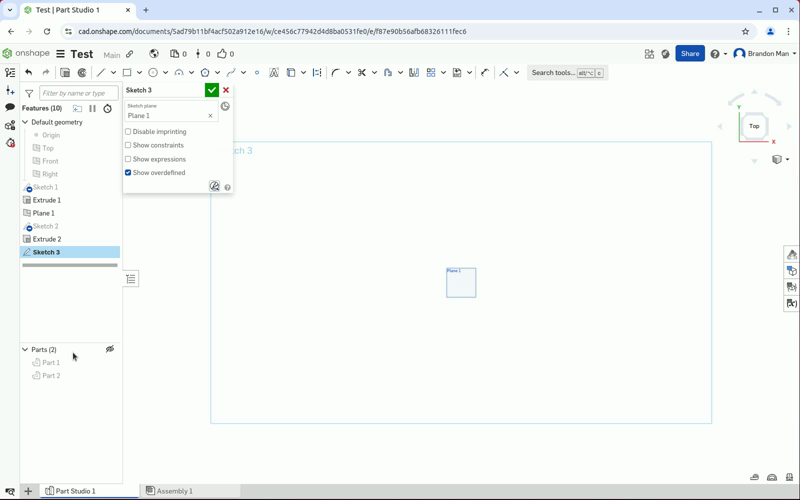
key_down(shift)
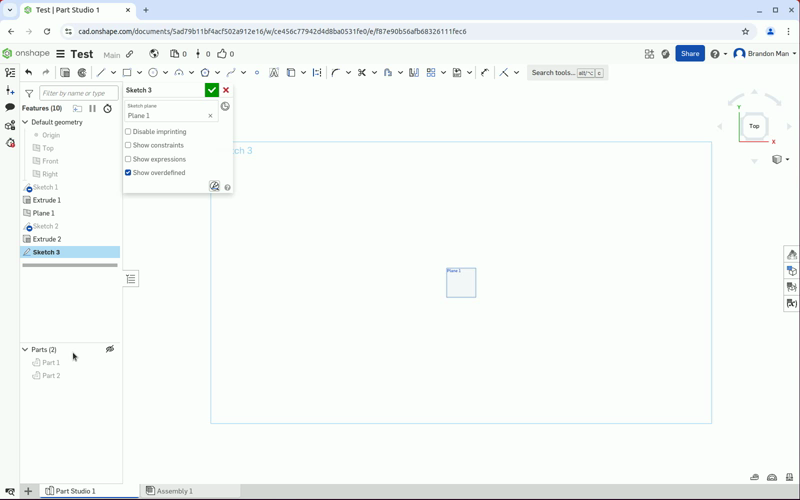
mouse_move(441, 357)
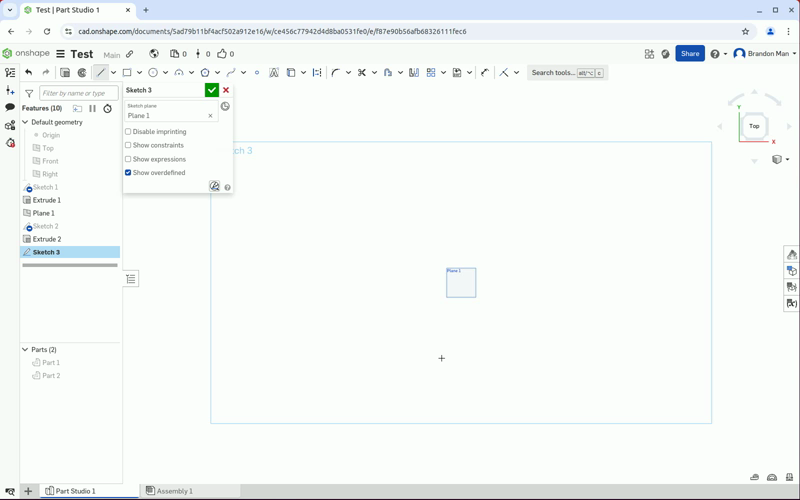
click(441, 357)
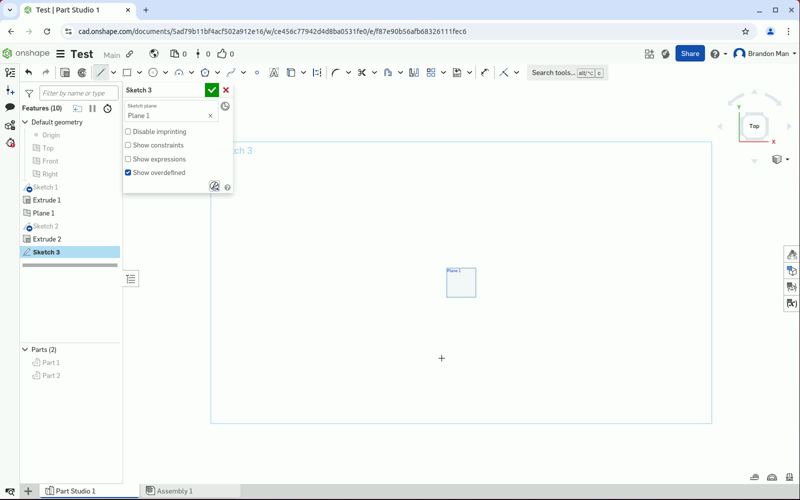
key_up(shift)
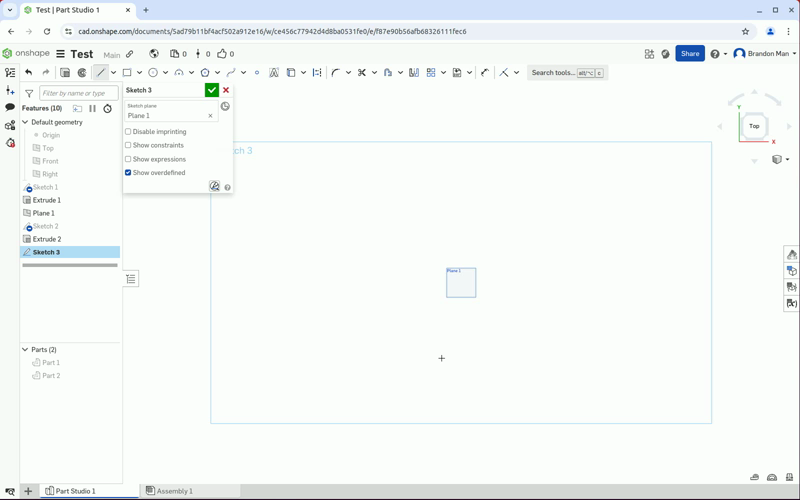
key_down(shift)
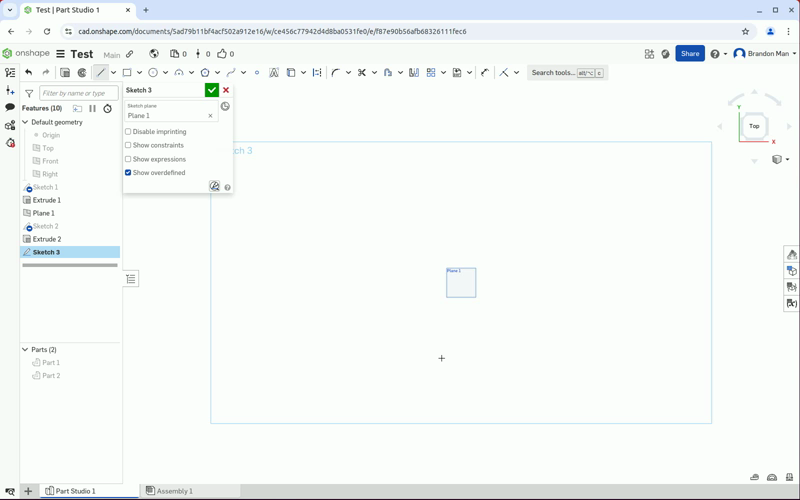
mouse_move(471, 357)
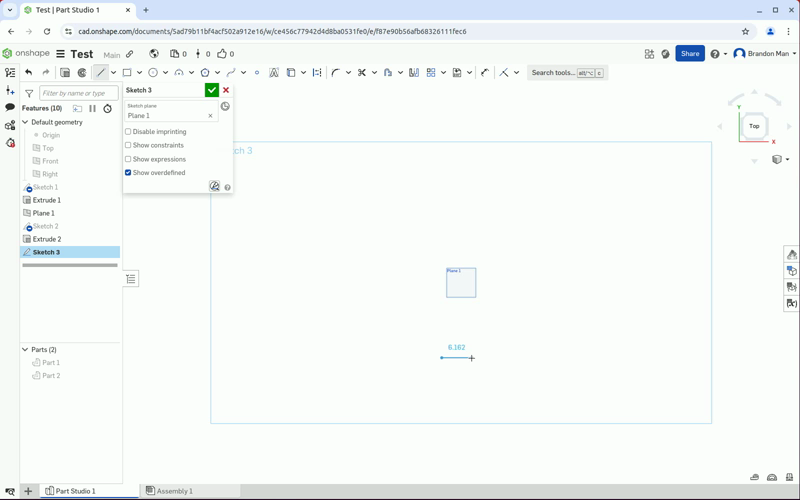
mouse_move(480, 357)
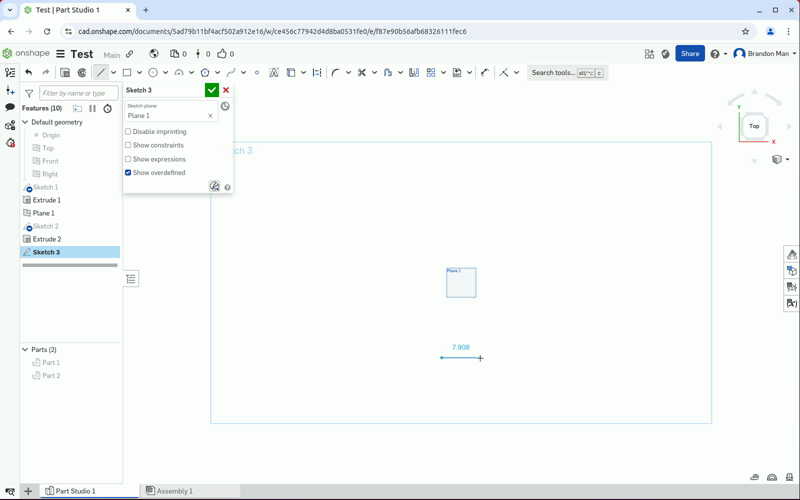
click(480, 357)
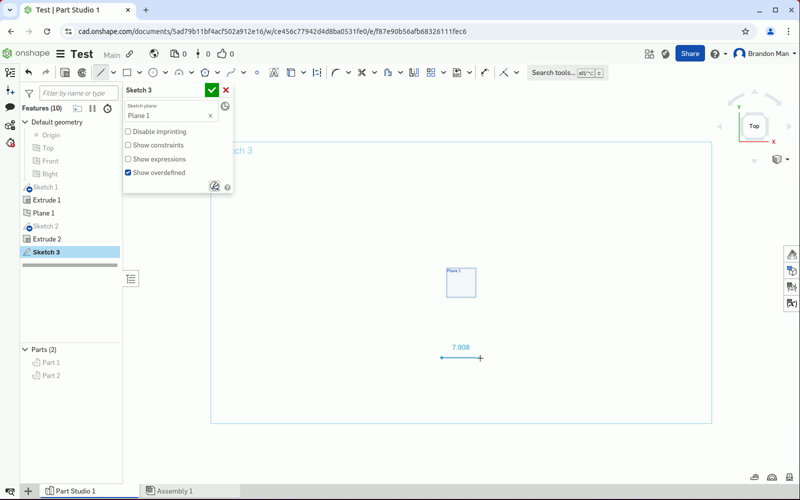
key_up(shift)
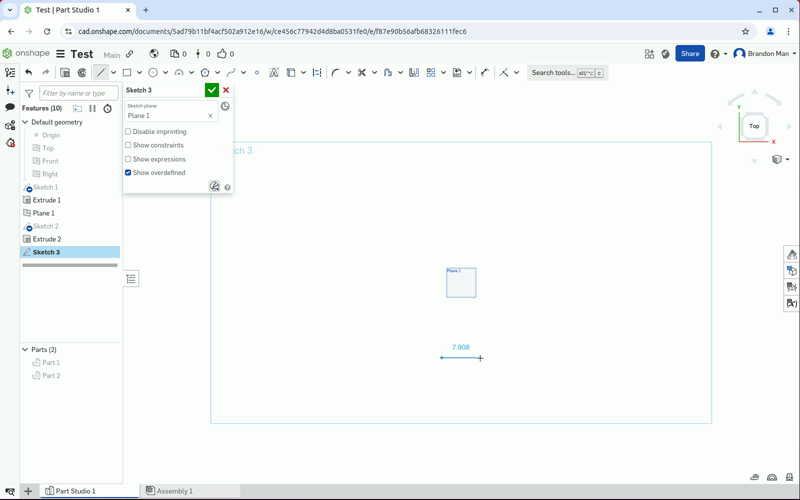
key_down(shift)
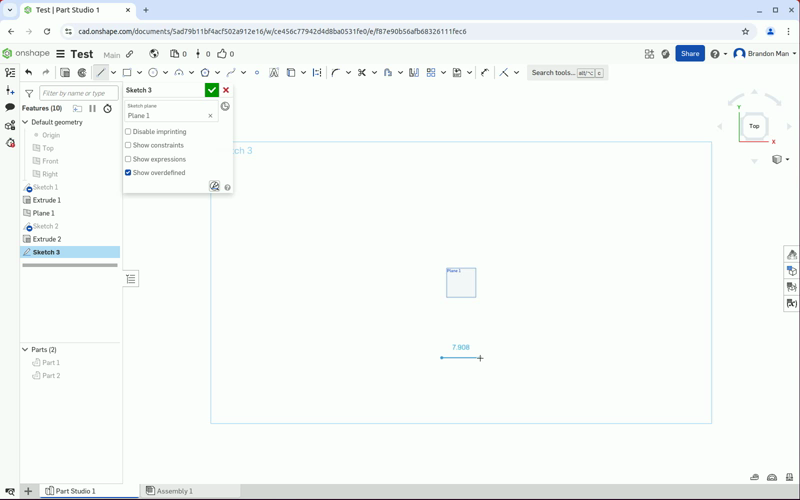
mouse_move(510, 357)
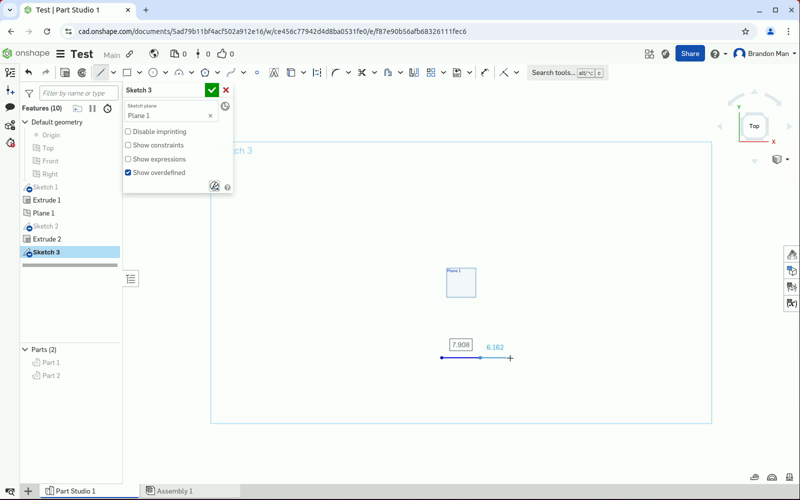
mouse_move(480, 315)
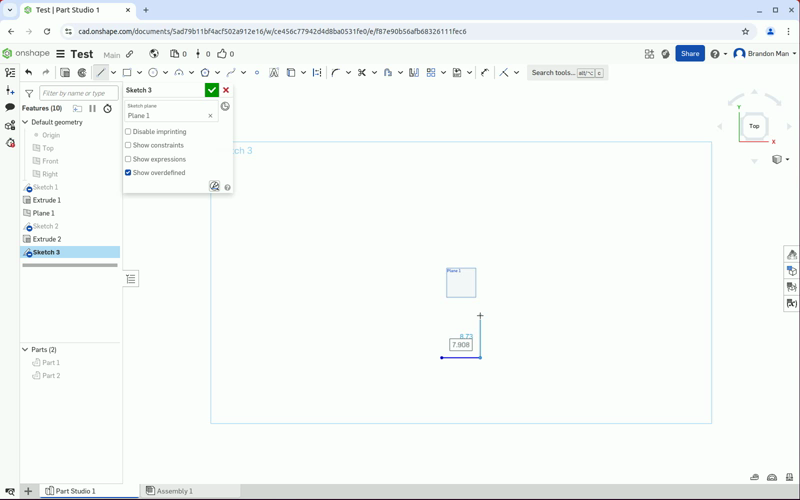
click(480, 315)
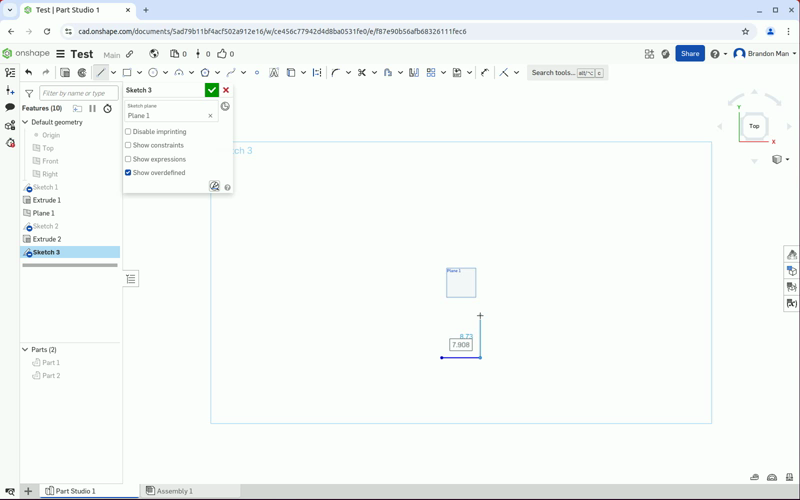
key_up(shift)
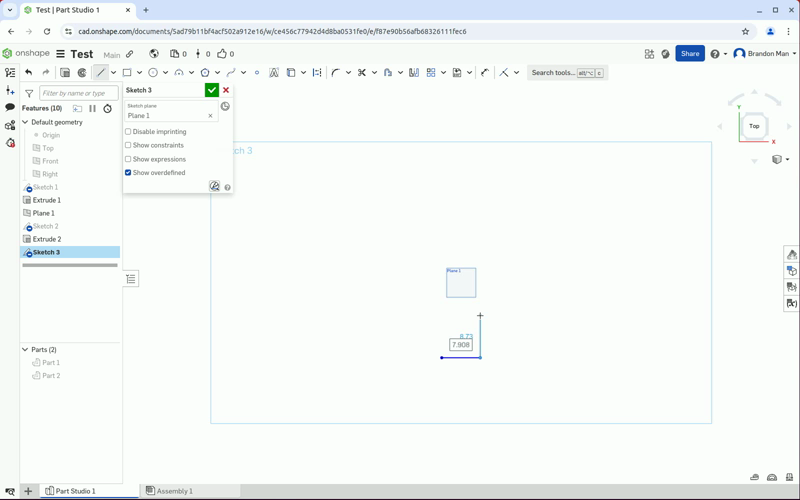
key(esc)
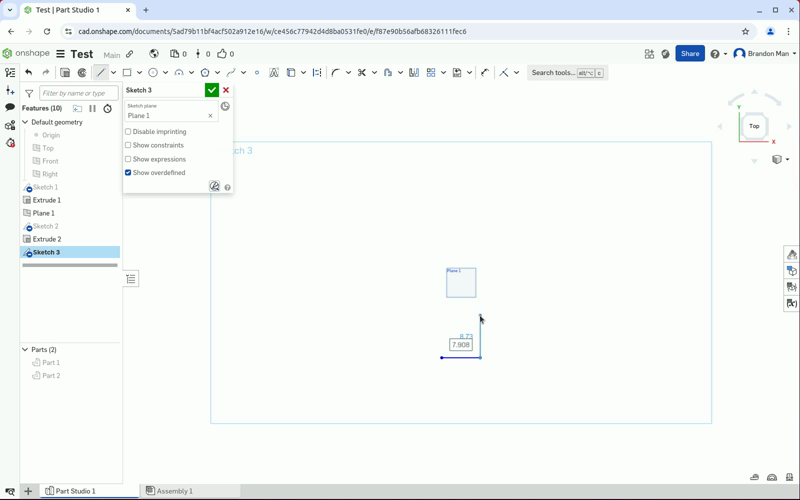
key(a)
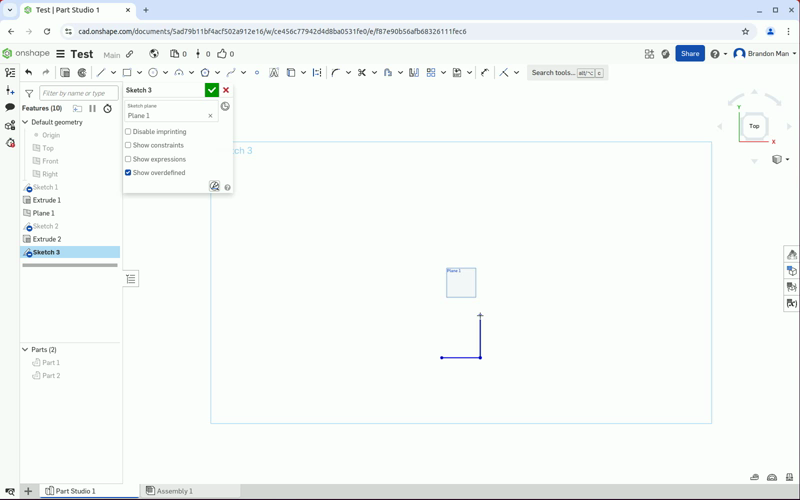
mouse_move(480, 315)
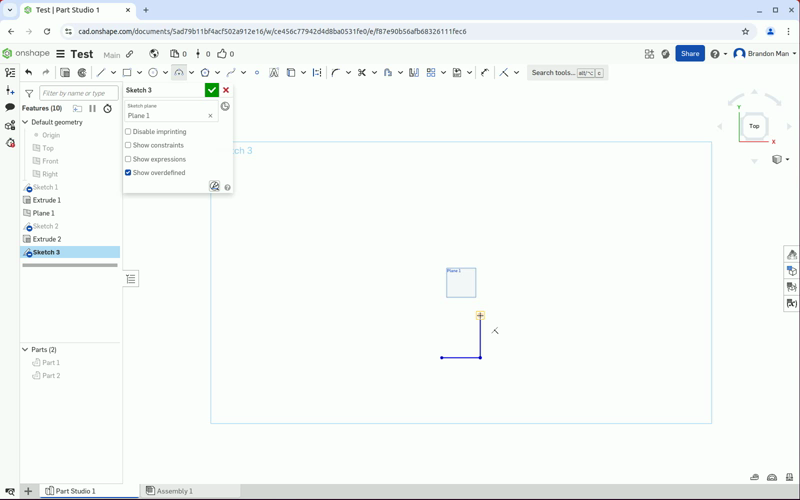
click(480, 315)
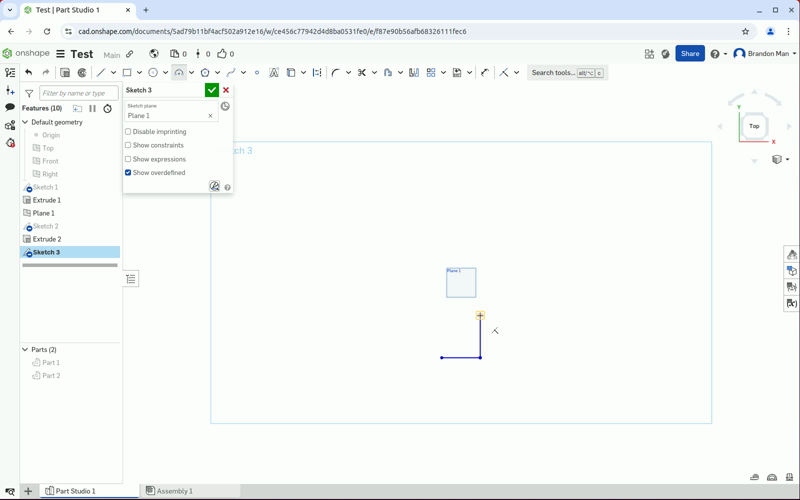
key_down(shift)
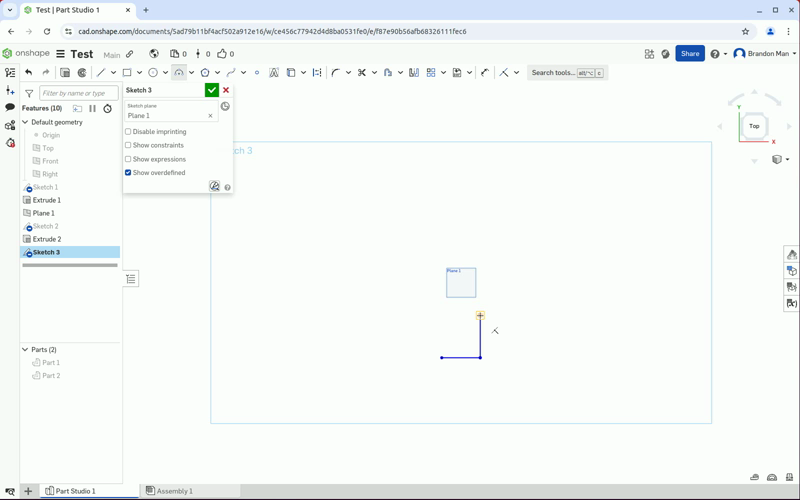
mouse_move(441, 315)
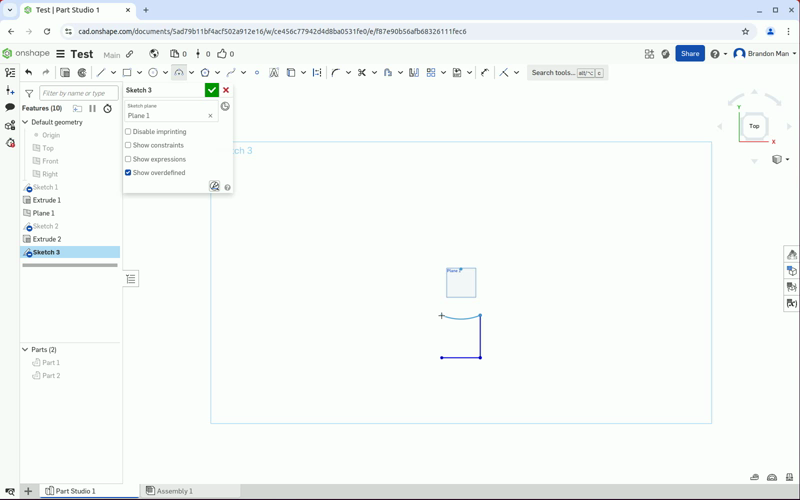
click(441, 315)
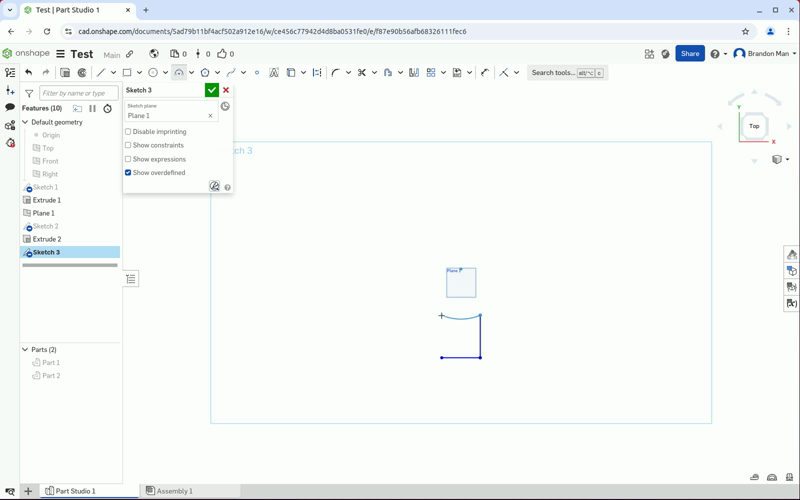
mouse_move(461, 320)
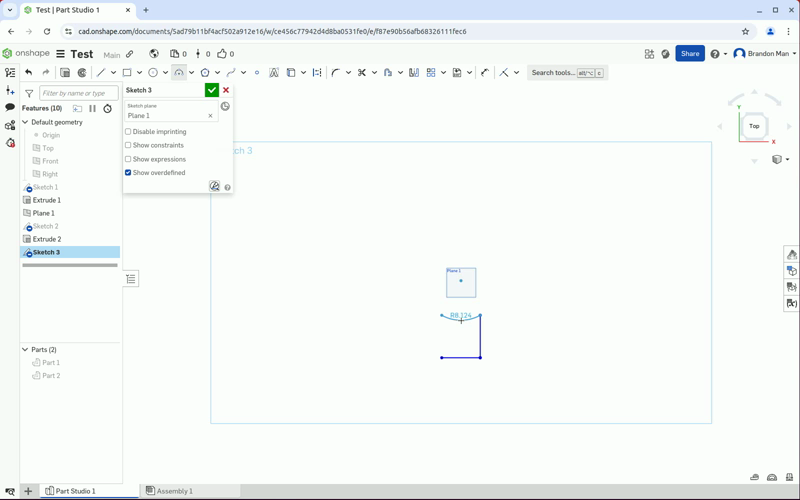
click(461, 320)
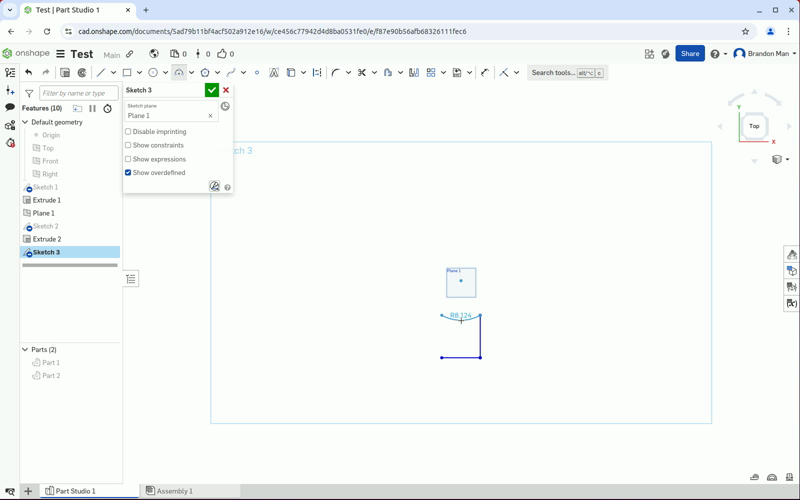
key_up(shift)
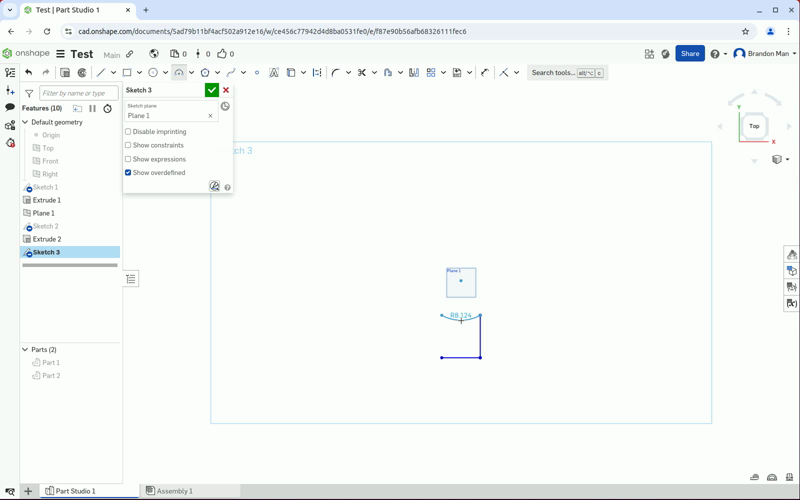
key(esc)
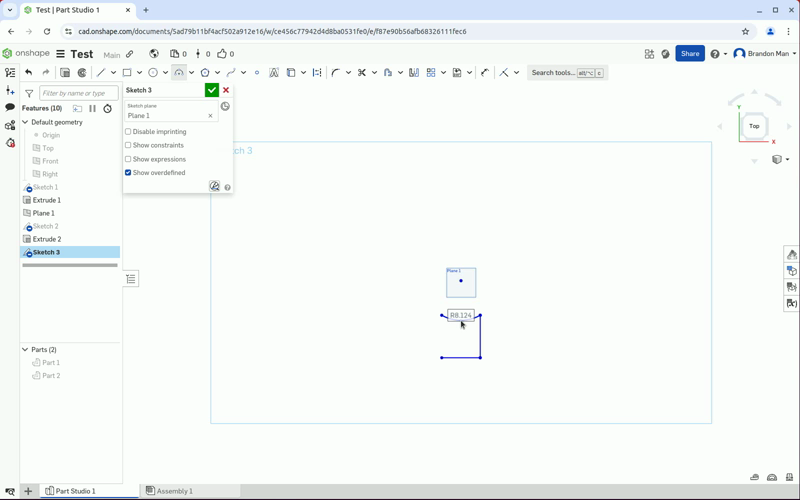
key(l)
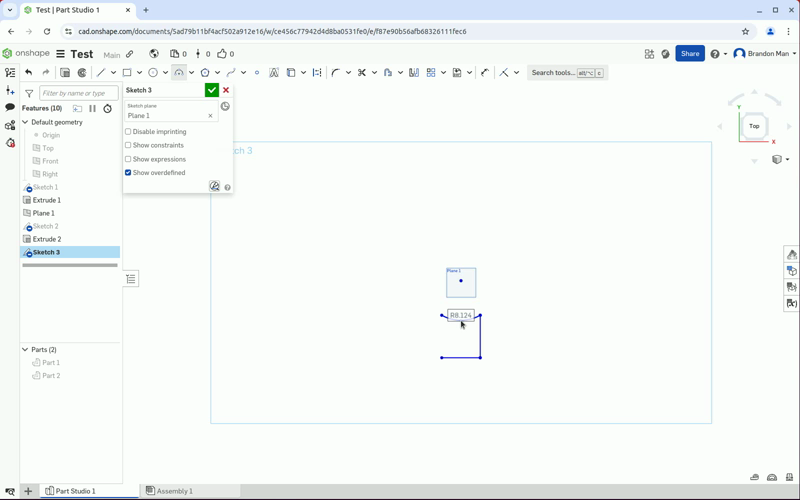
mouse_move(441, 315)
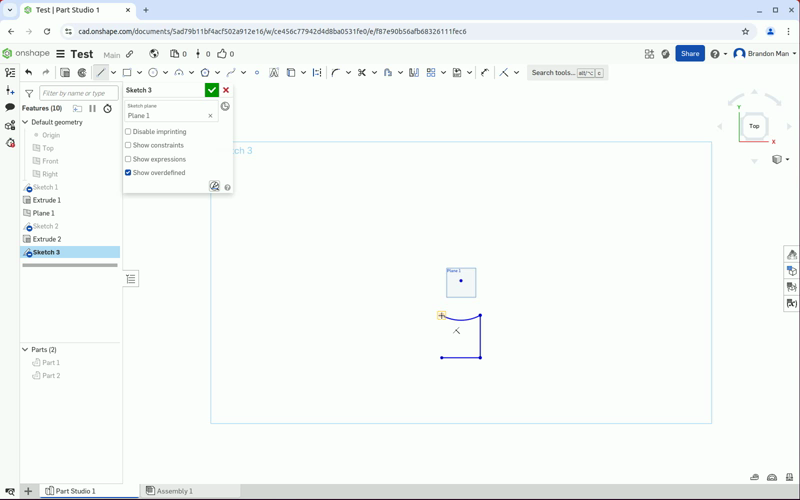
click(441, 315)
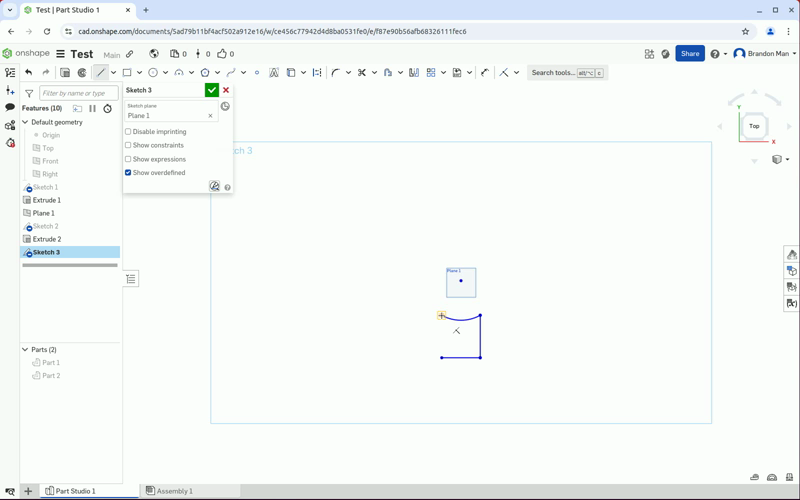
mouse_move(471, 315)
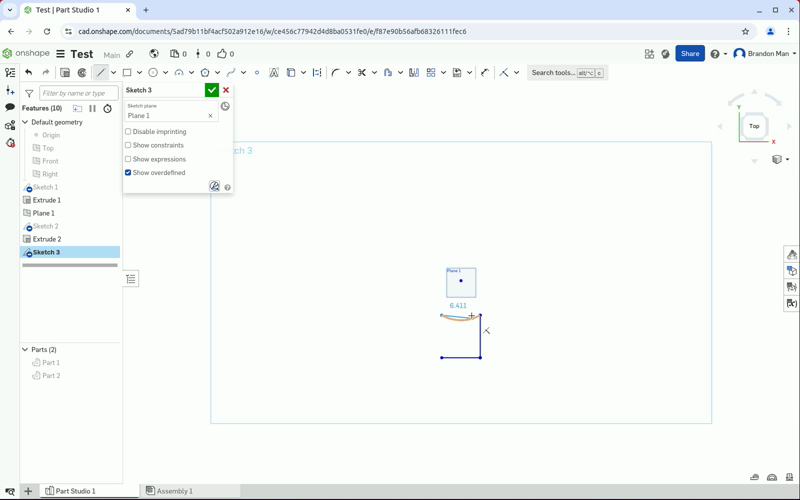
key_down(shift)
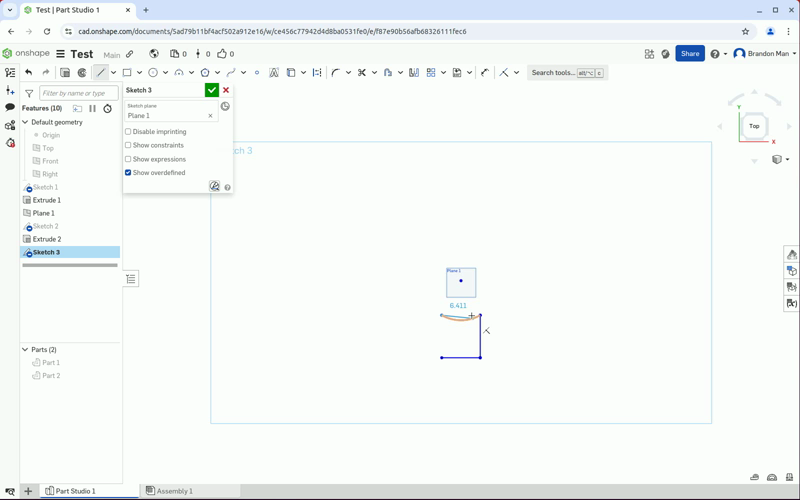
mouse_move(441, 357)
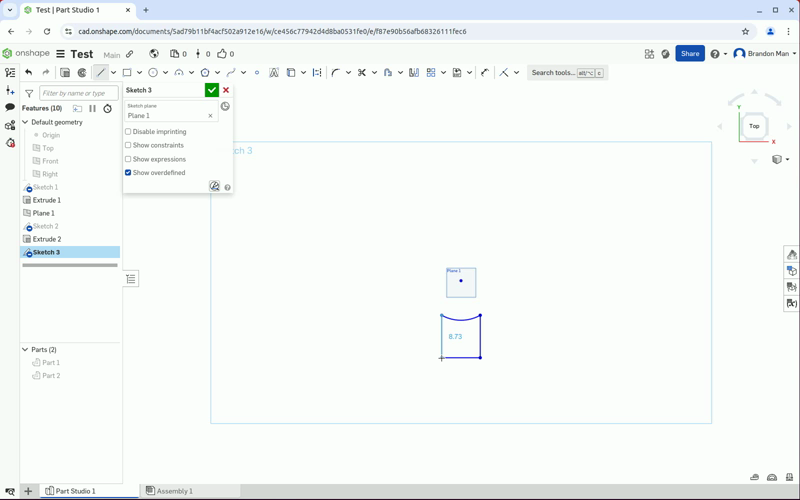
key_up(shift)
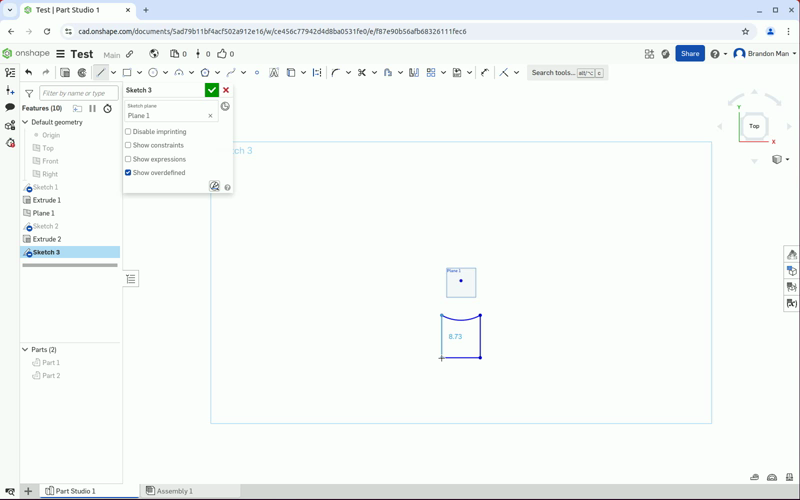
click(441, 357)
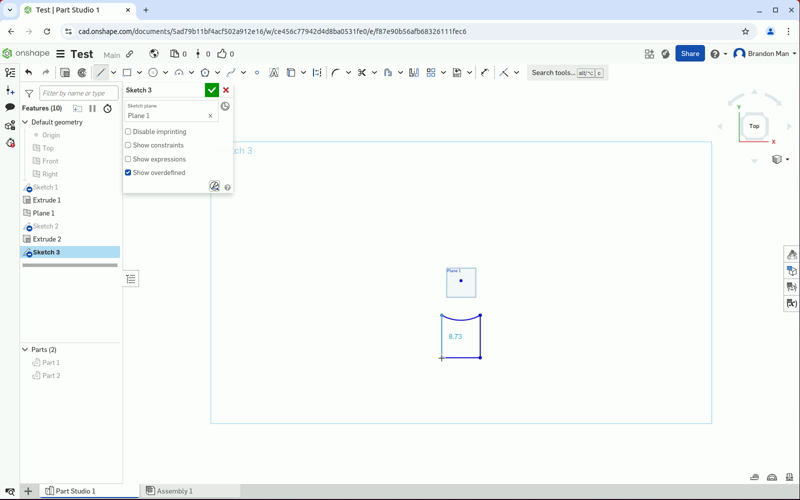
key(esc)
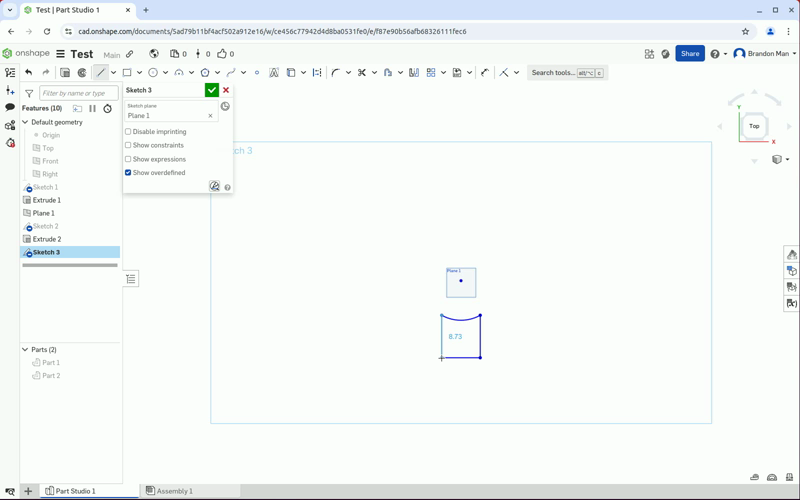
mouse_move(448, 319)
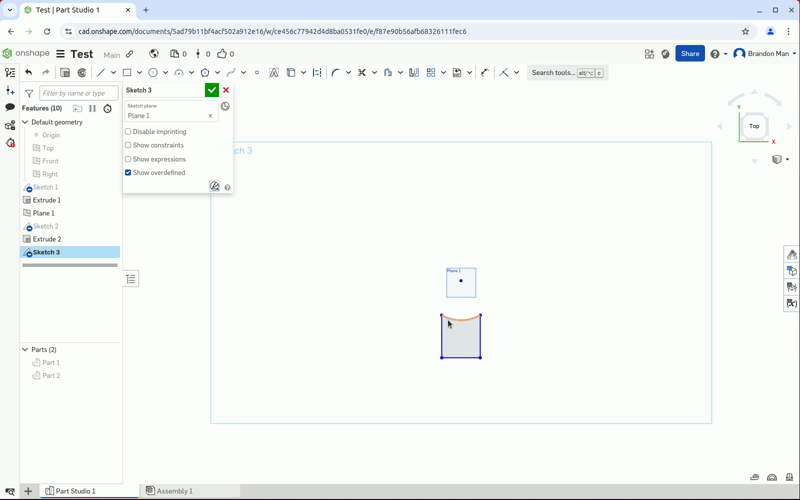
scroll(6)
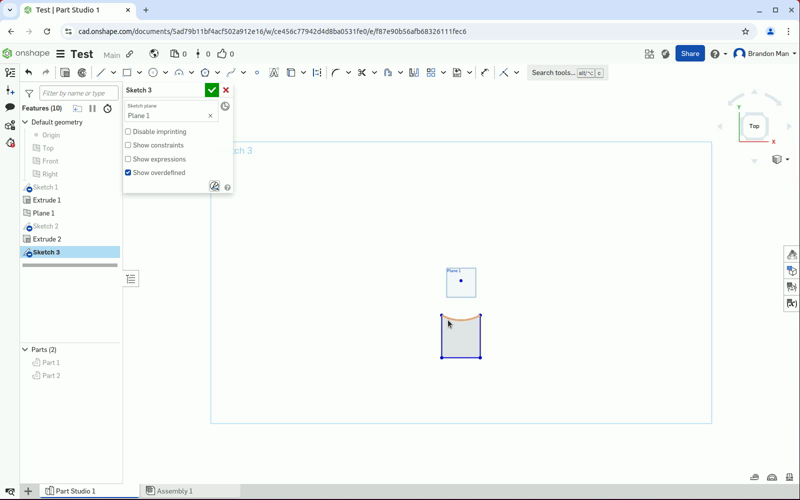
scroll(6)
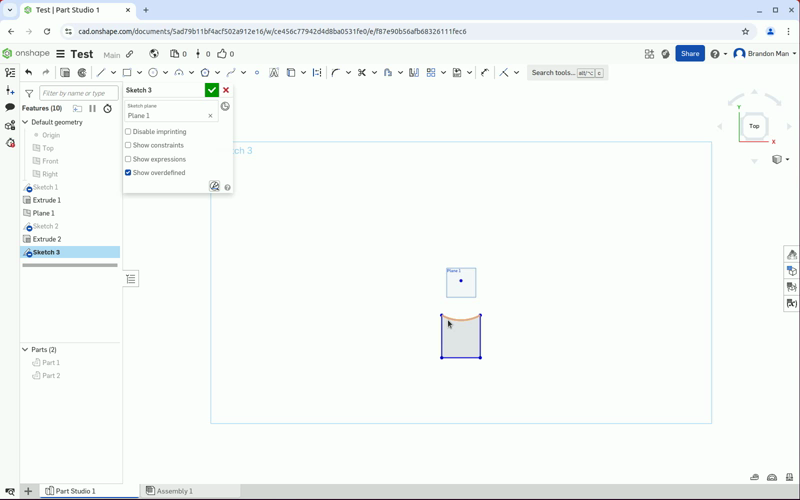
scroll(6)
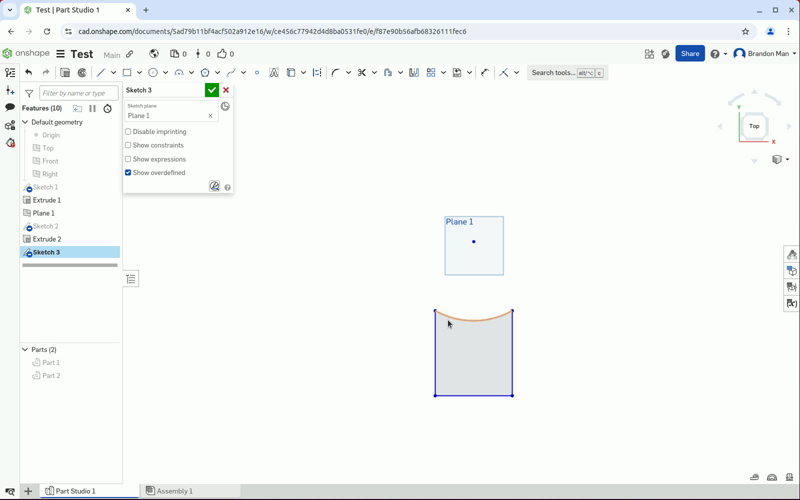
scroll(6)
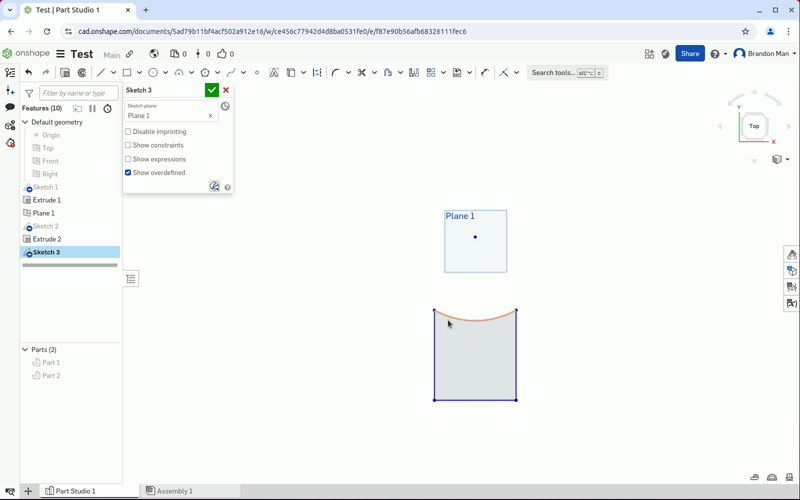
scroll(6)
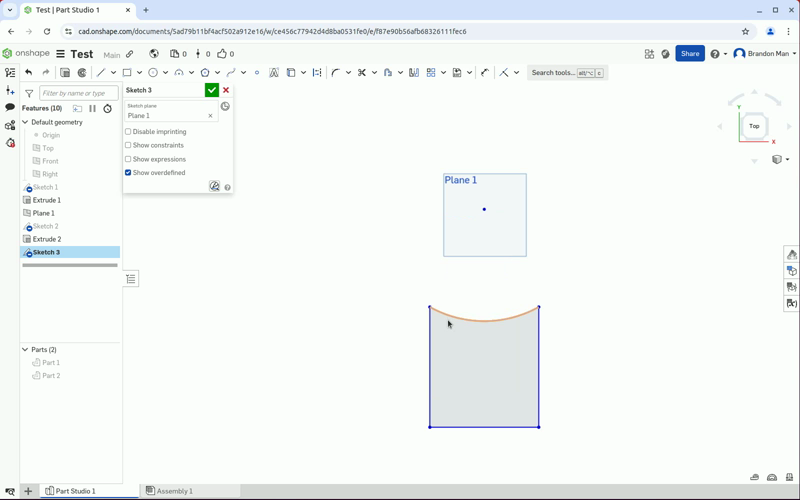
scroll(6)
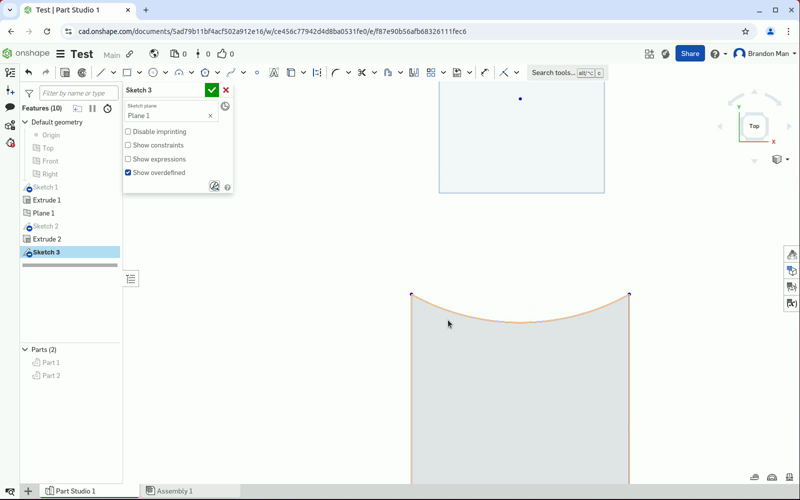
scroll(6)
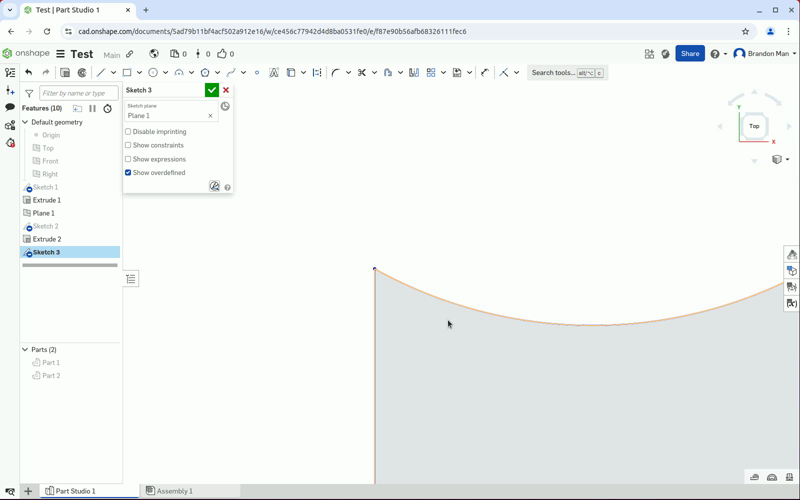
click(448, 319)
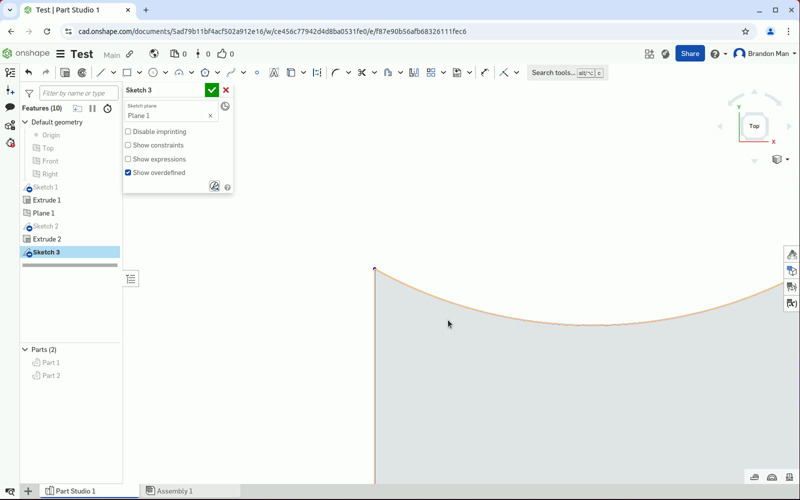
scroll(-6)
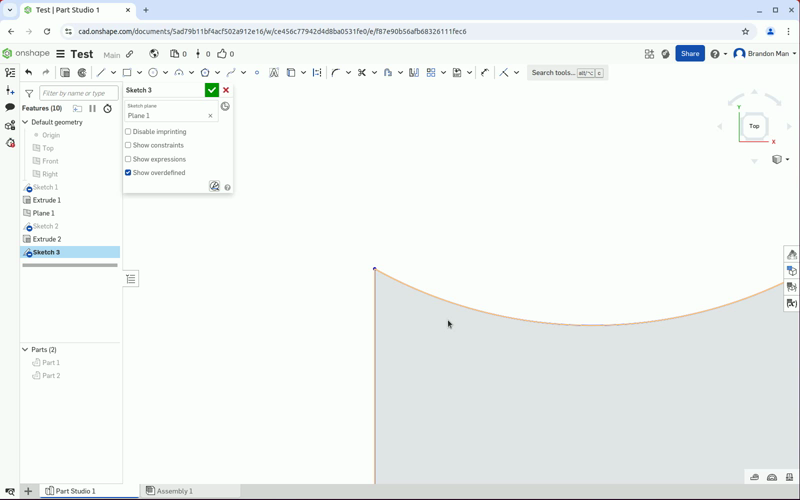
scroll(-6)
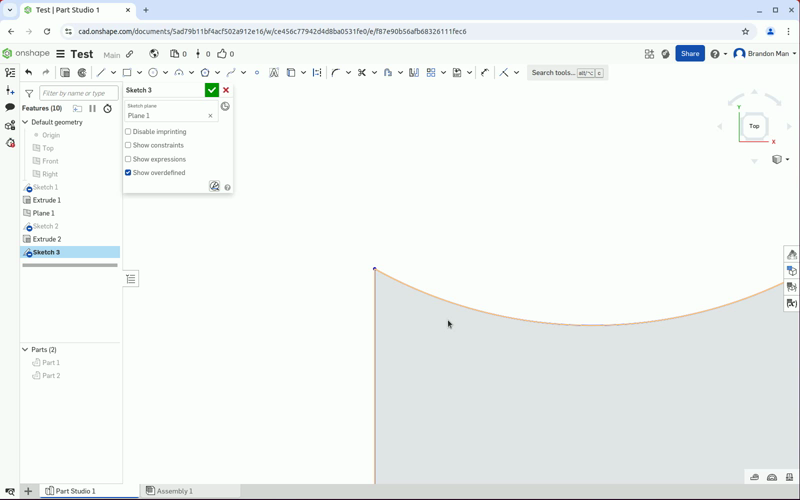
scroll(-6)
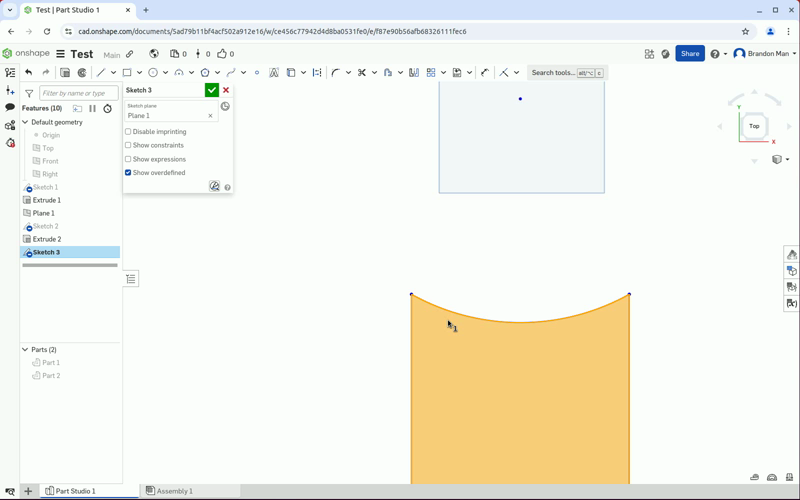
scroll(-6)
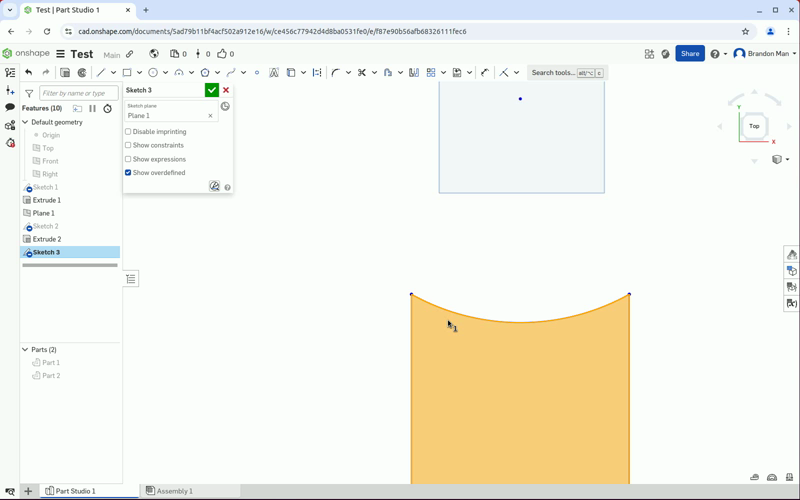
scroll(-6)
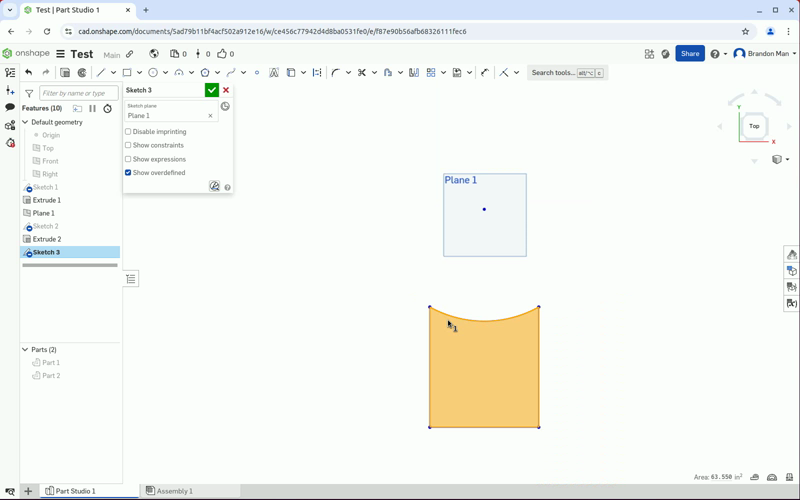
scroll(-6)
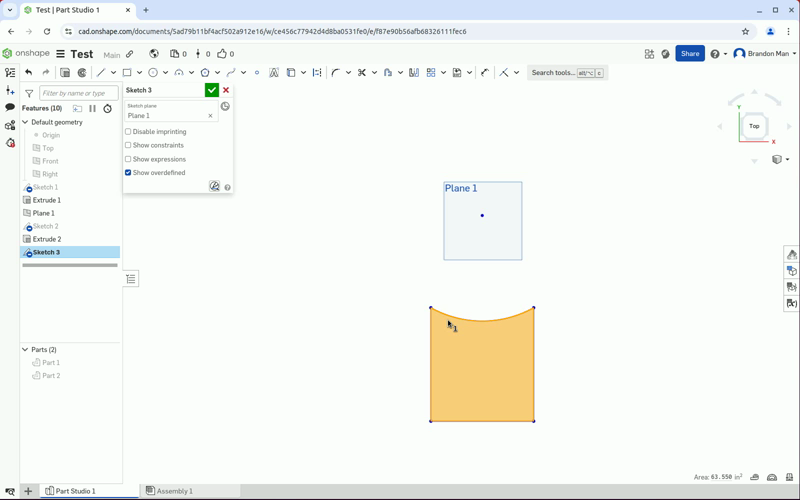
scroll(-6)
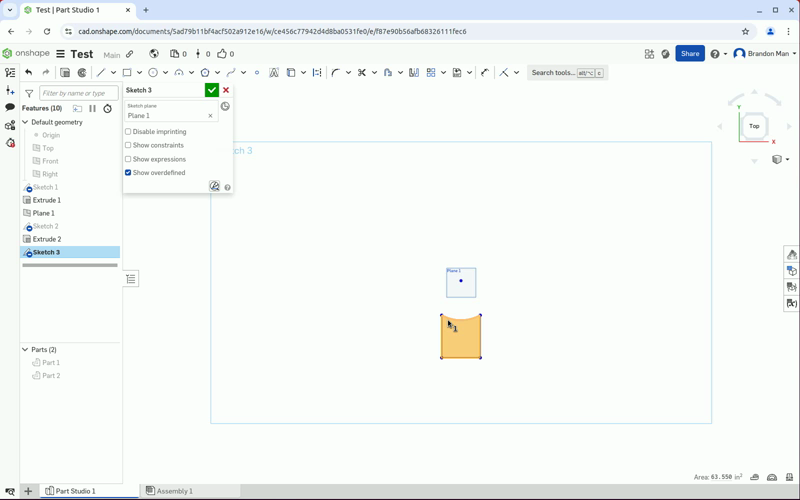
mouse_move(73, 352)
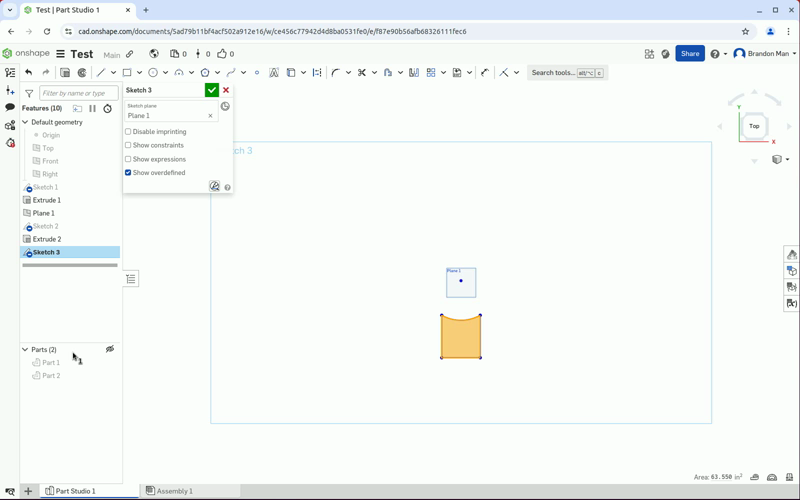
key(shift+y)
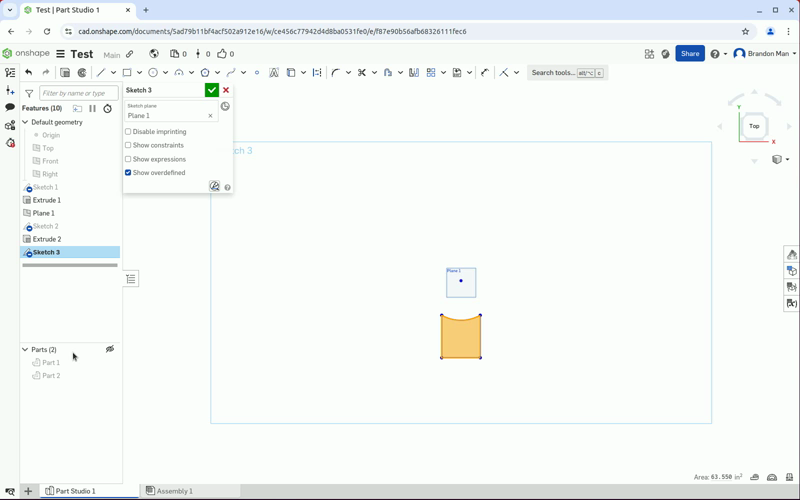
key(shift+e)
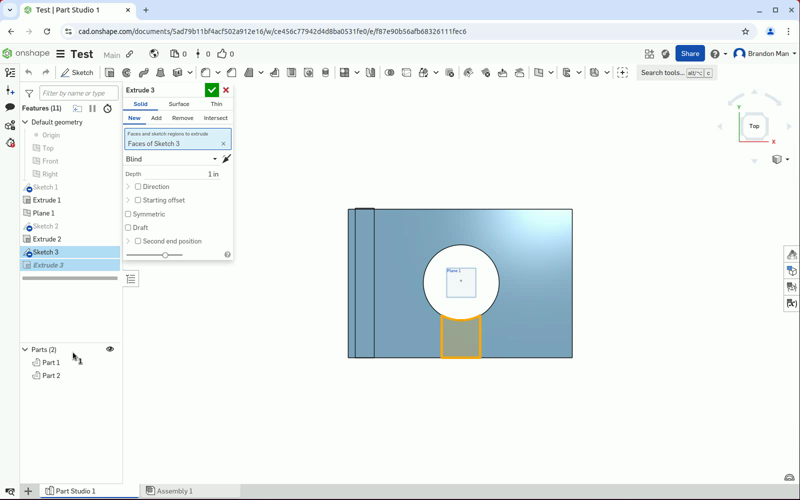
mouse_move(143, 106)
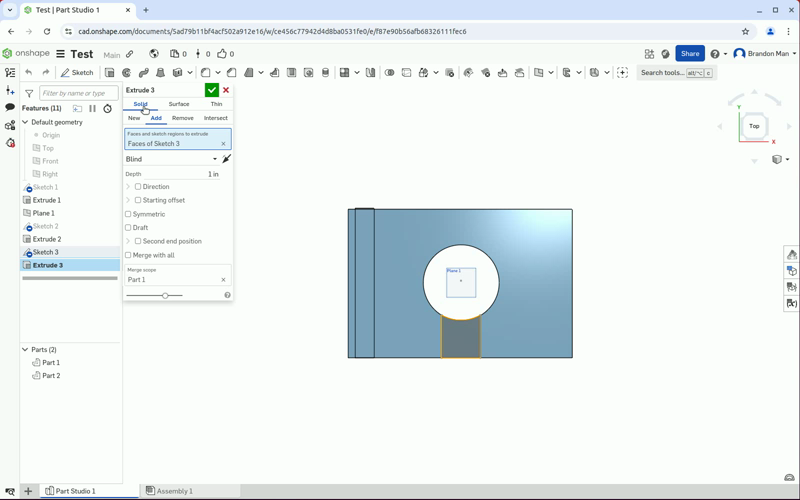
click(143, 106)
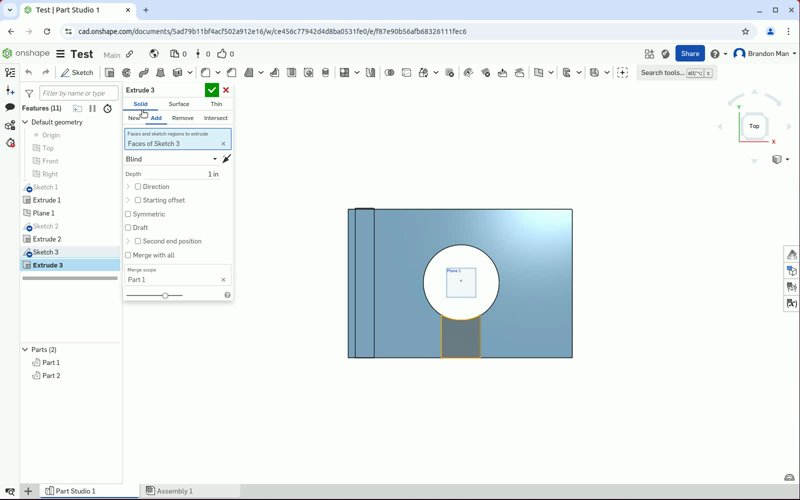
mouse_move(137, 120)
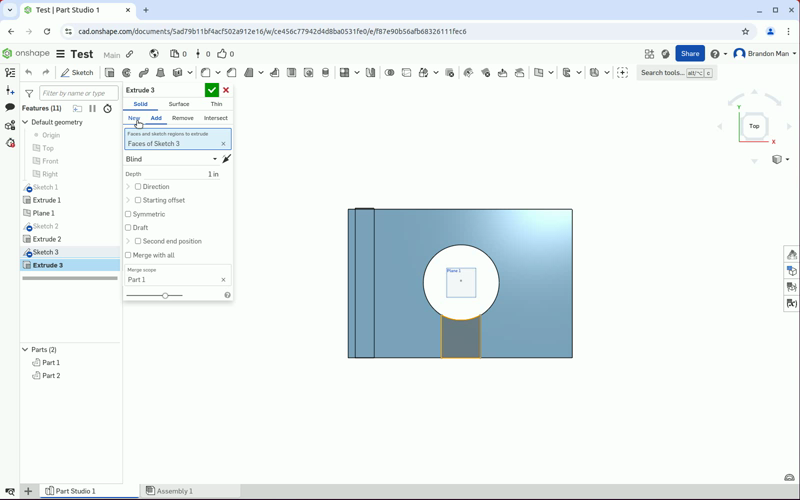
click(137, 120)
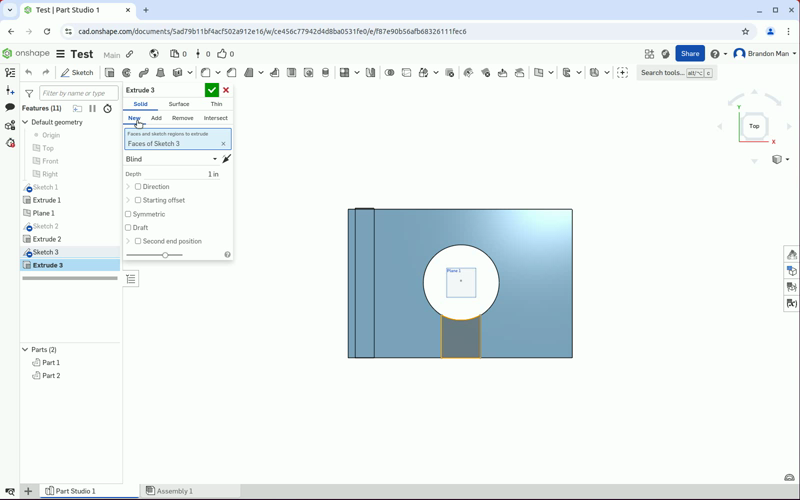
key(tab, 4)
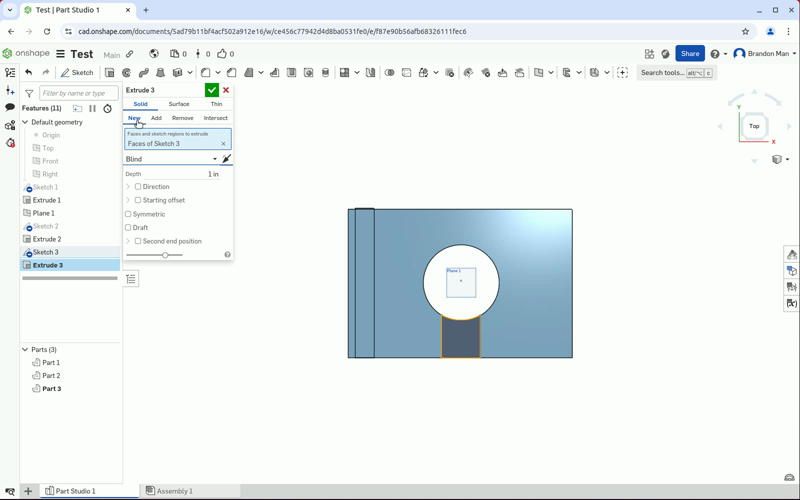
text(-9.147)
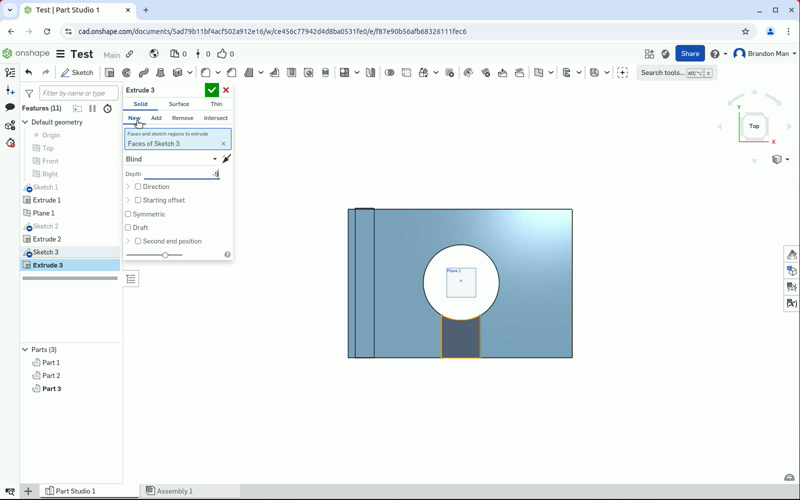
key(enter)
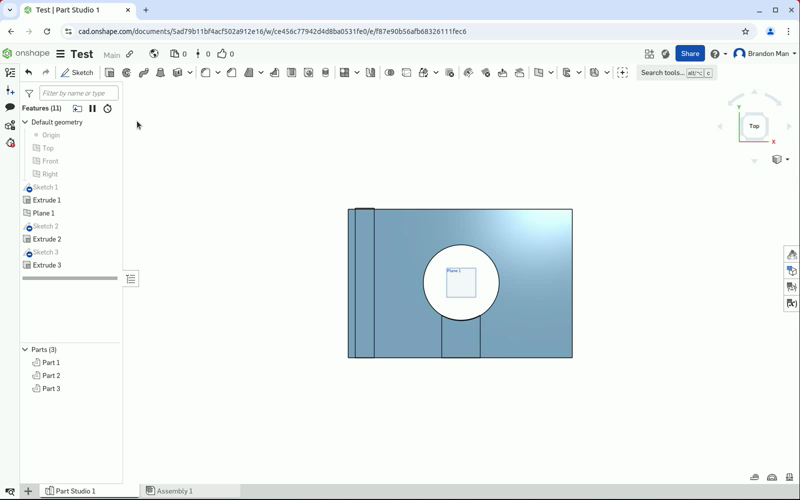
key(shift+h)
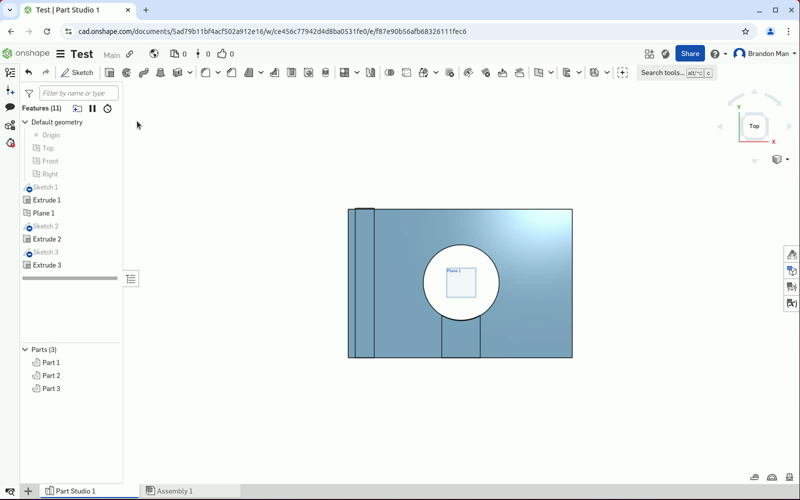
key(shift+h)
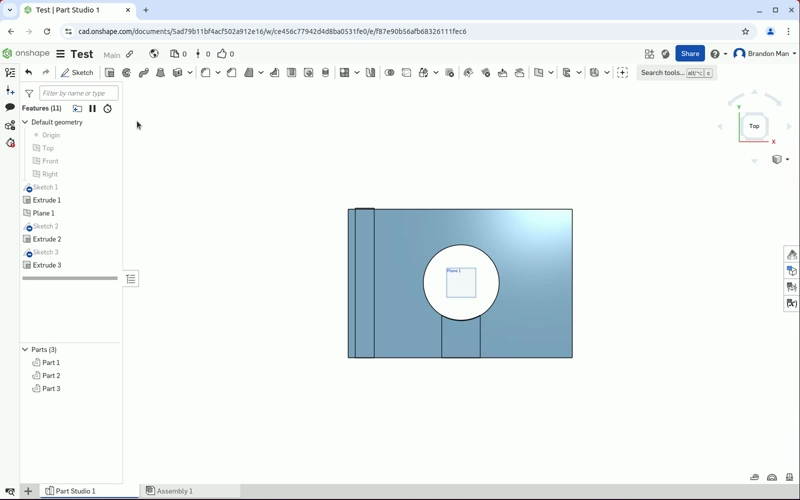
mouse_move(73, 189)
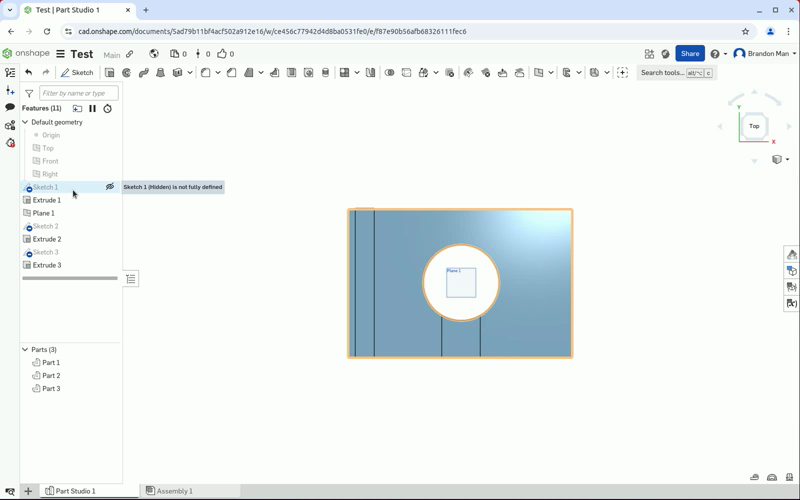
click(73, 189)
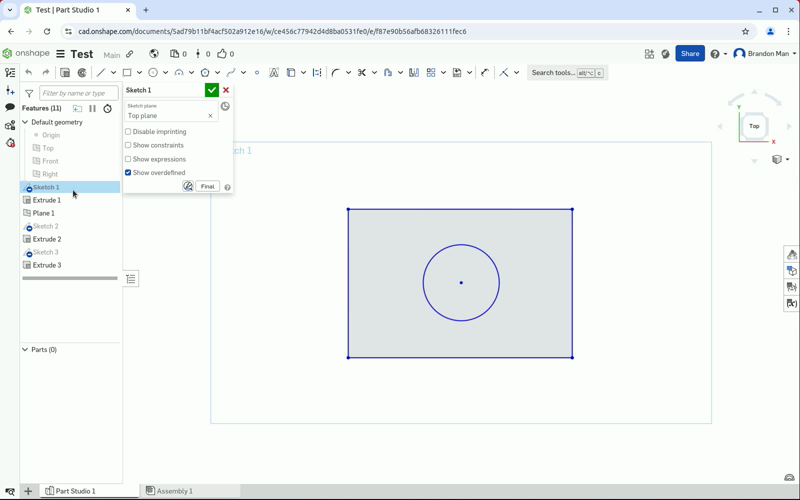
mouse_move(229, 92)
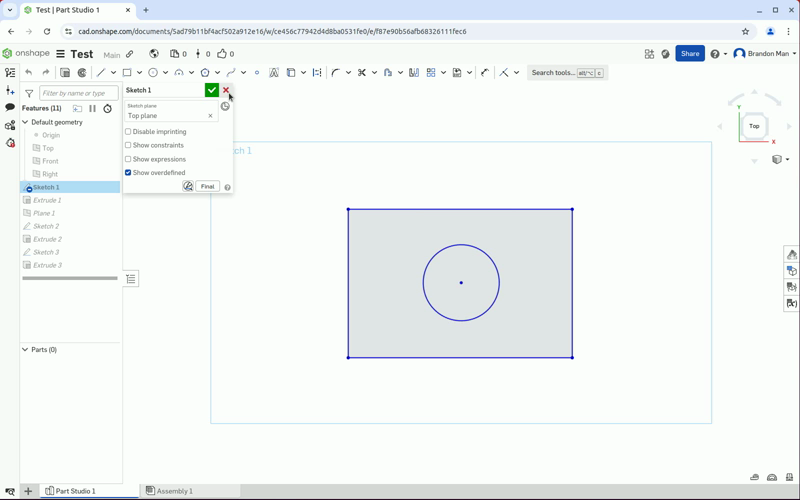
click(229, 92)
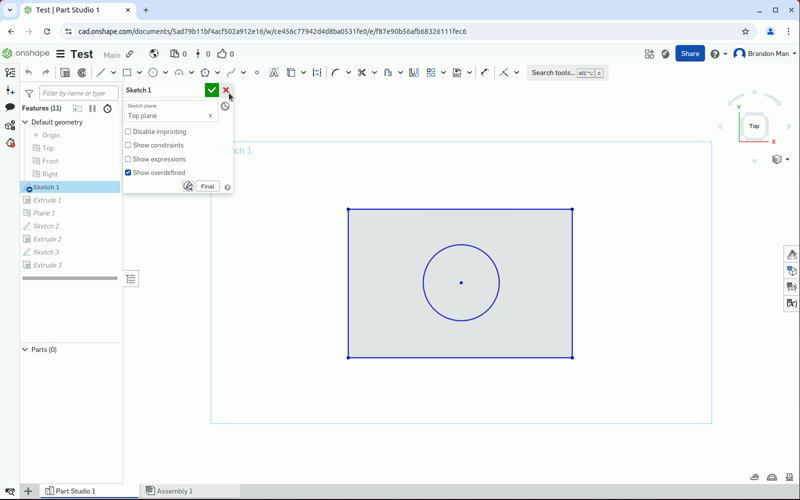
key(shift+s)
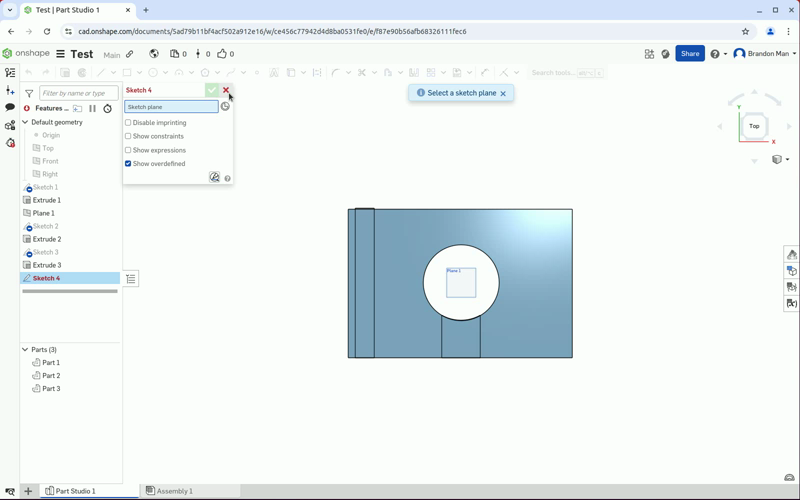
mouse_move(73, 215)
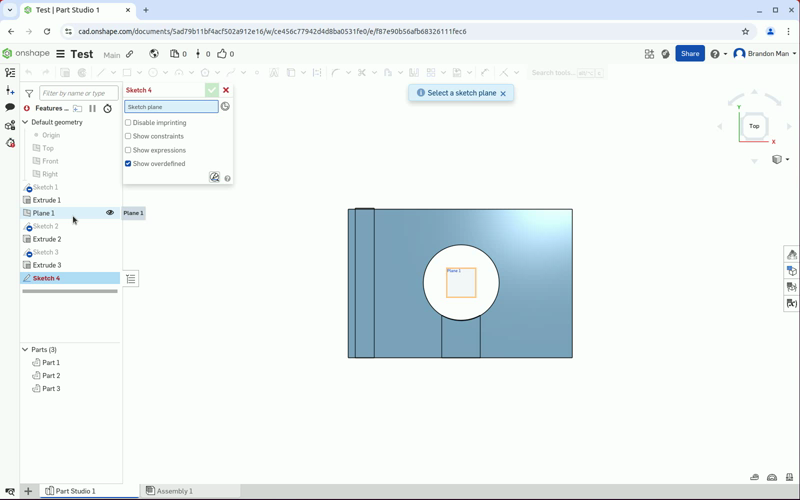
click(73, 215)
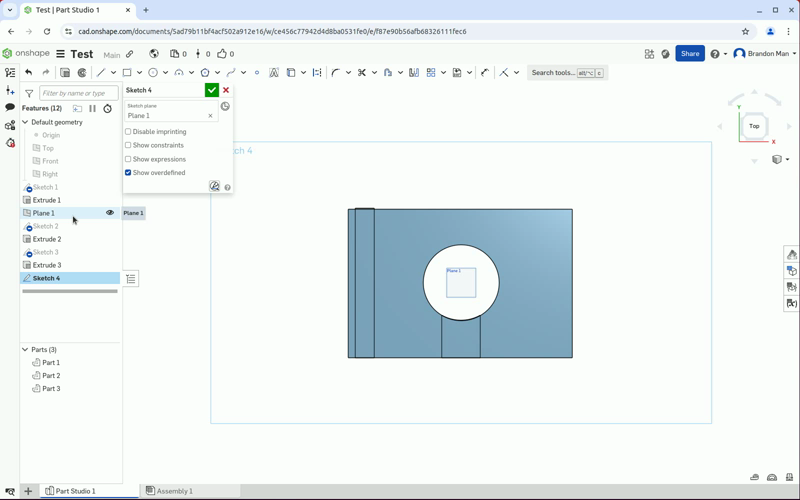
mouse_move(73, 352)
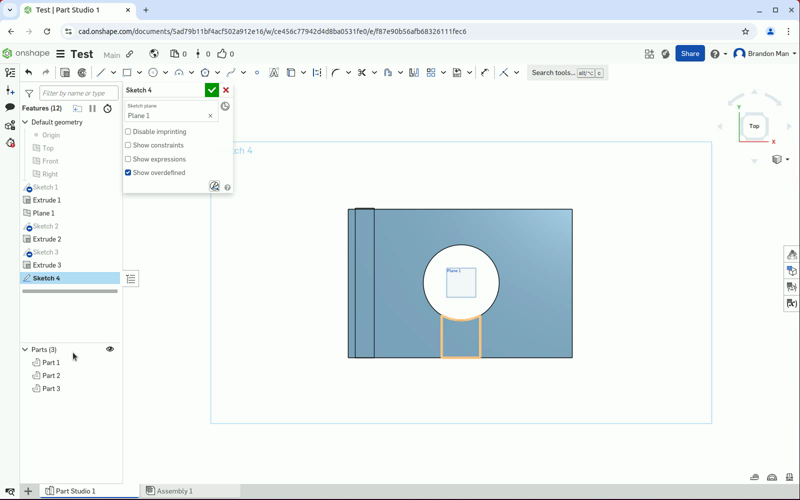
key(y)
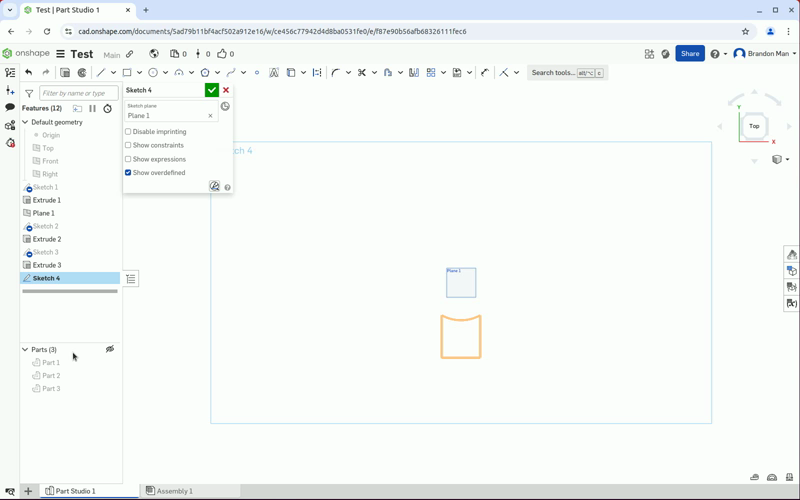
key(a)
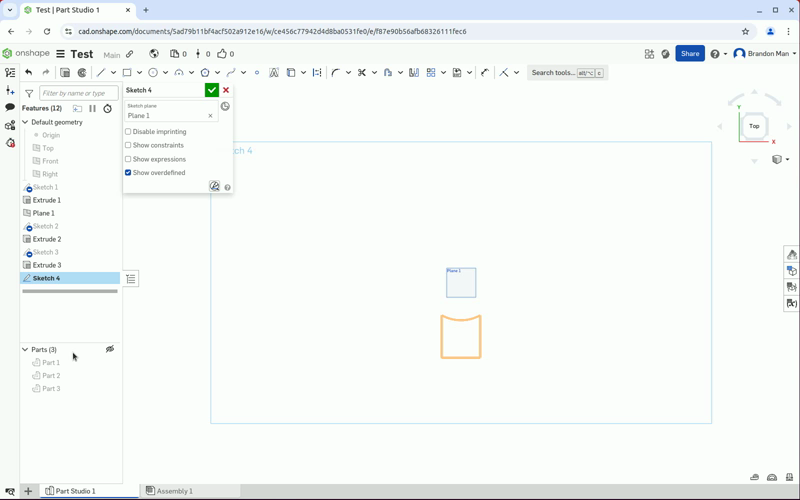
key_down(shift)
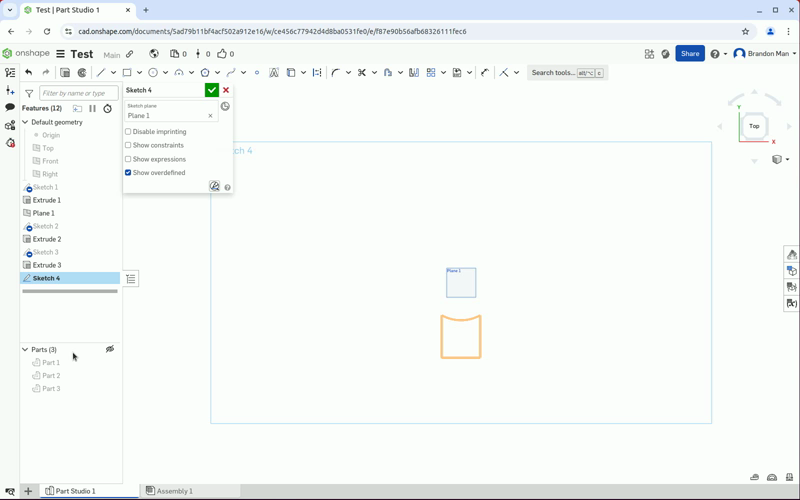
mouse_move(441, 250)
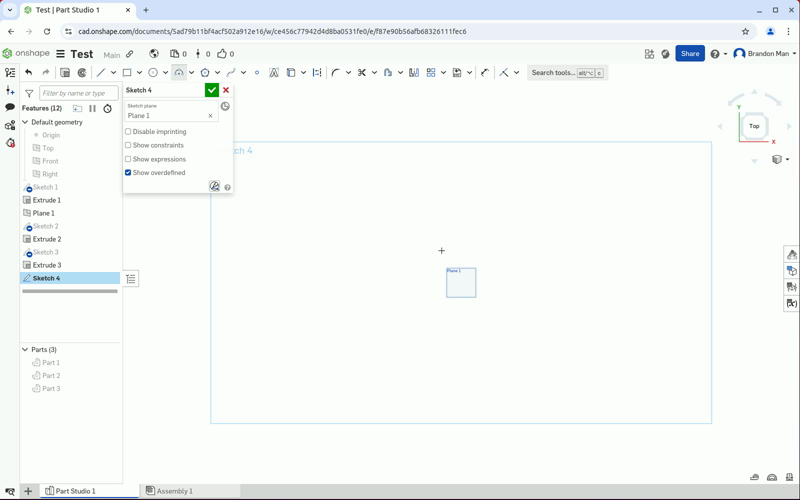
click(441, 250)
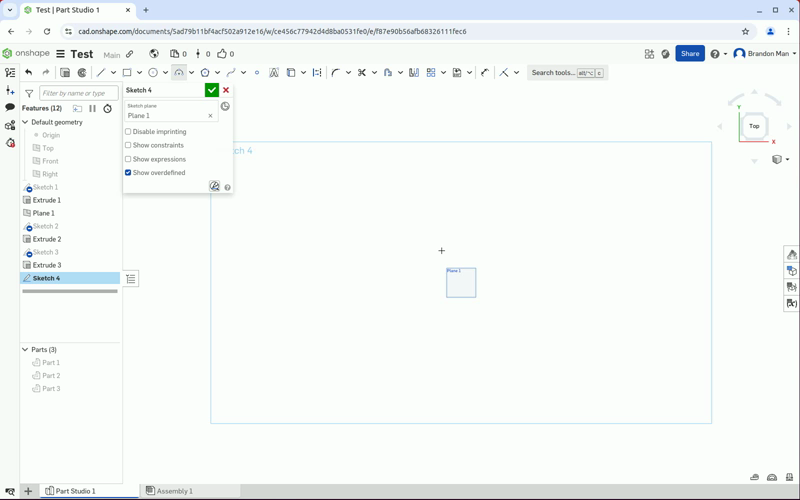
key_up(shift)
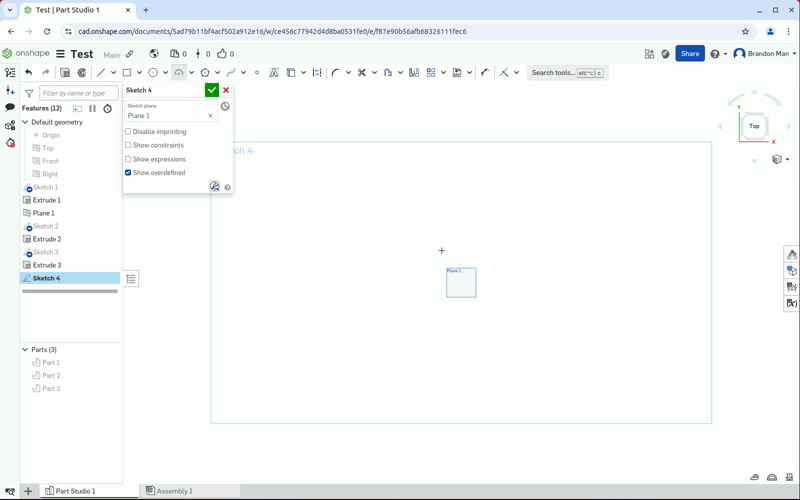
key_down(shift)
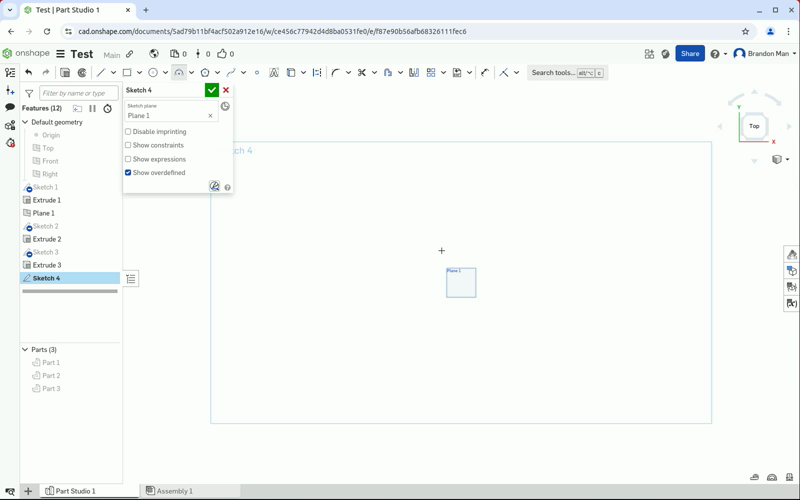
mouse_move(480, 250)
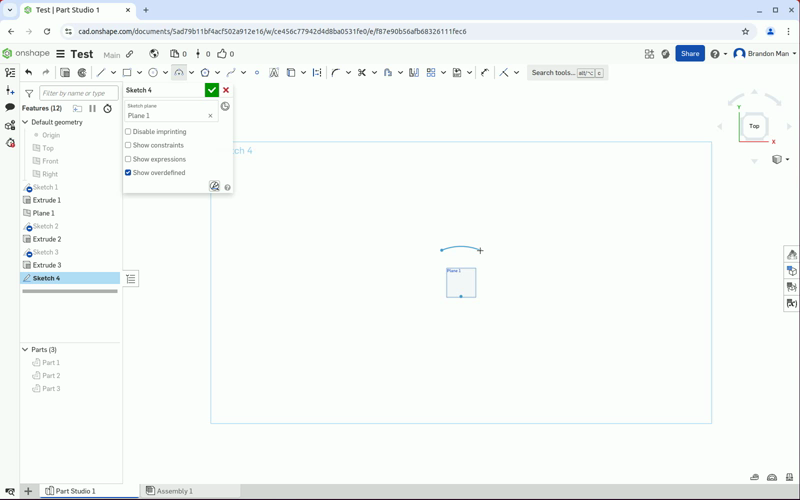
click(480, 250)
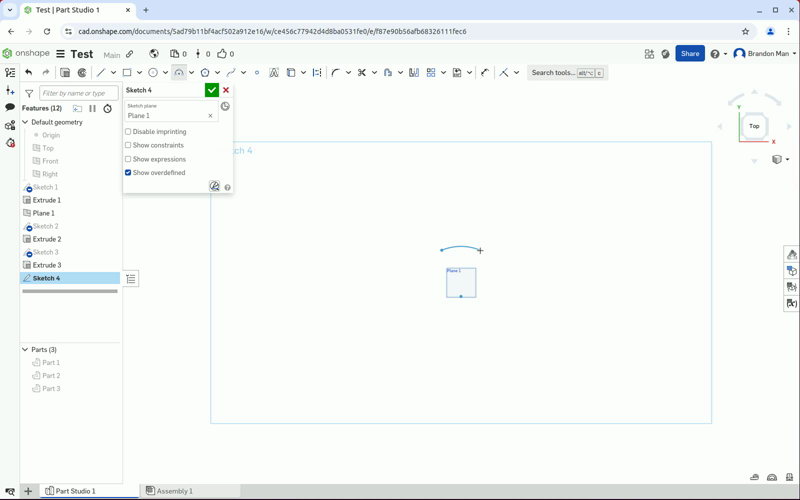
mouse_move(461, 244)
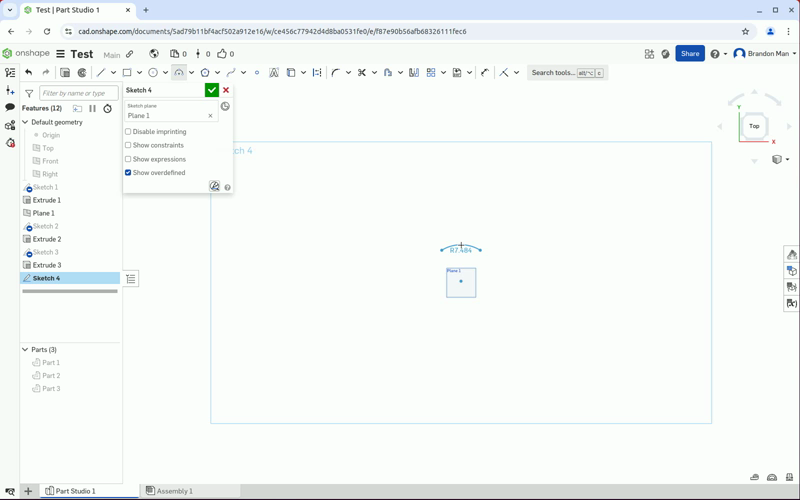
click(461, 244)
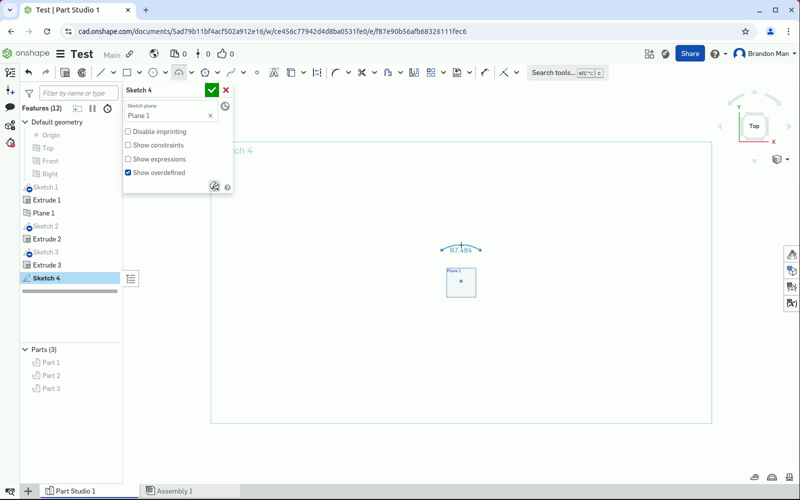
key_up(shift)
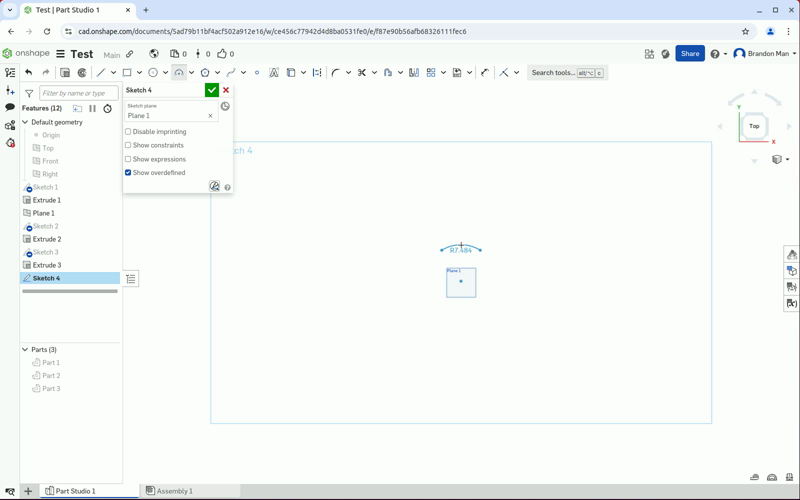
key(esc)
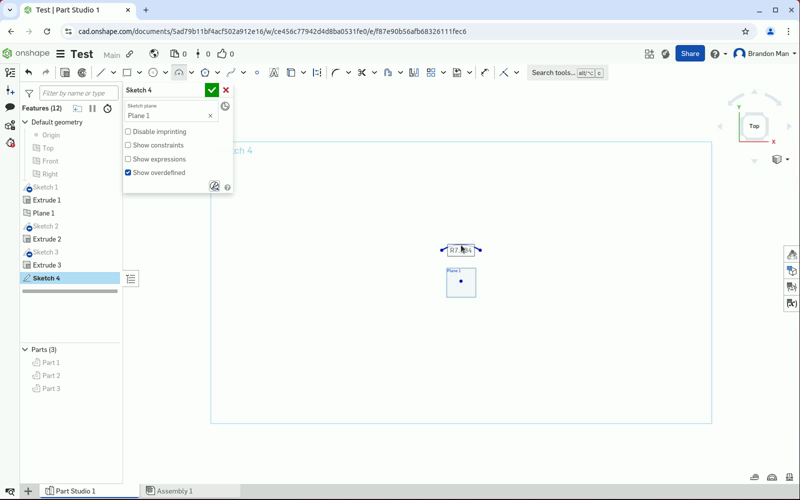
key(l)
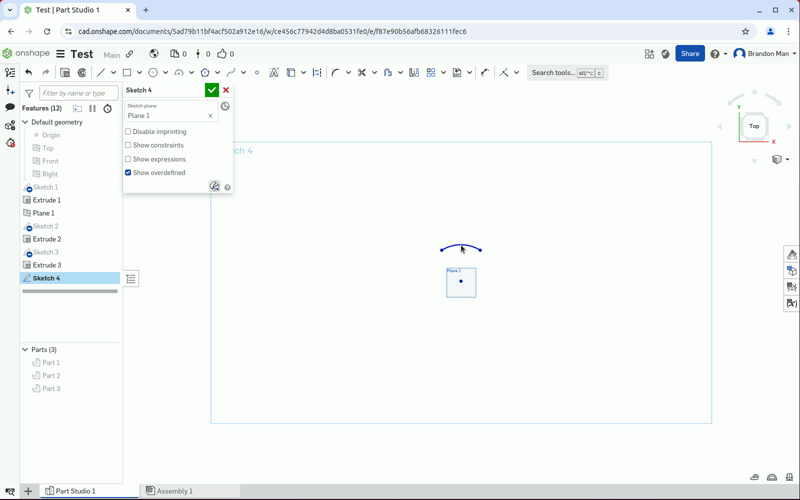
mouse_move(480, 250)
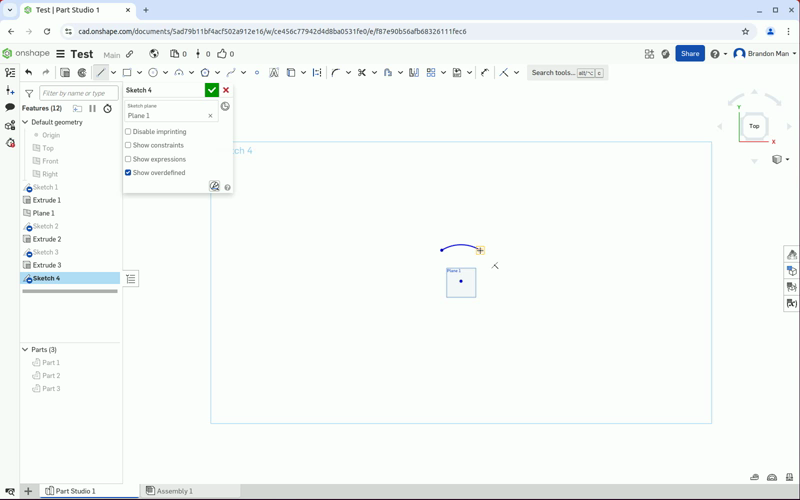
click(480, 250)
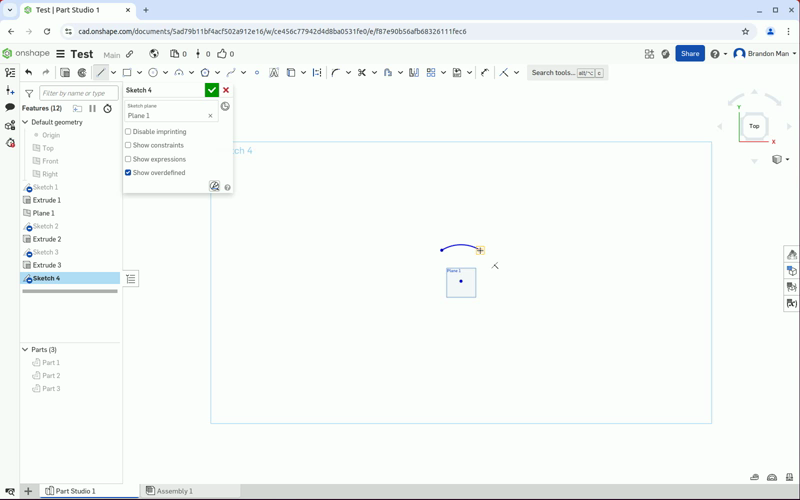
key_down(shift)
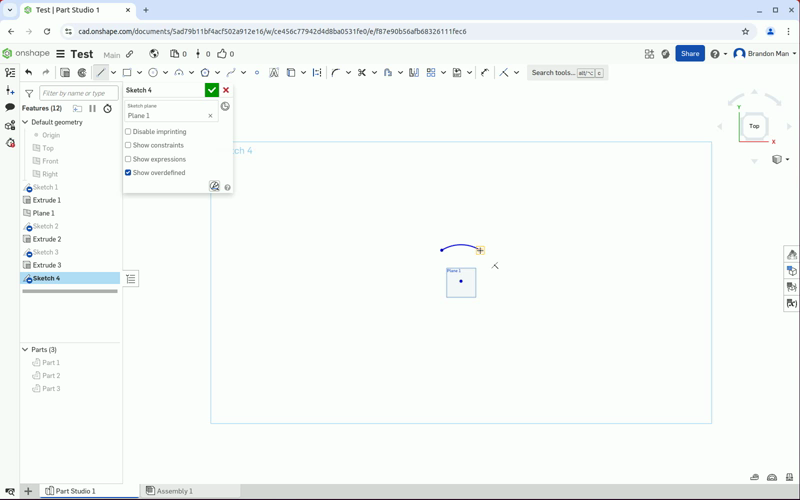
mouse_move(510, 250)
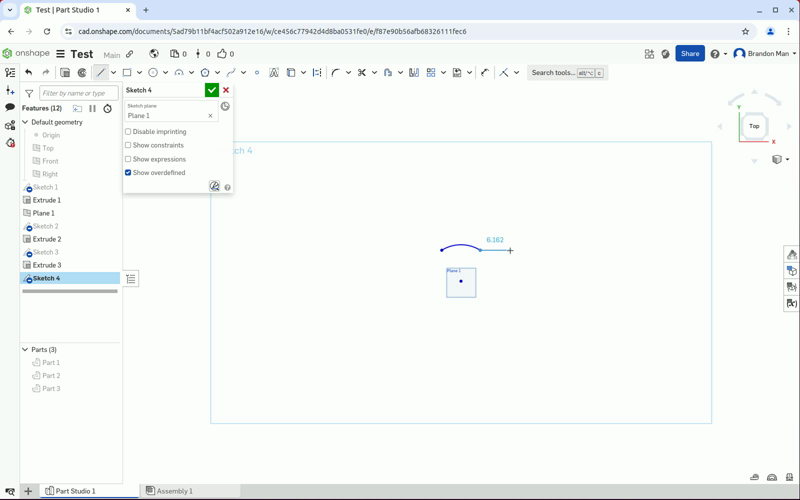
mouse_move(480, 207)
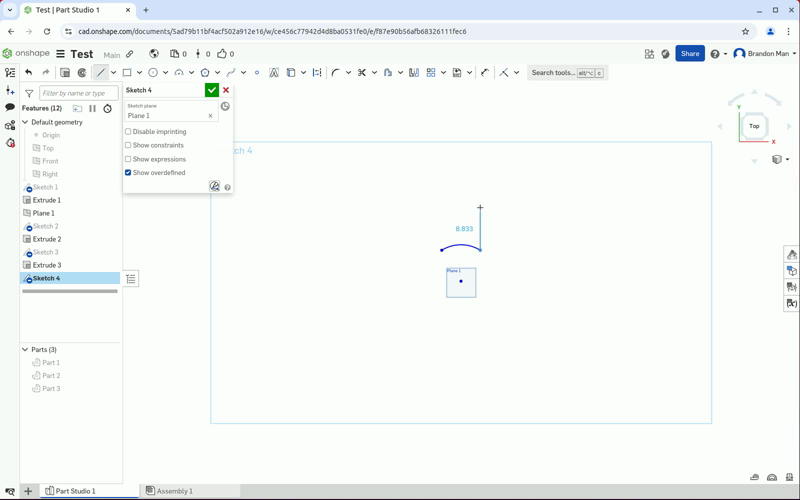
click(480, 207)
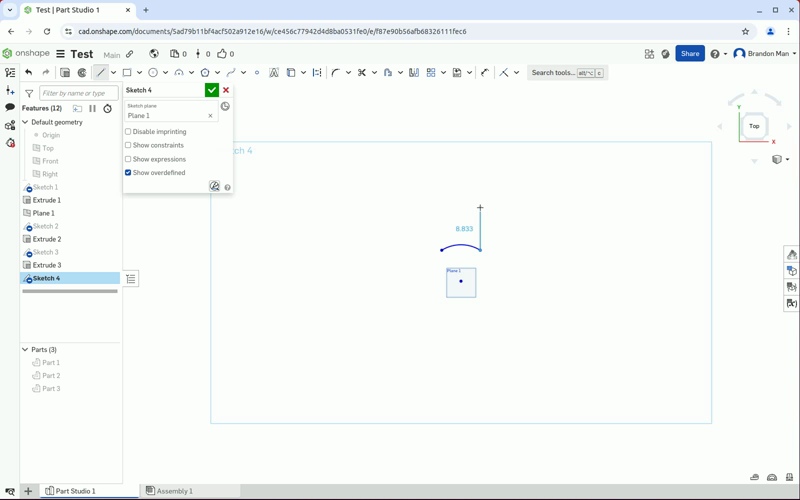
key_up(shift)
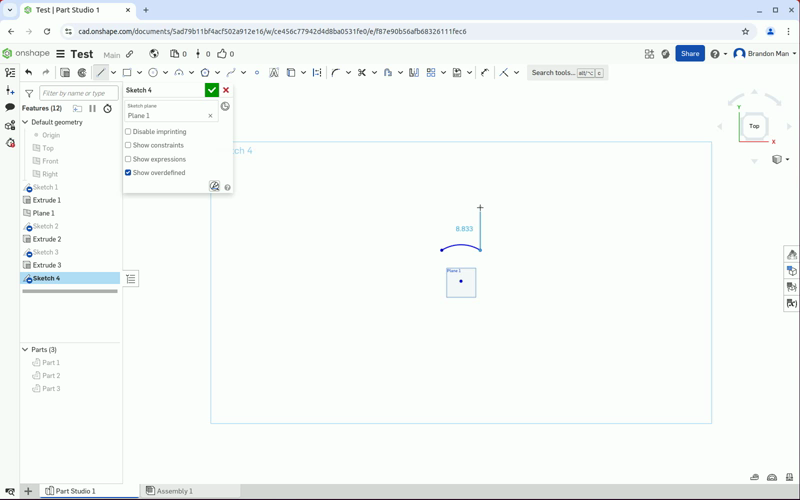
key_down(shift)
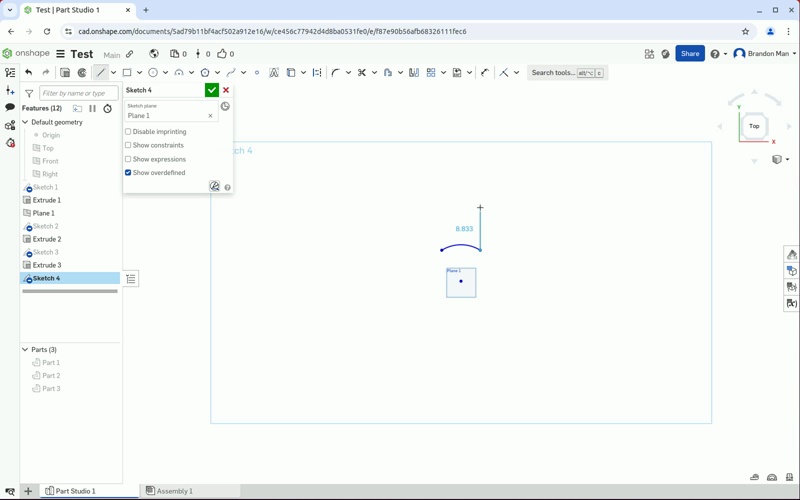
mouse_move(510, 207)
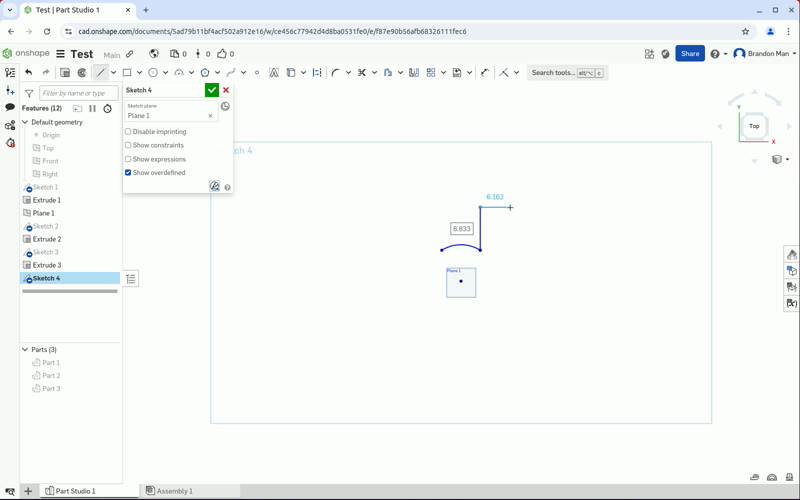
mouse_move(441, 207)
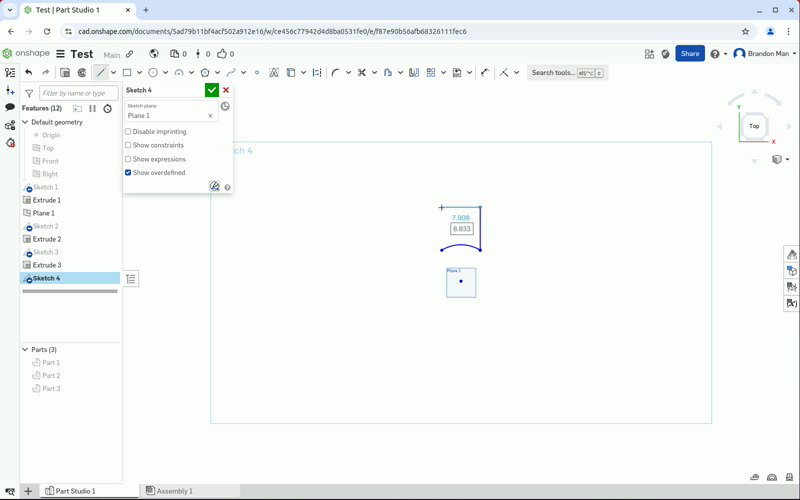
click(441, 207)
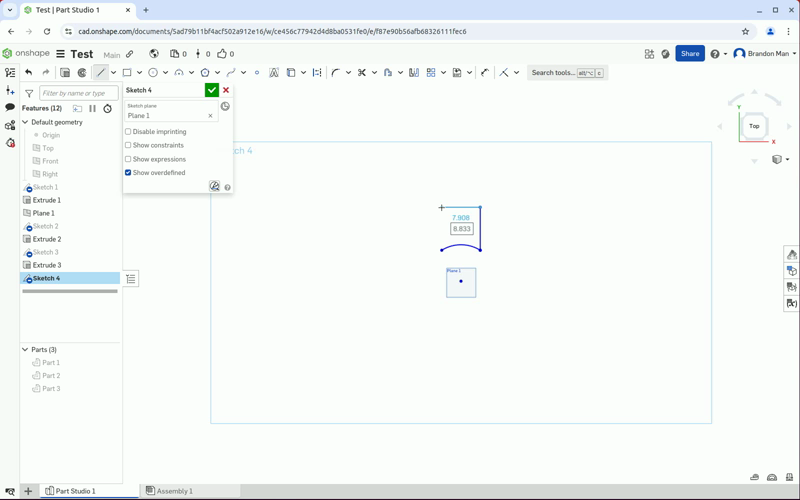
key_up(shift)
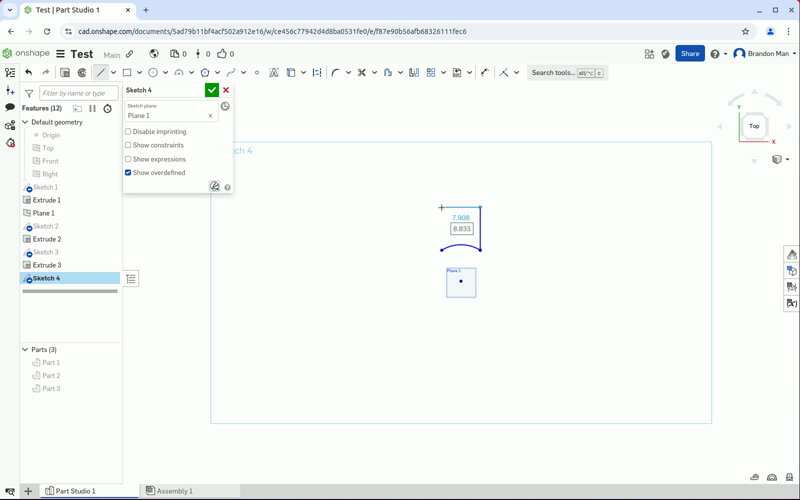
mouse_move(471, 207)
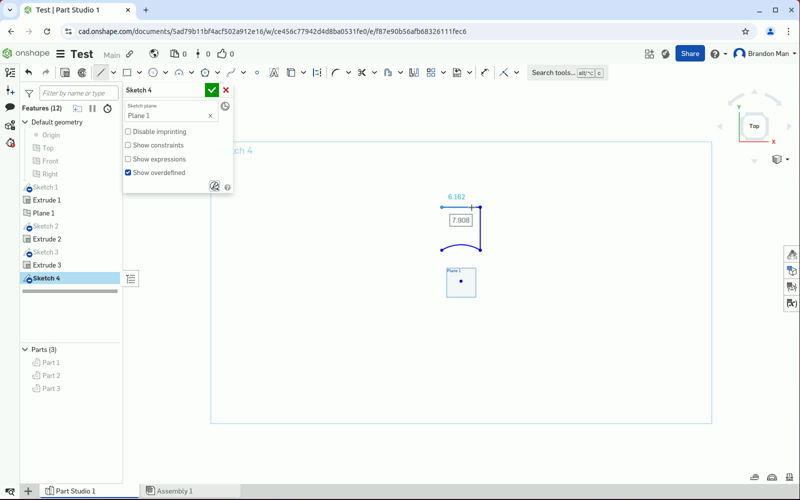
key_down(shift)
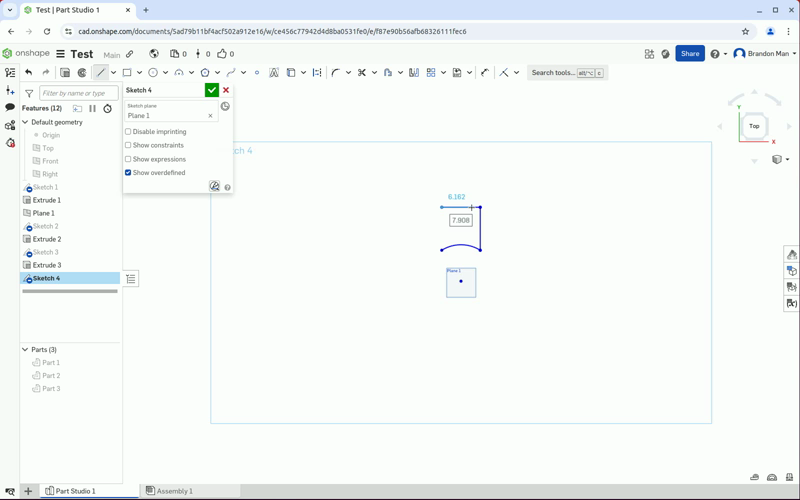
mouse_move(441, 250)
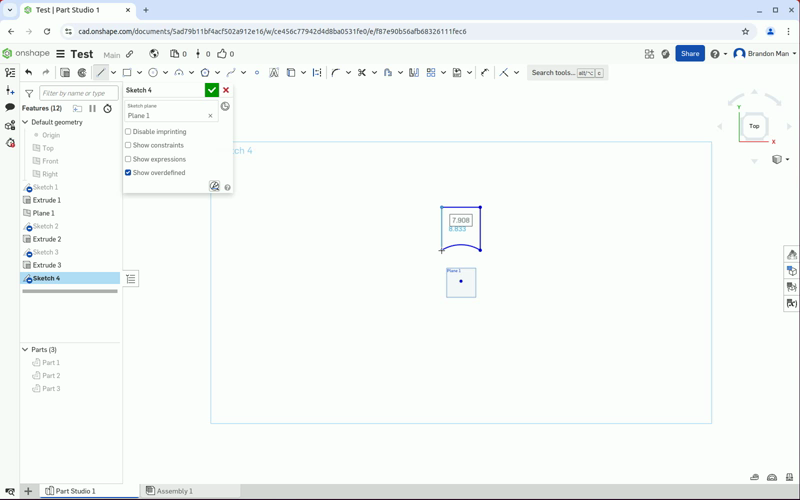
key_up(shift)
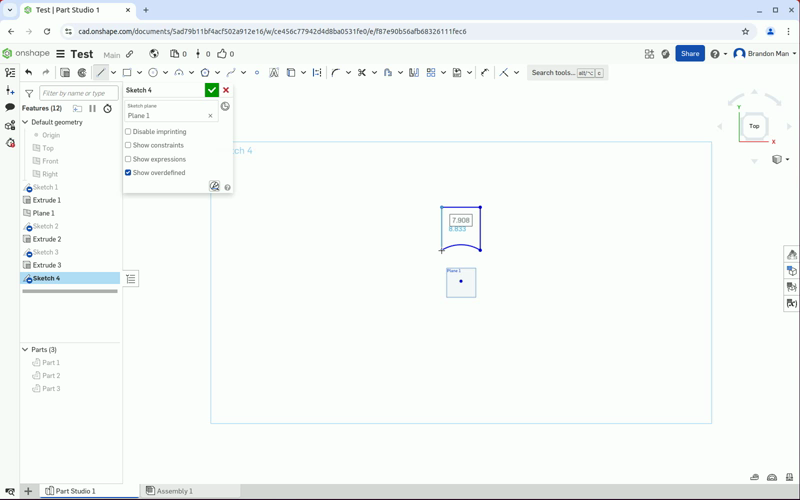
click(441, 250)
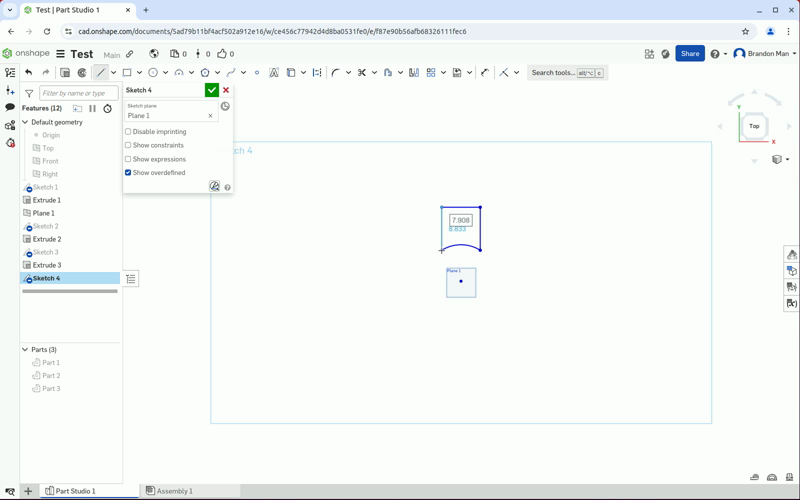
key(esc)
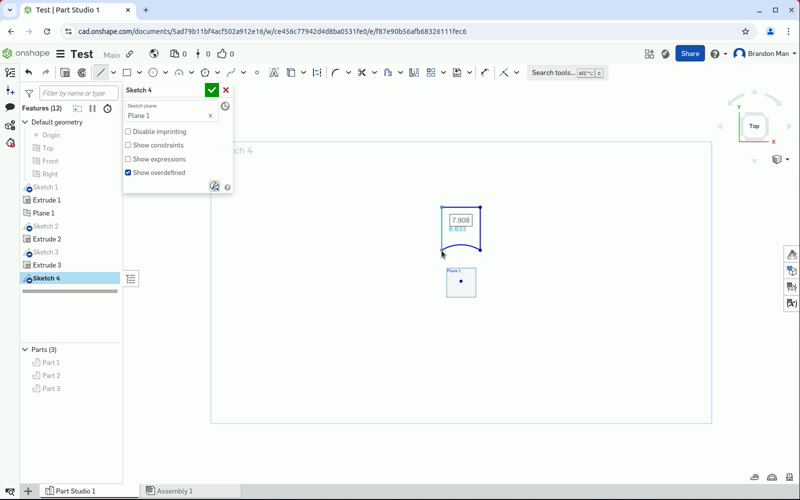
mouse_move(443, 235)
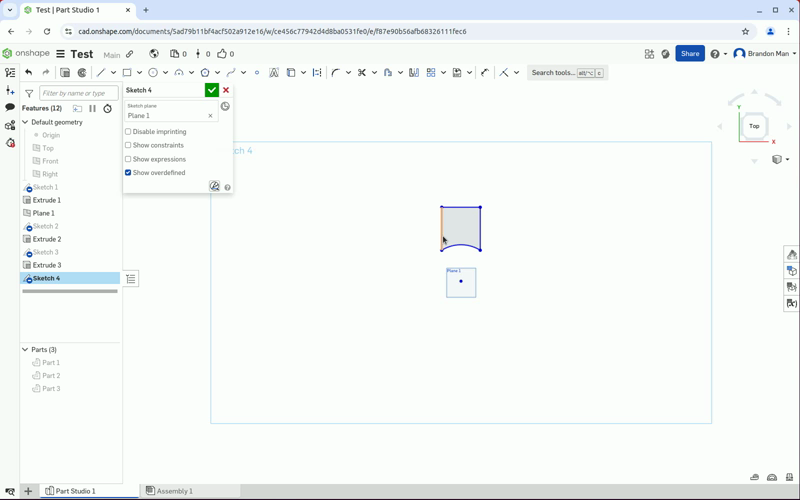
scroll(6)
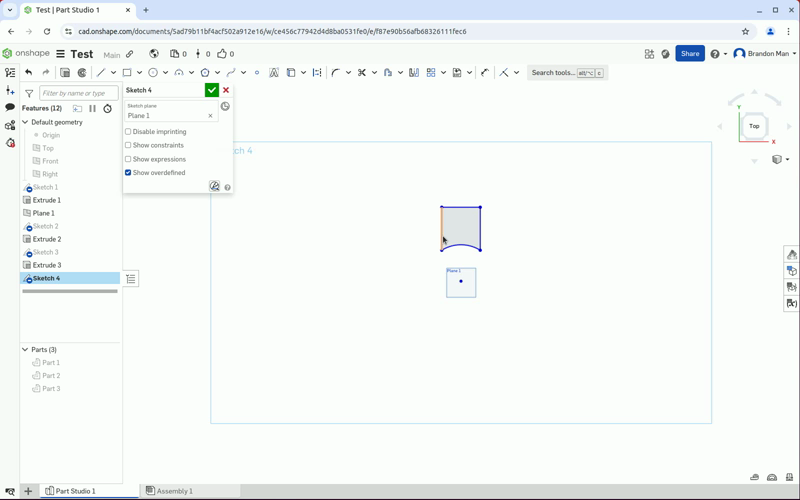
scroll(6)
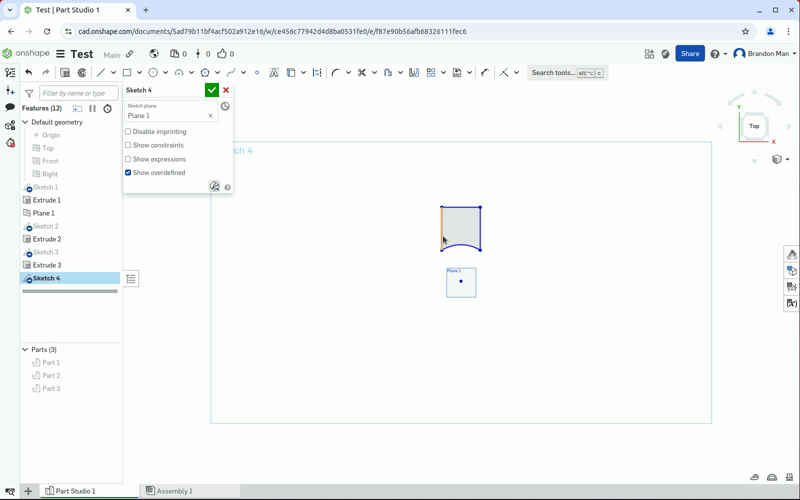
scroll(6)
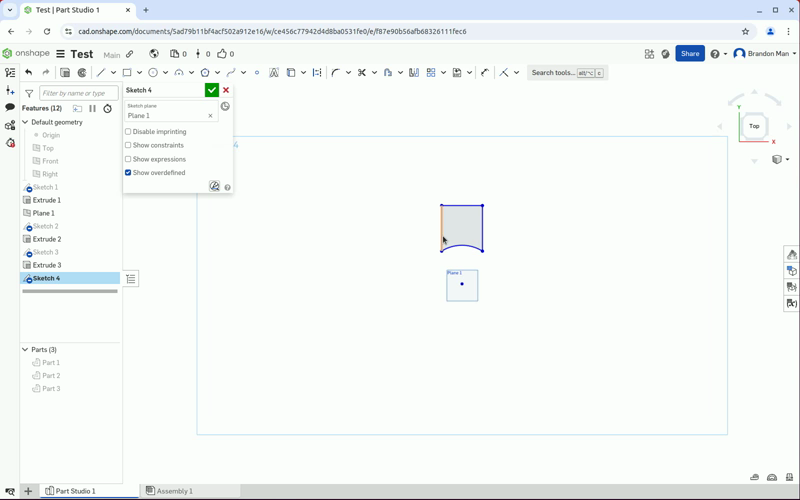
scroll(6)
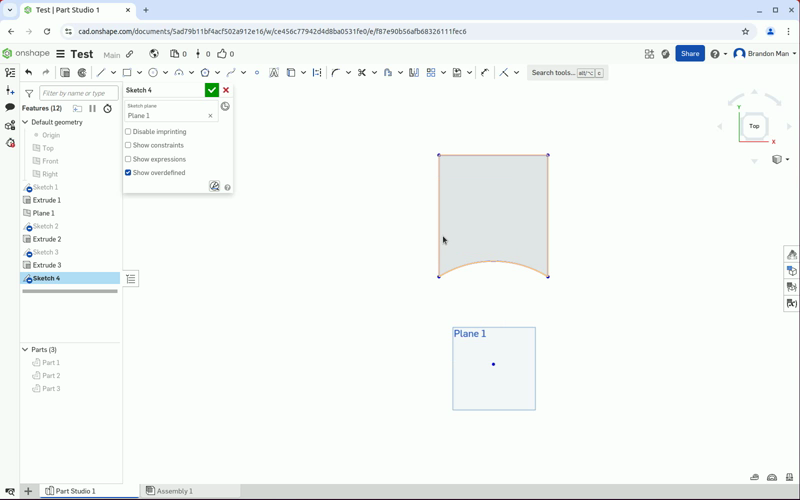
scroll(6)
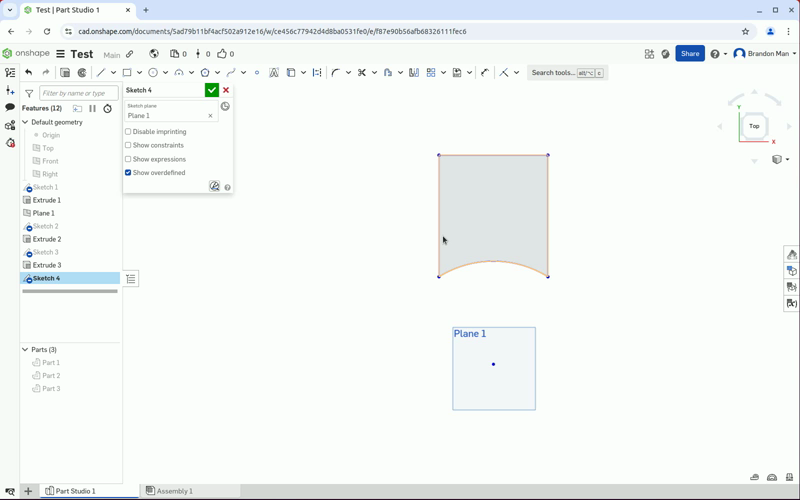
scroll(6)
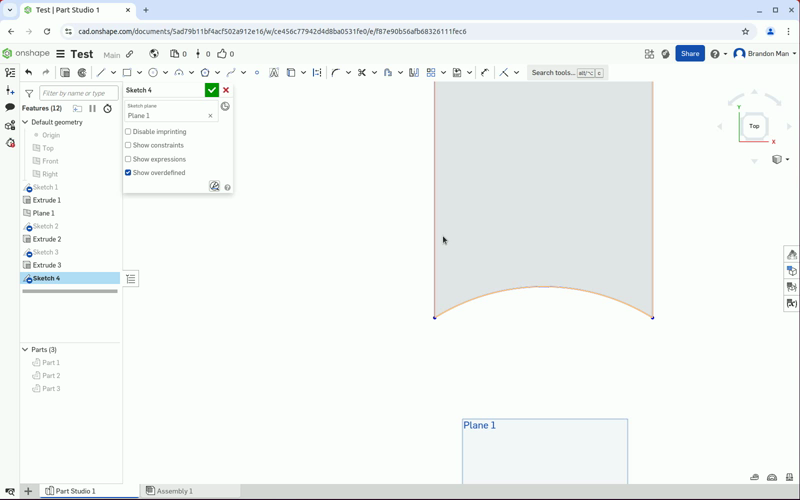
scroll(6)
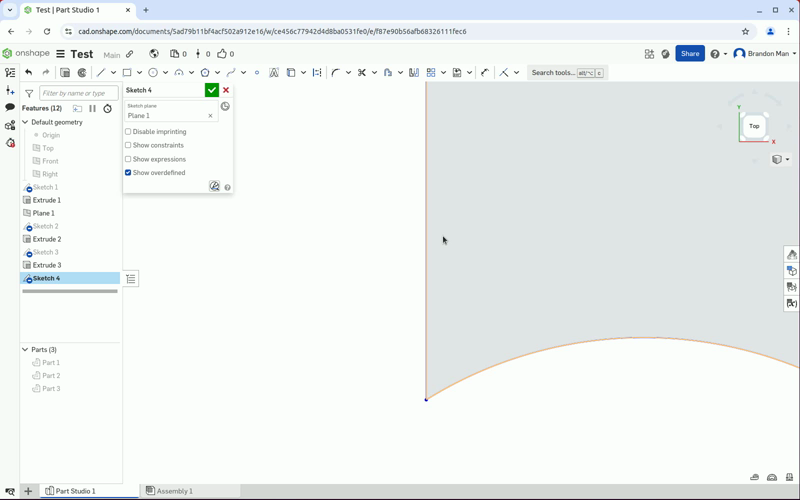
click(443, 235)
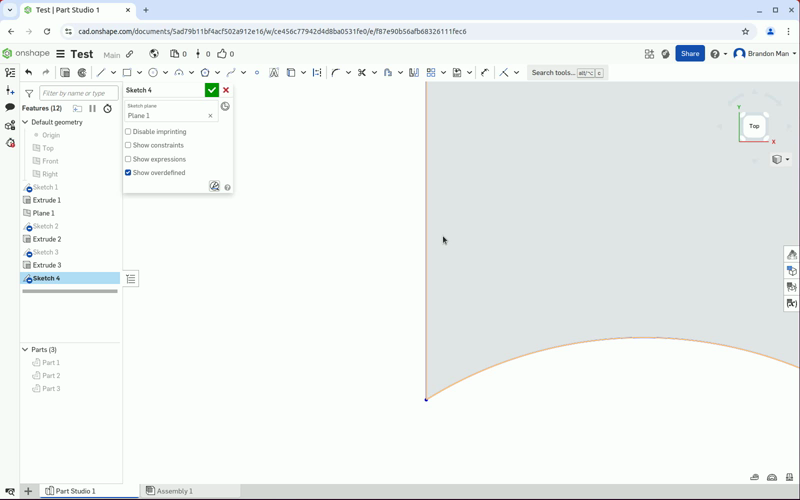
scroll(-6)
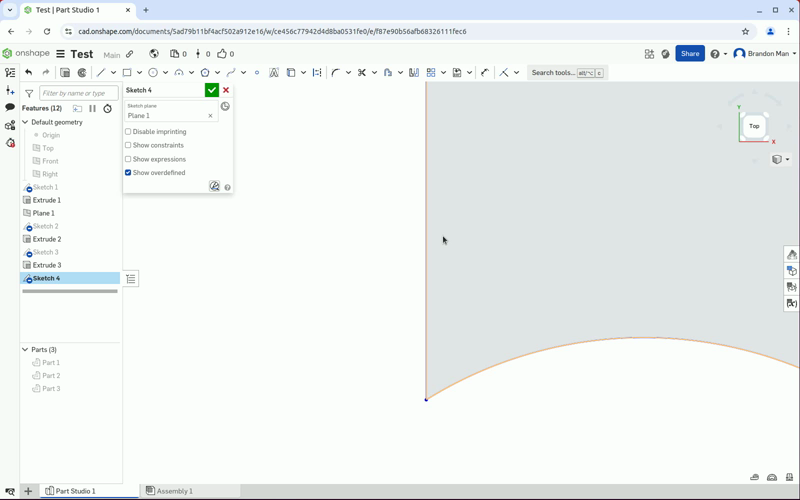
scroll(-6)
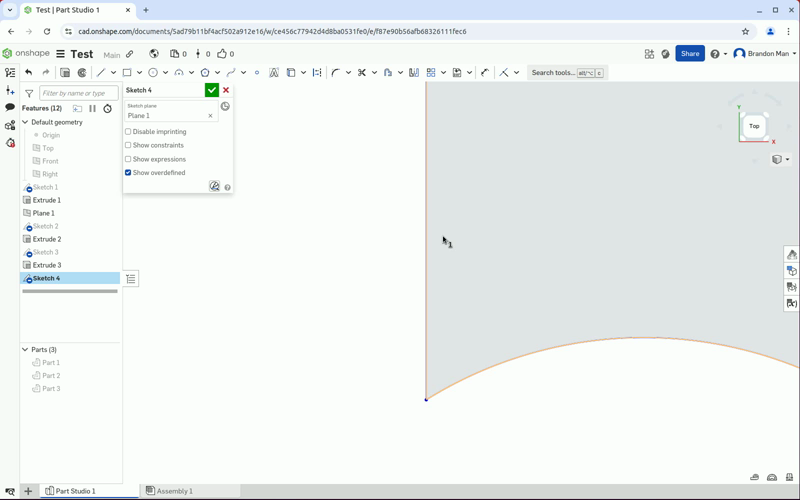
scroll(-6)
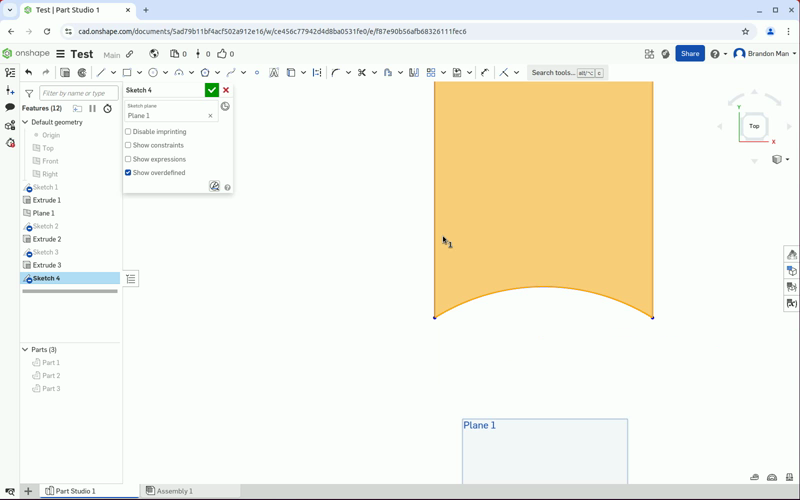
scroll(-6)
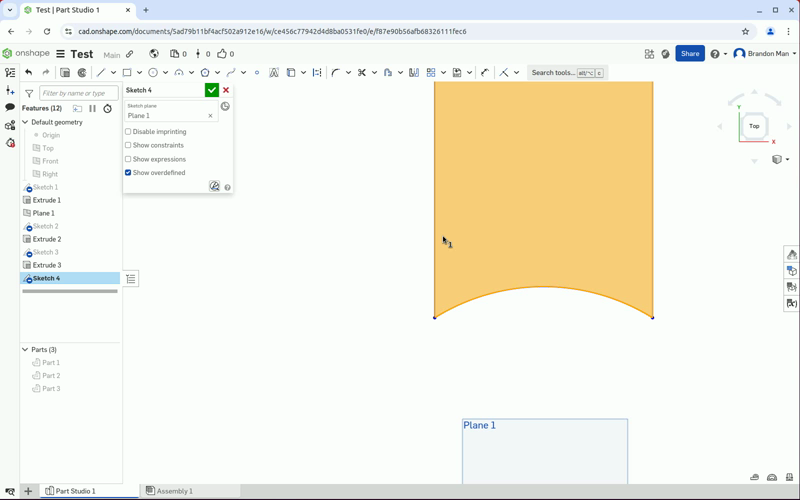
scroll(-6)
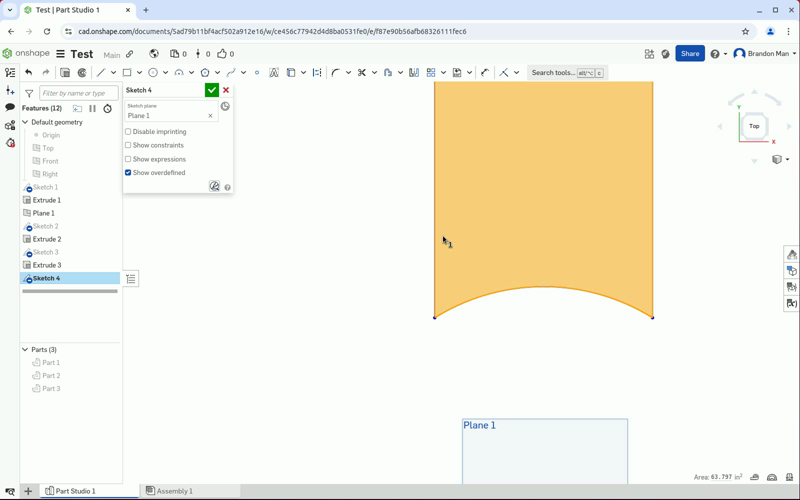
scroll(-6)
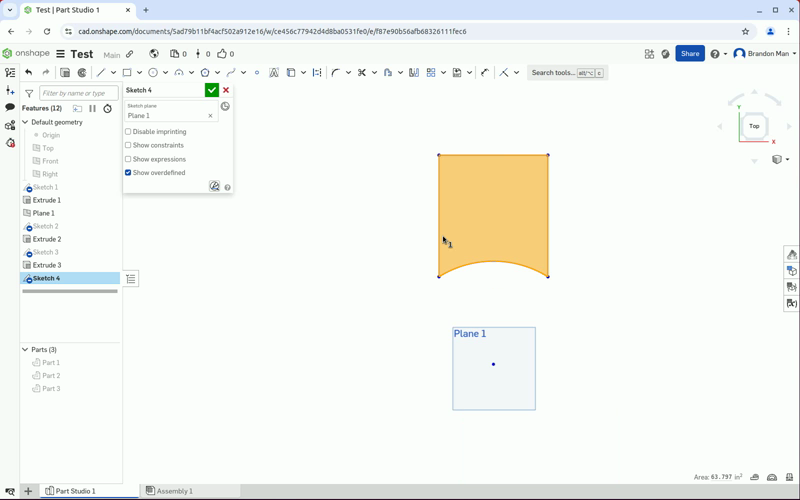
scroll(-6)
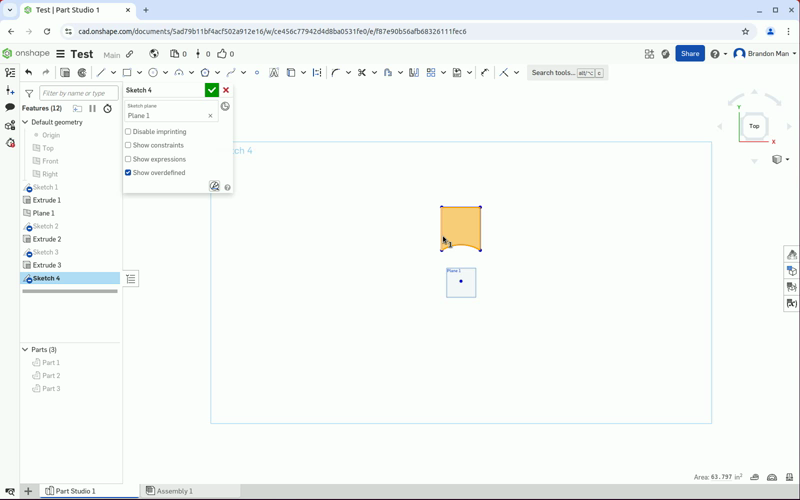
mouse_move(73, 352)
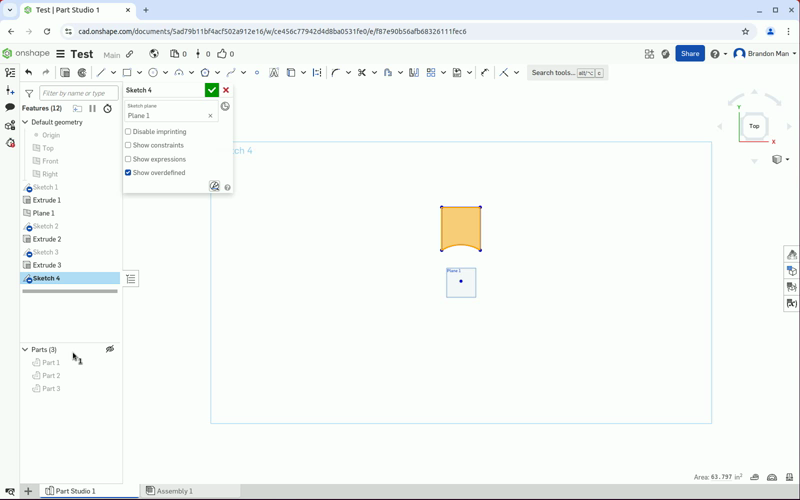
key(shift+y)
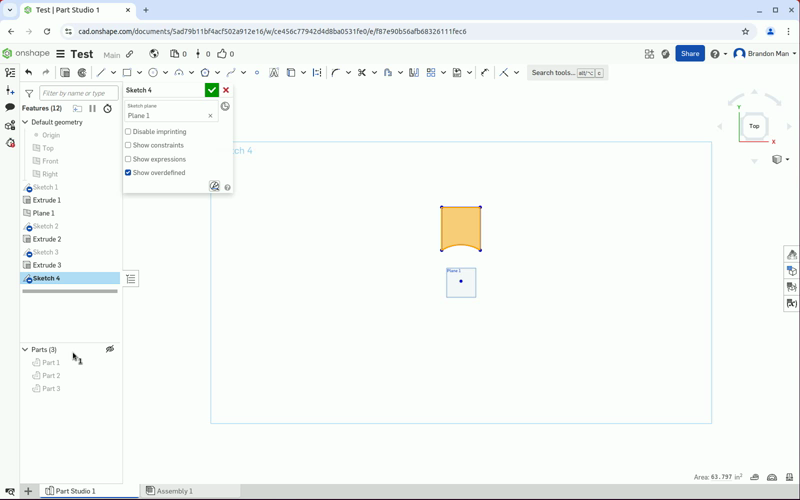
key(shift+e)
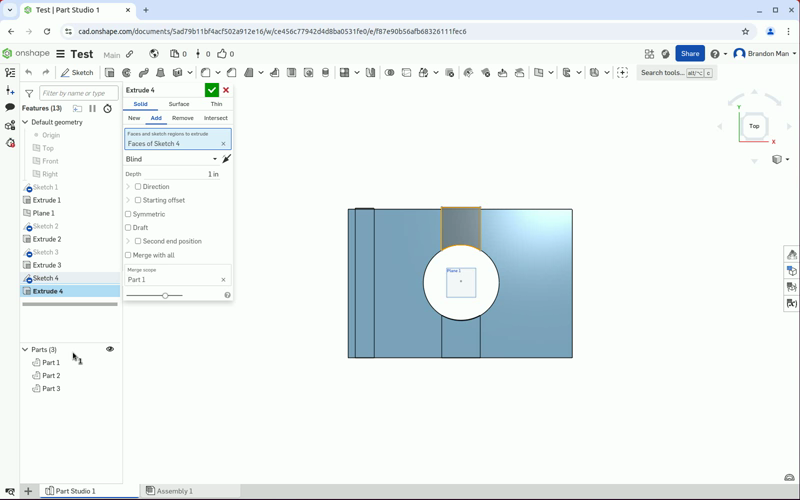
mouse_move(143, 106)
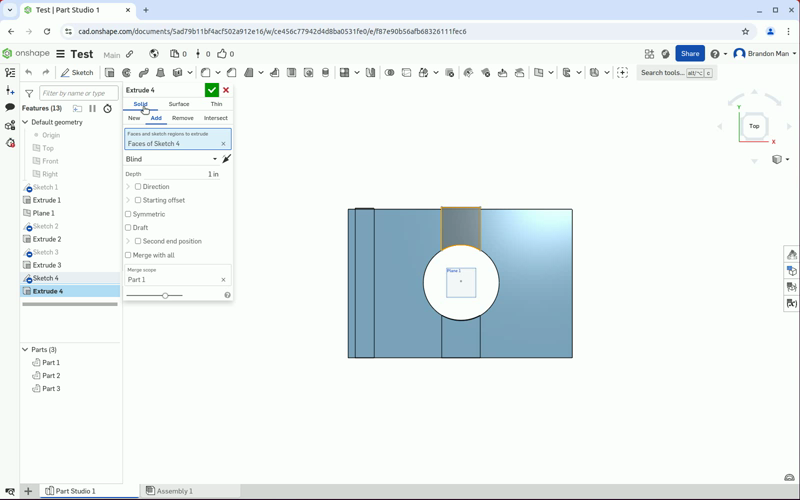
click(143, 106)
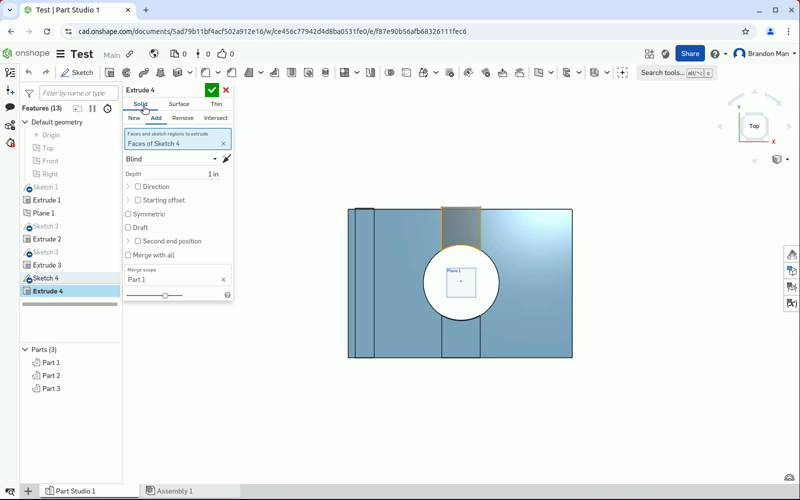
mouse_move(137, 120)
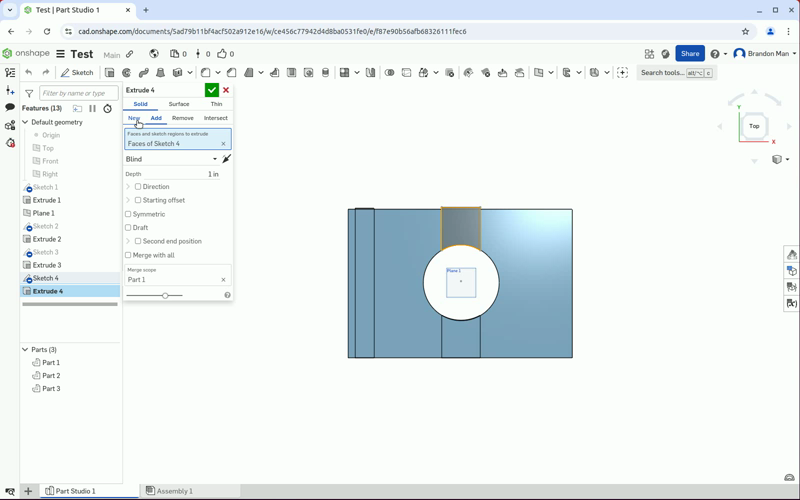
click(137, 120)
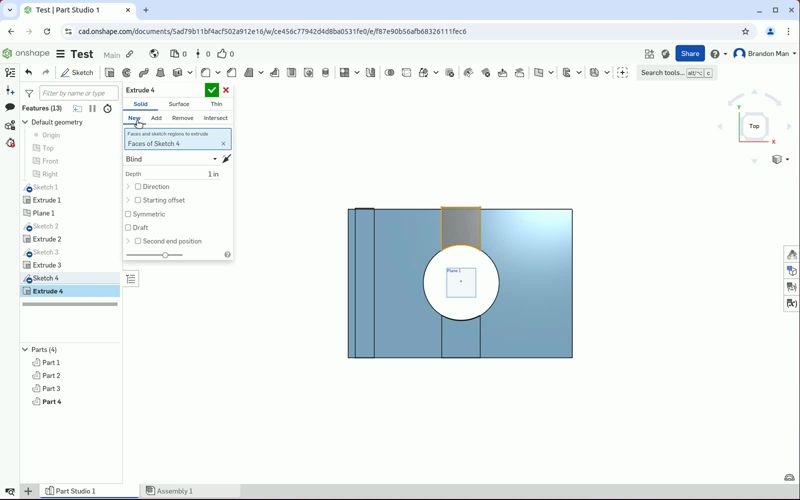
key(tab, 4)
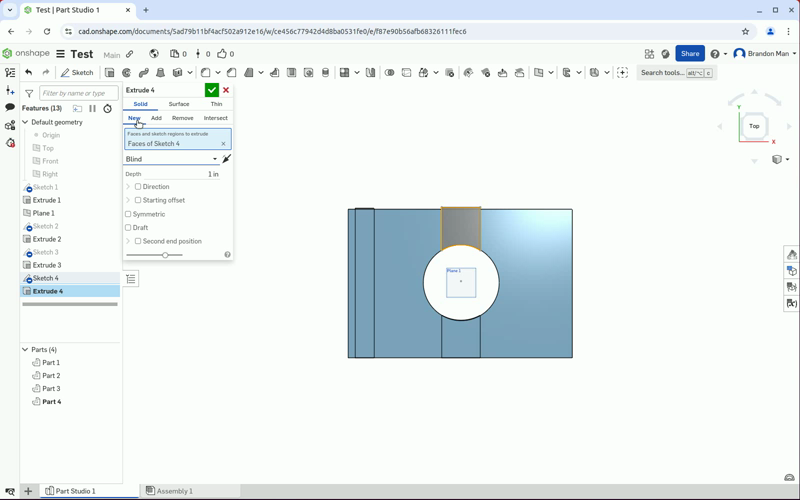
text(-9.147)
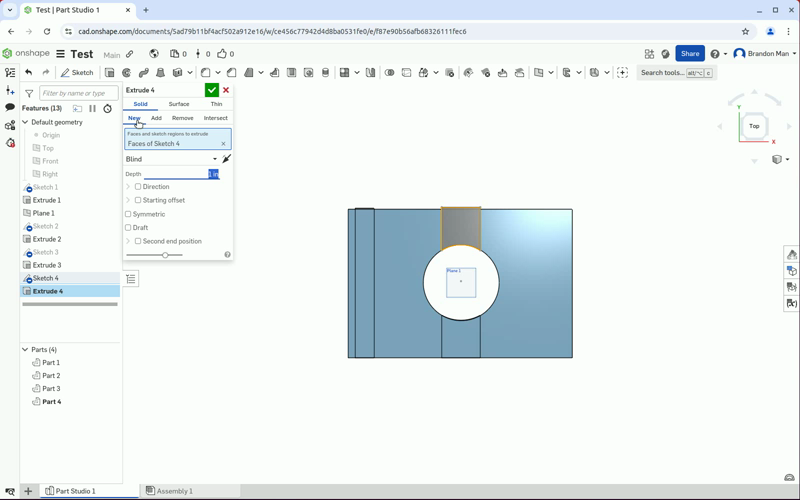
key(enter)
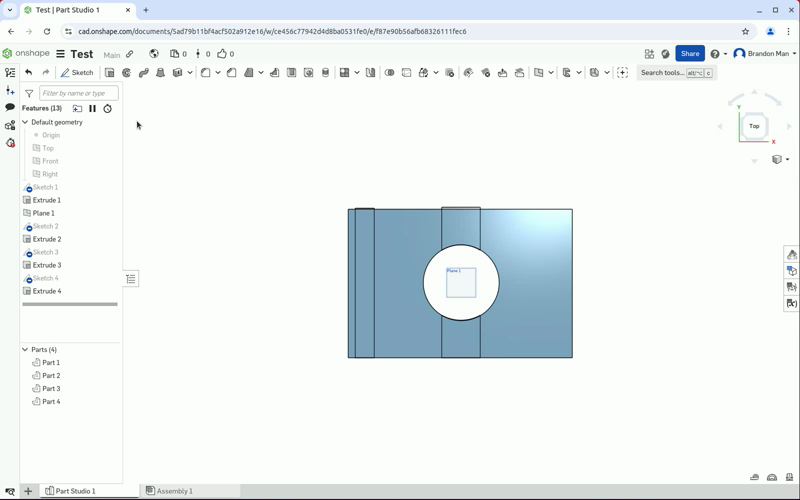
key(shift+h)
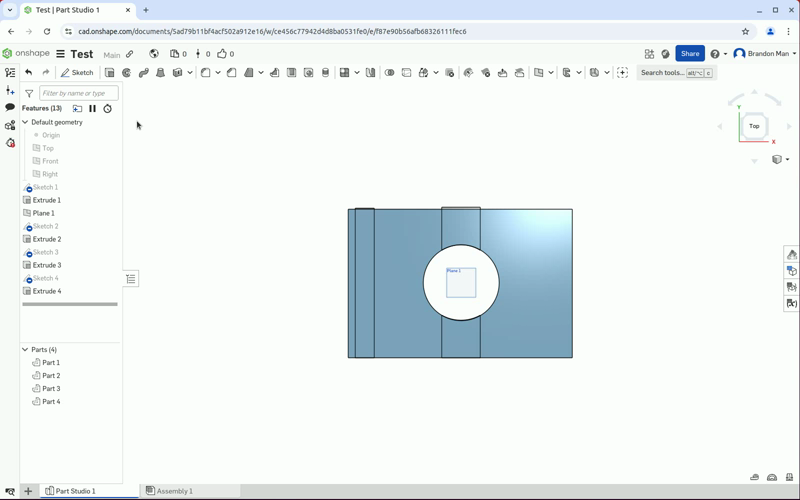
key(shift+h)
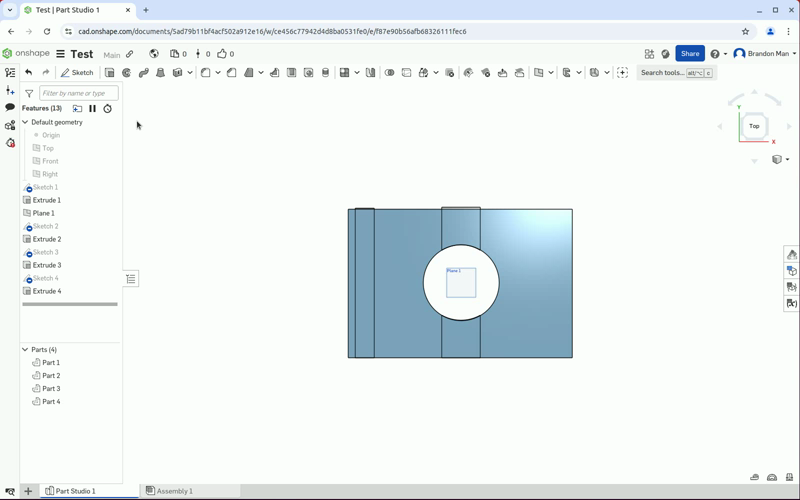
key(shift+7)
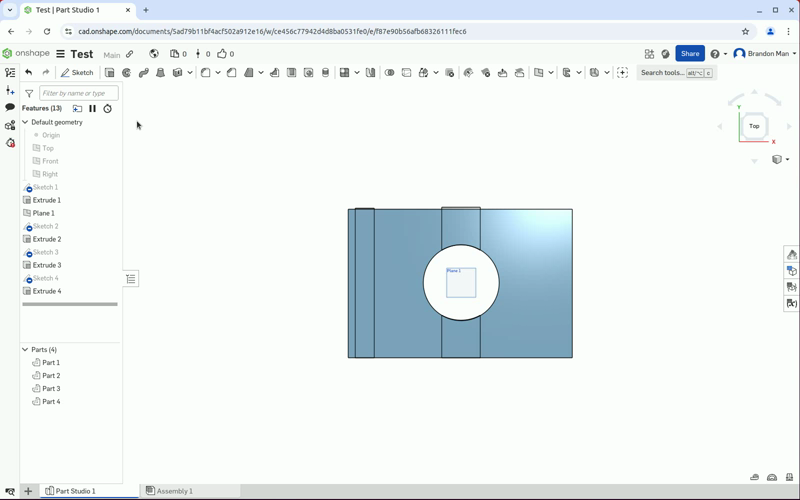
key(up, 3)
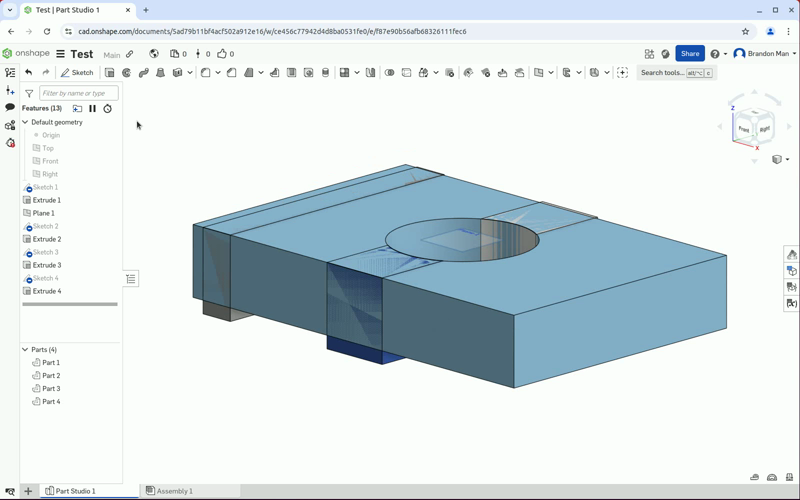
key(left, 3)
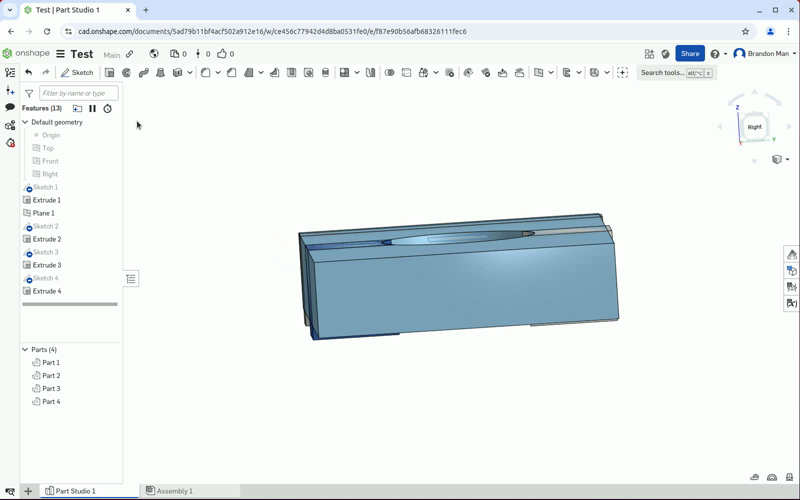
key(right, 3)
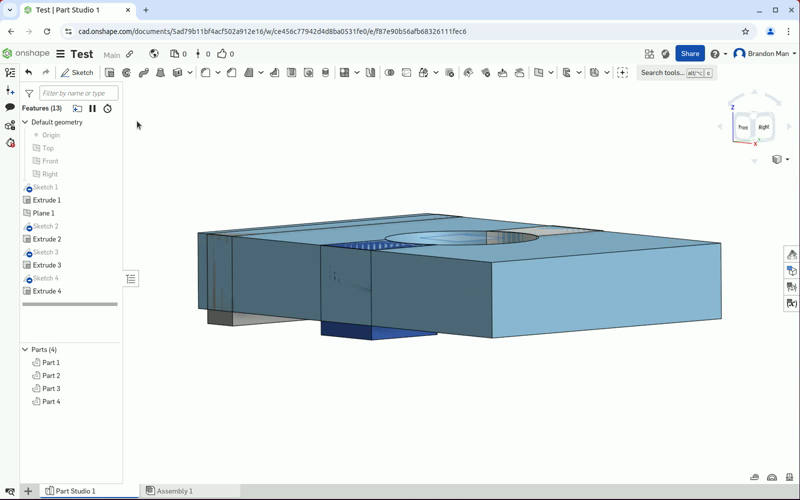
key(down, 3)
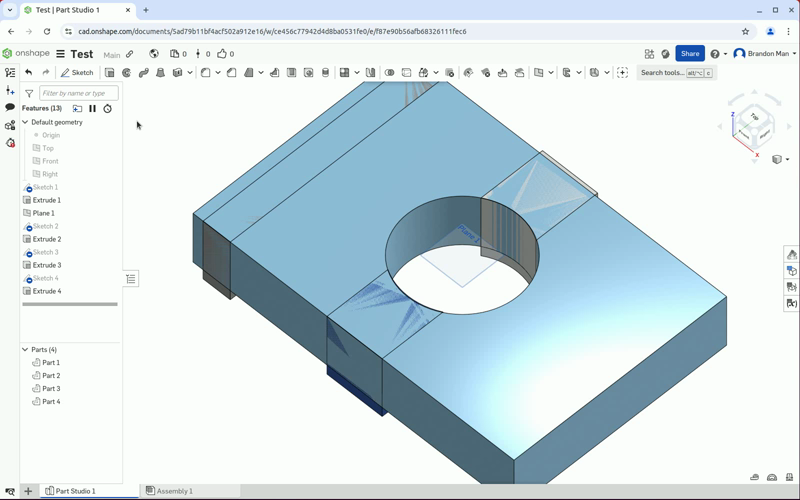
mouse_move(73, 189)
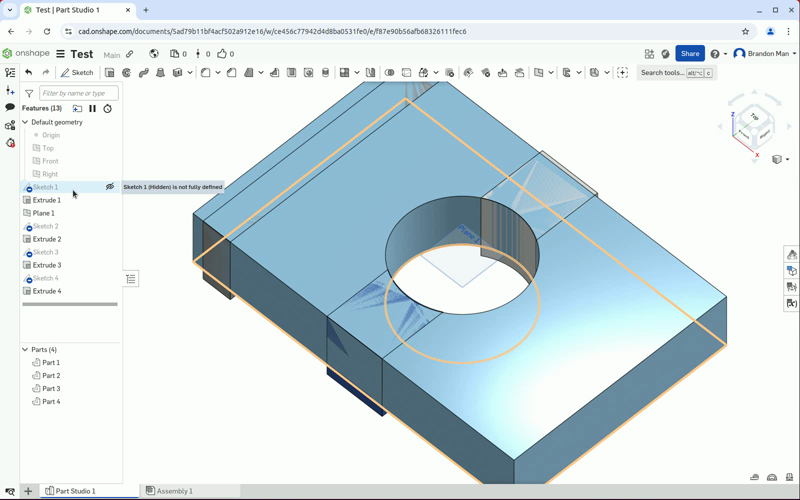
click(73, 189)